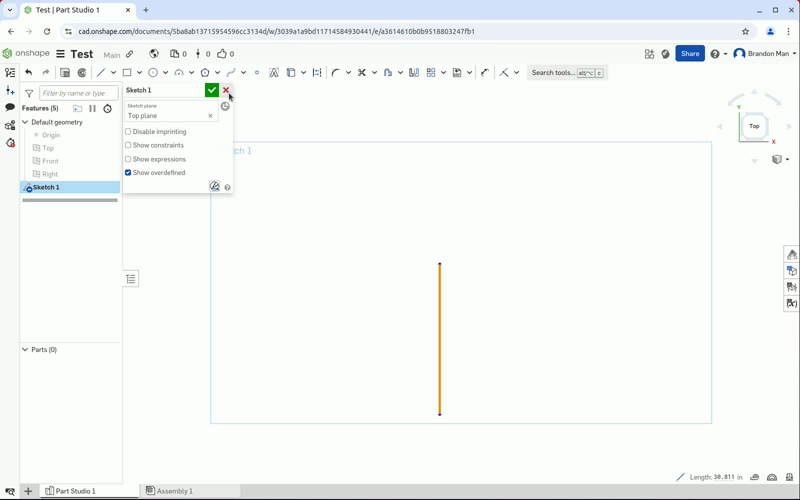
key(shift+h)
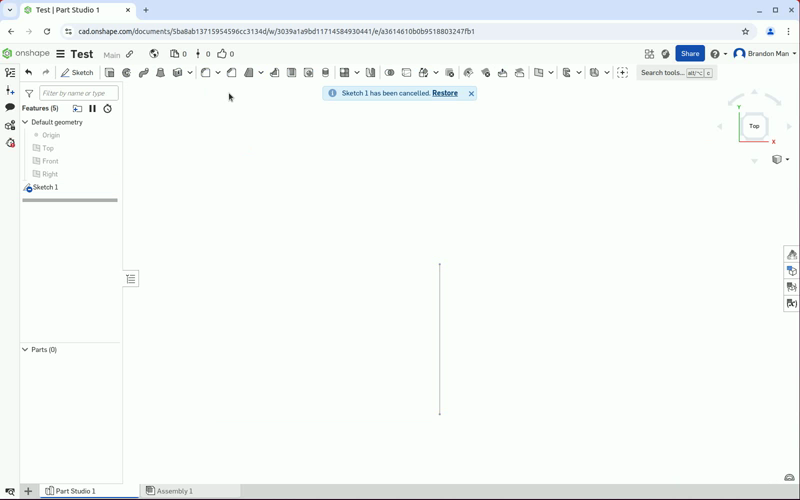
key(shift+s)
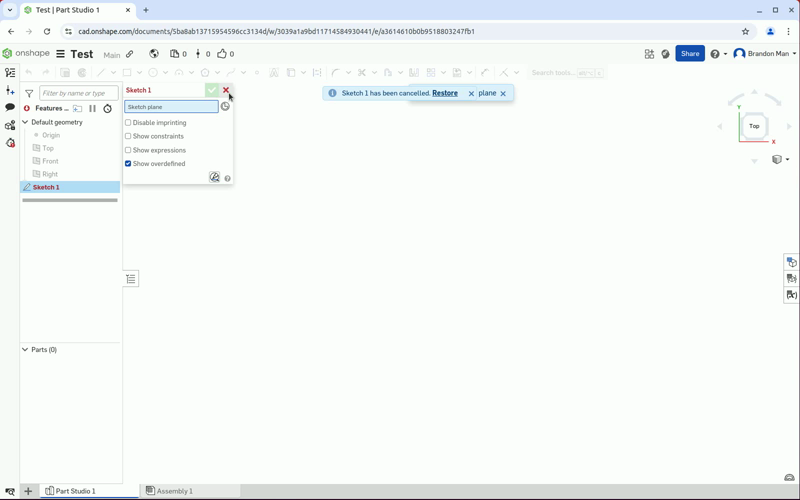
mouse_move(73, 150)
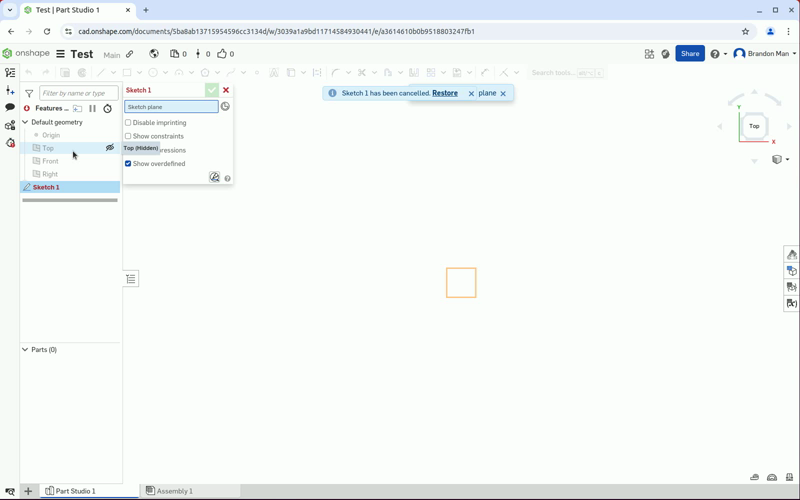
click(73, 150)
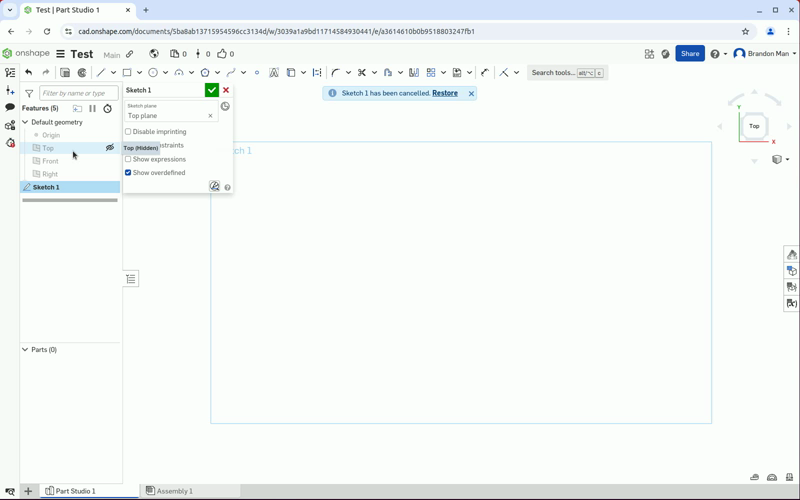
mouse_move(73, 352)
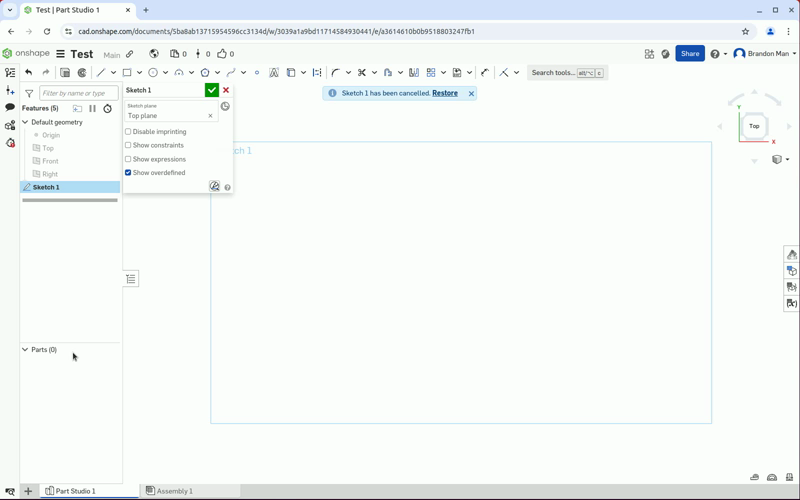
key(y)
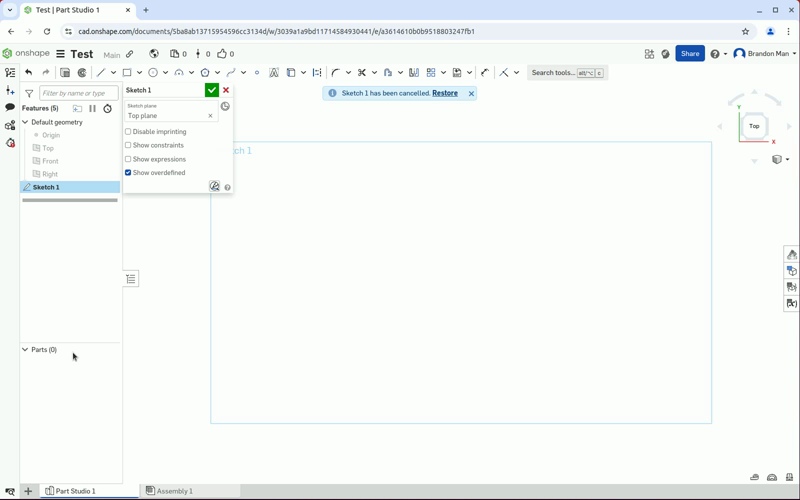
key(l)
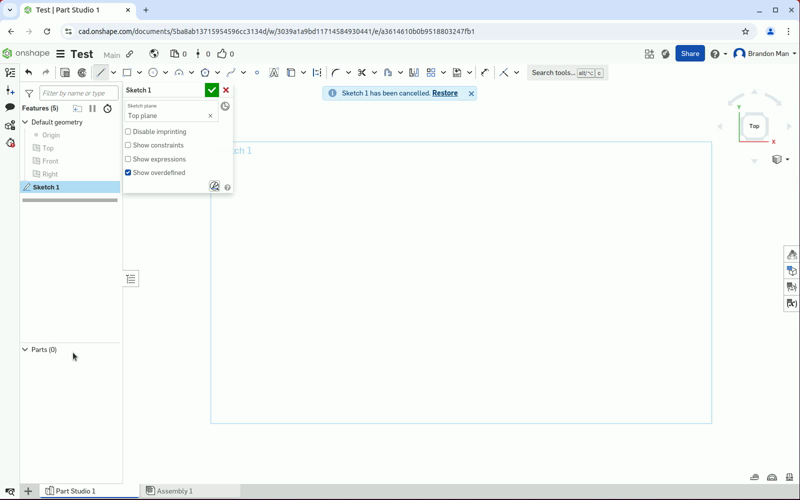
key_down(shift)
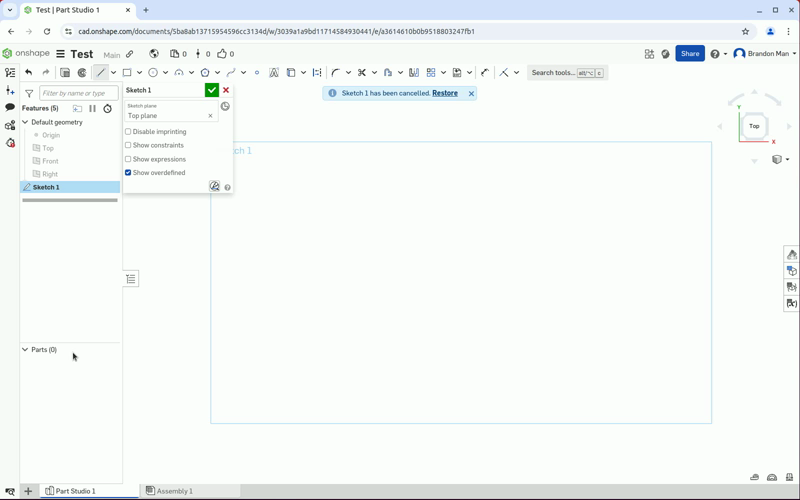
mouse_move(453, 285)
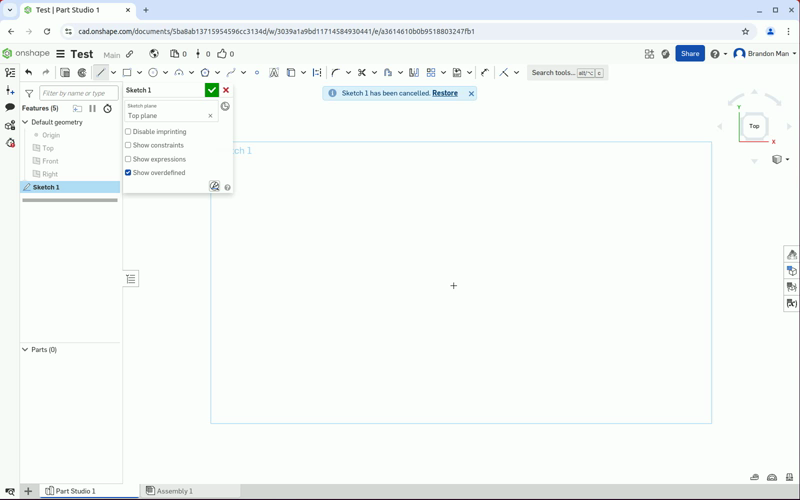
click(453, 285)
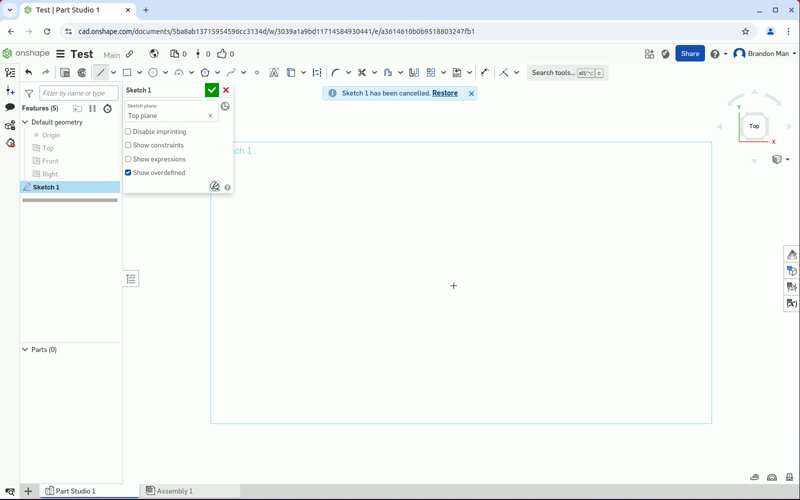
key_up(shift)
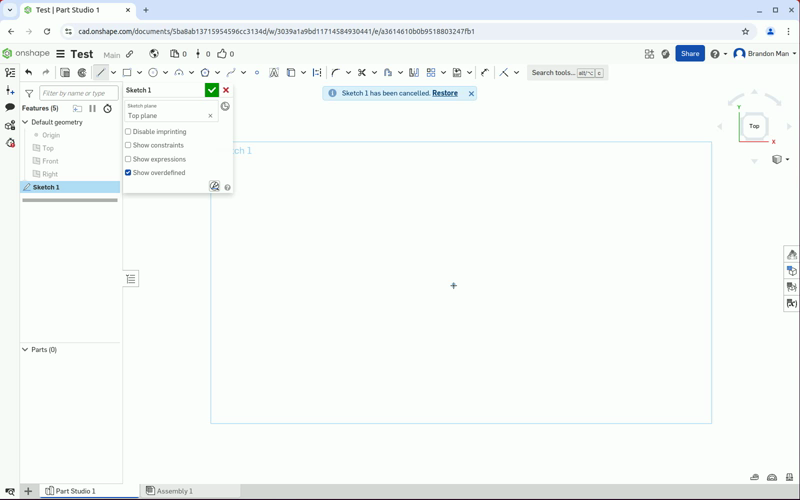
key_down(shift)
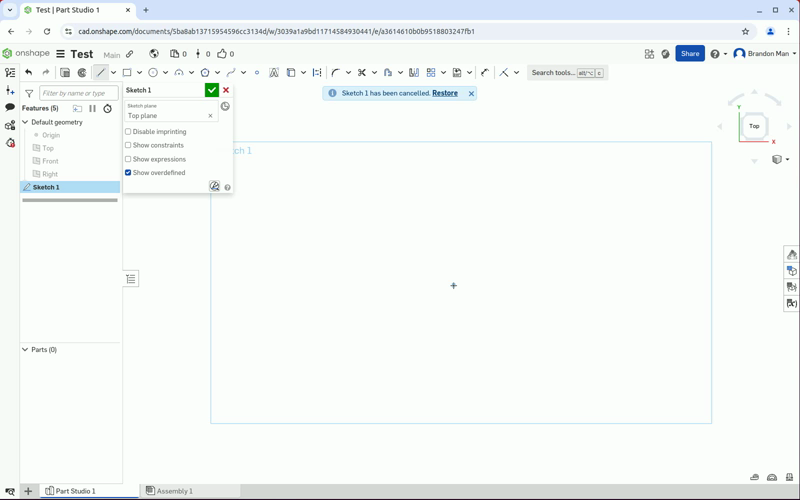
mouse_move(483, 285)
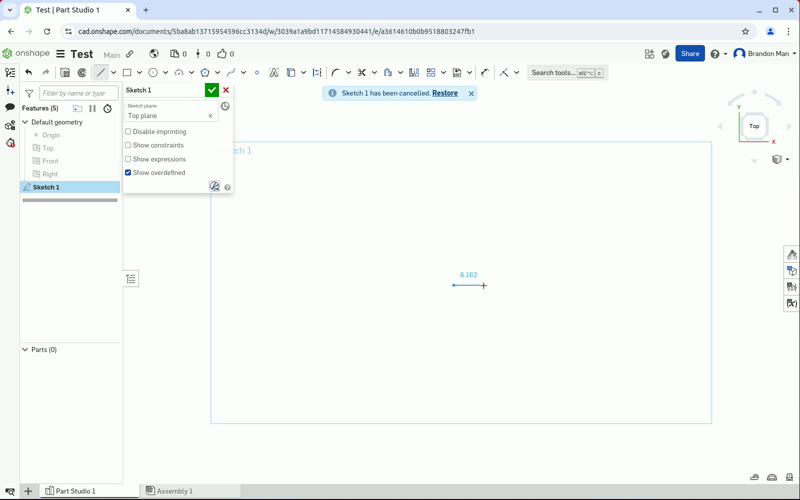
mouse_move(468, 285)
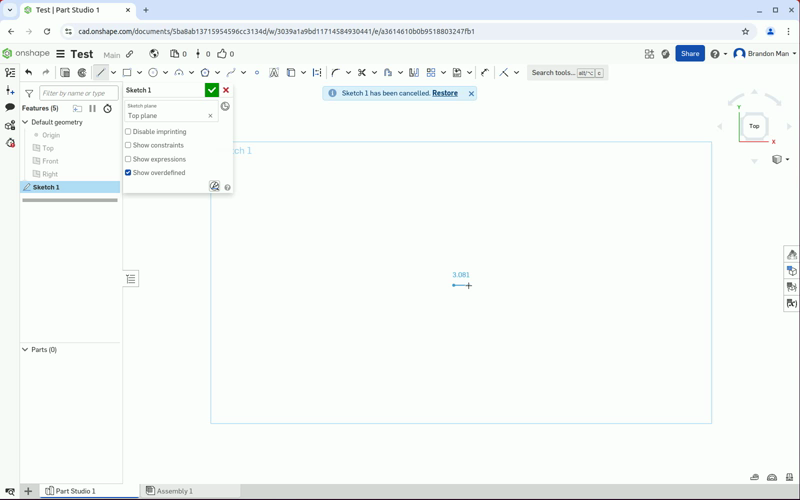
click(468, 285)
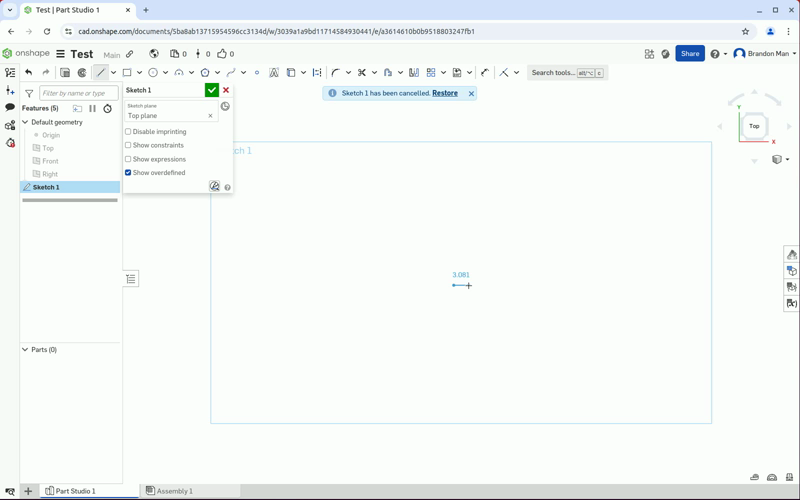
key_up(shift)
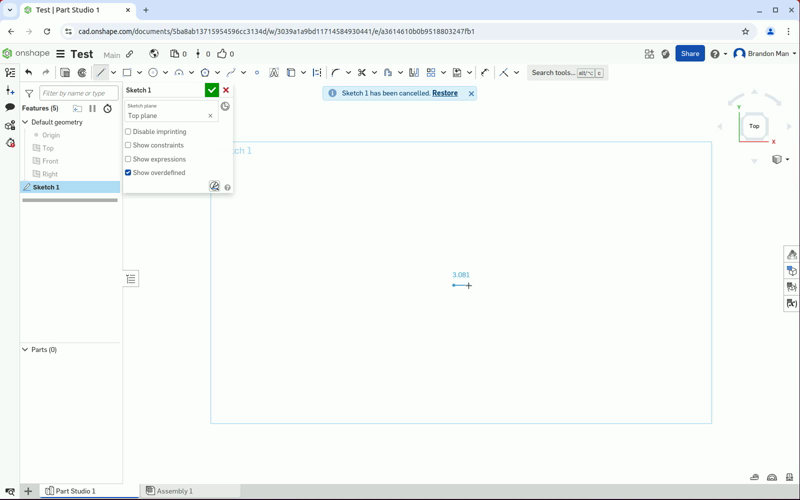
key_down(shift)
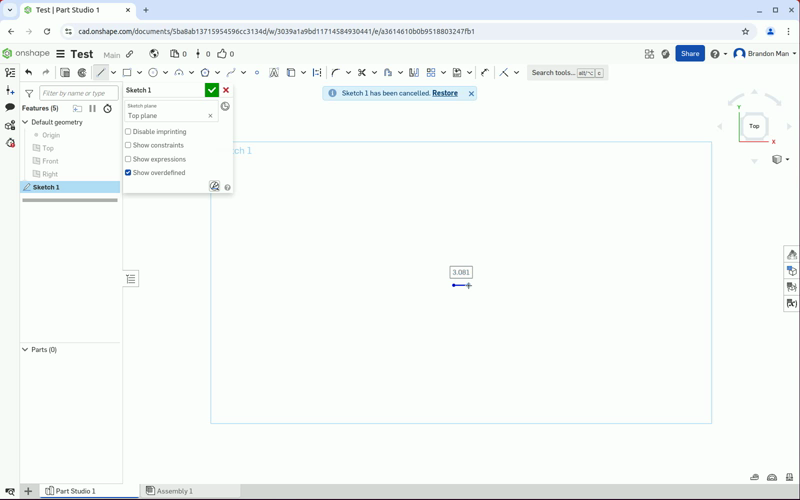
mouse_move(498, 285)
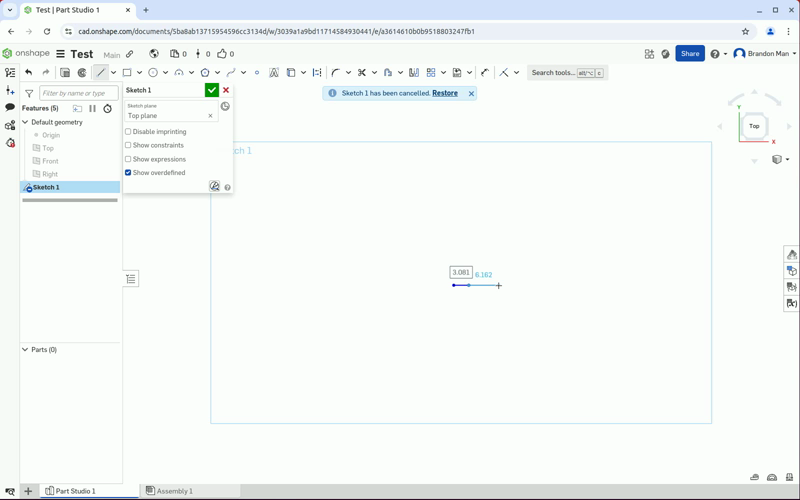
mouse_move(468, 279)
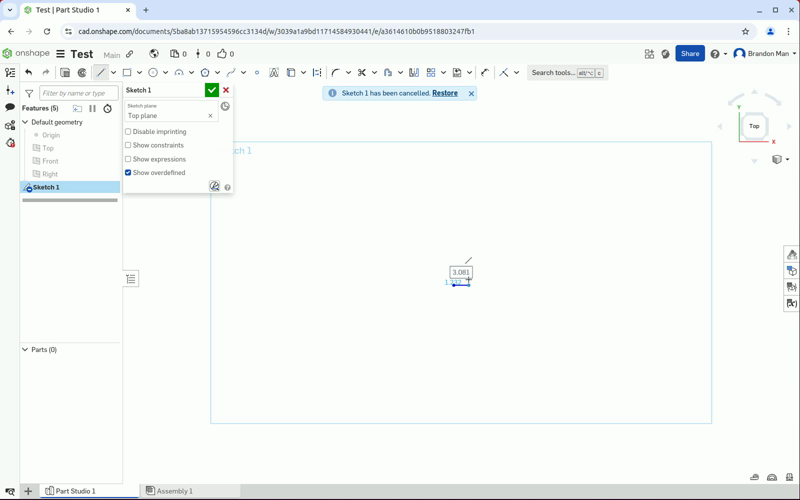
scroll(6)
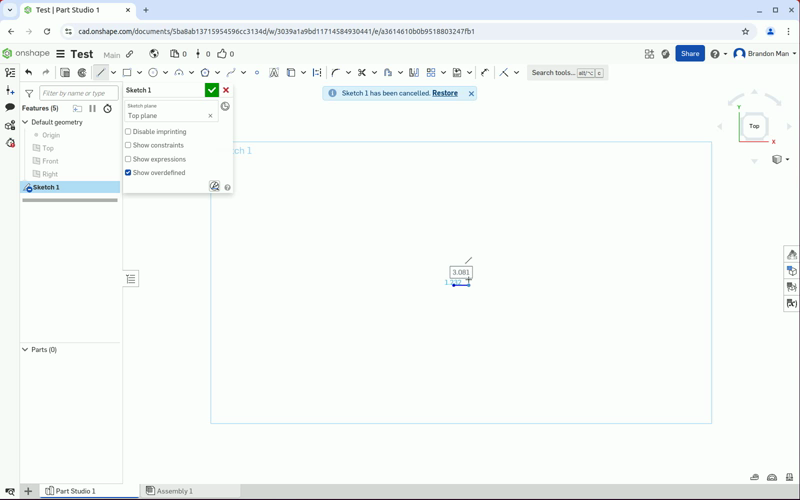
scroll(6)
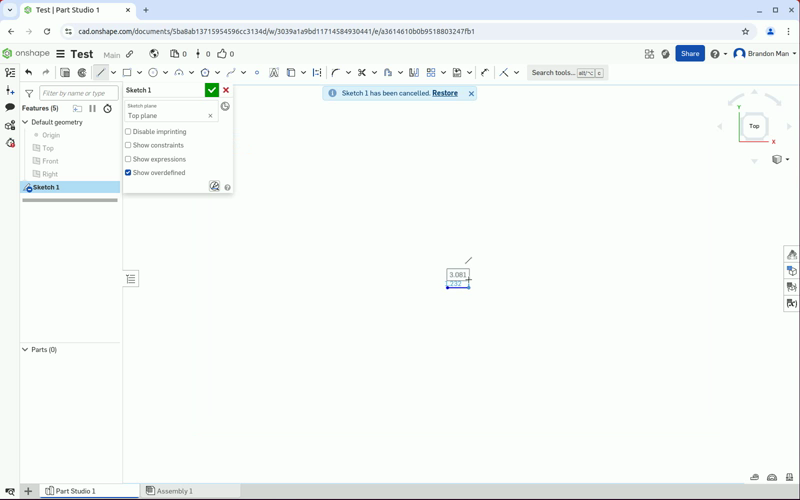
scroll(6)
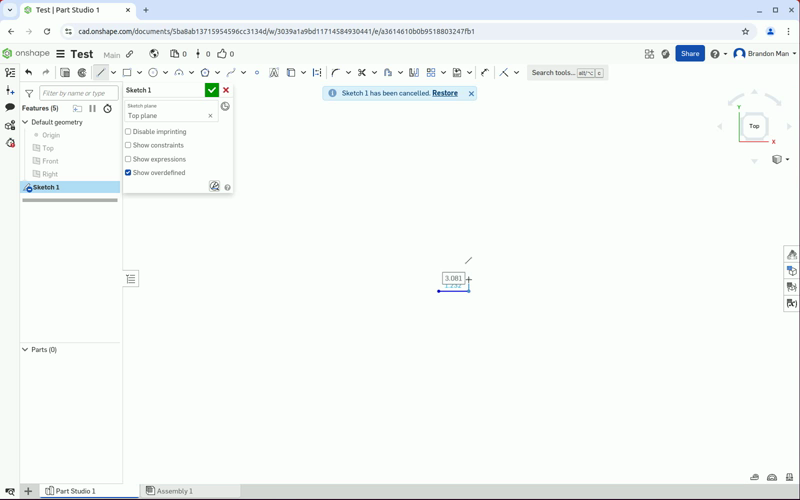
scroll(6)
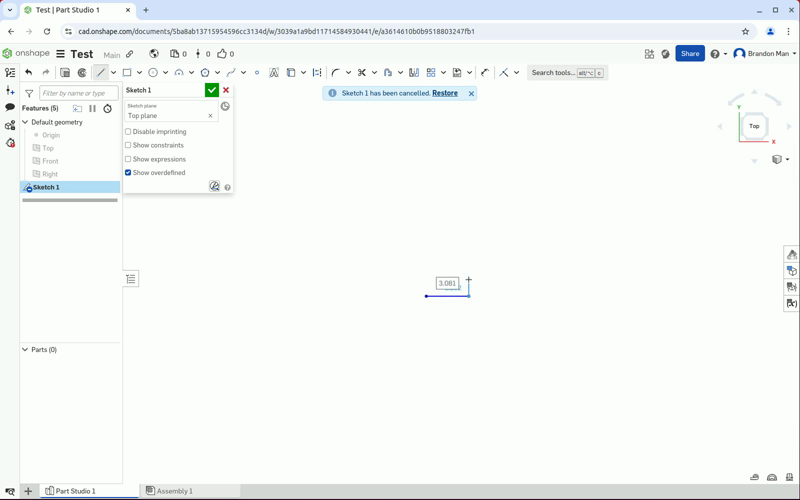
scroll(6)
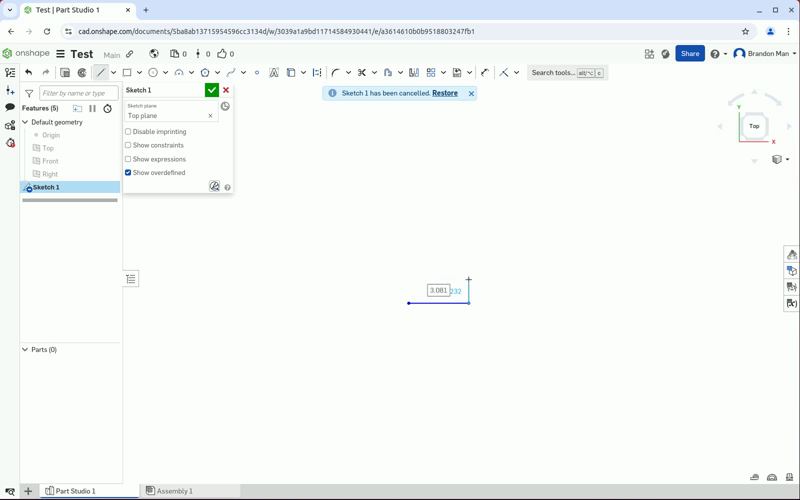
scroll(6)
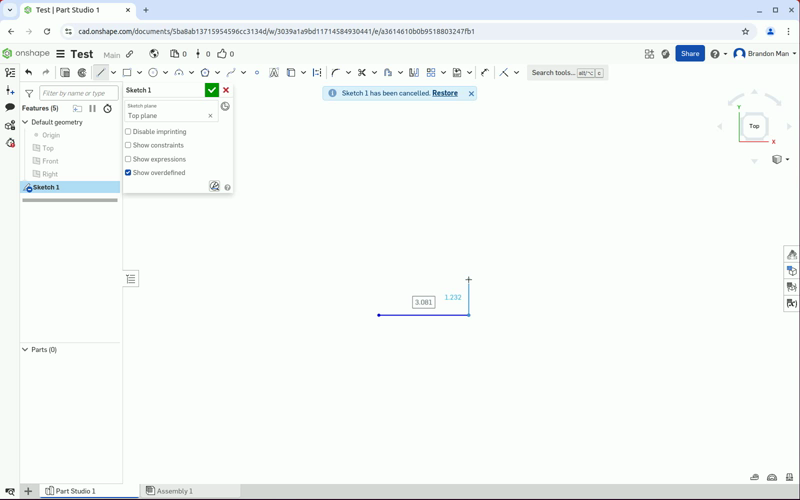
scroll(6)
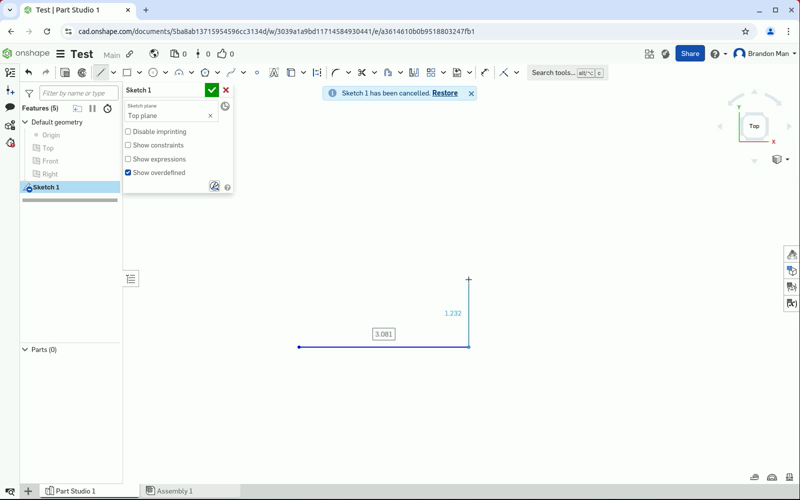
click(468, 279)
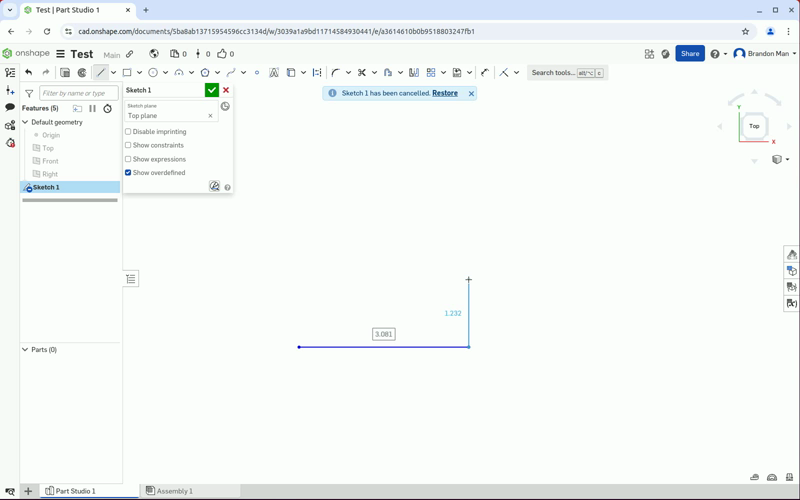
scroll(-6)
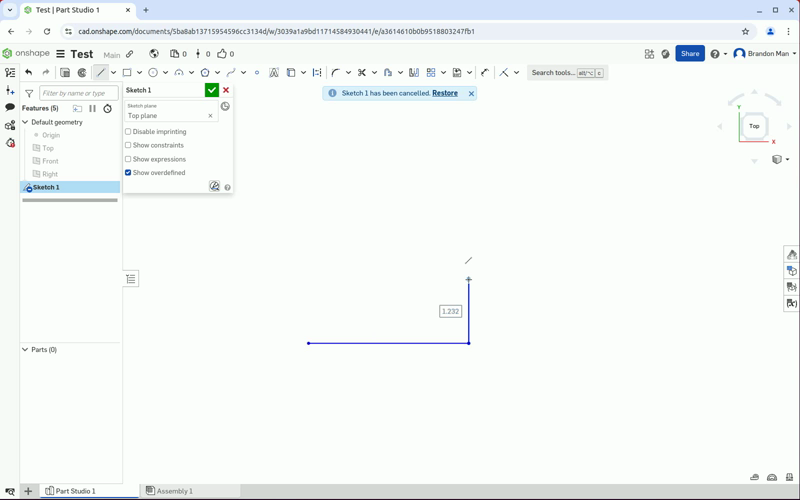
scroll(-6)
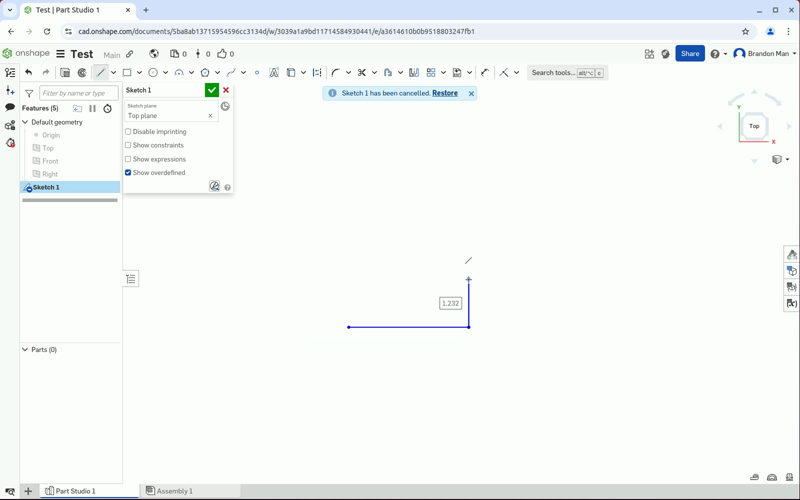
scroll(-6)
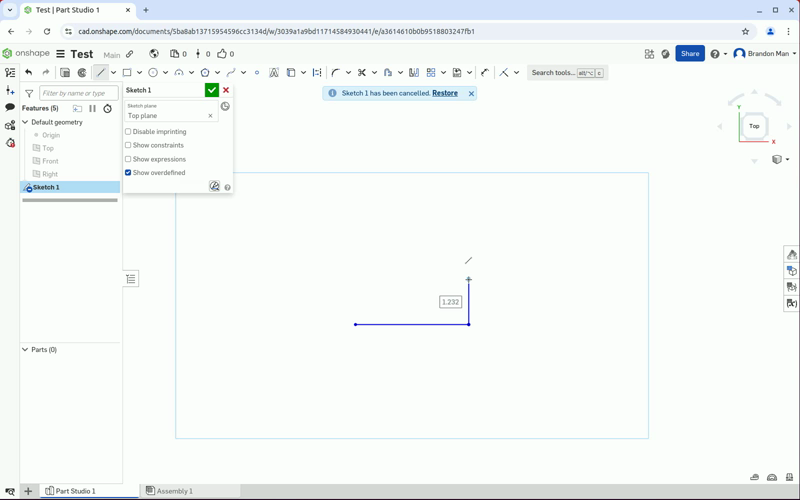
scroll(-6)
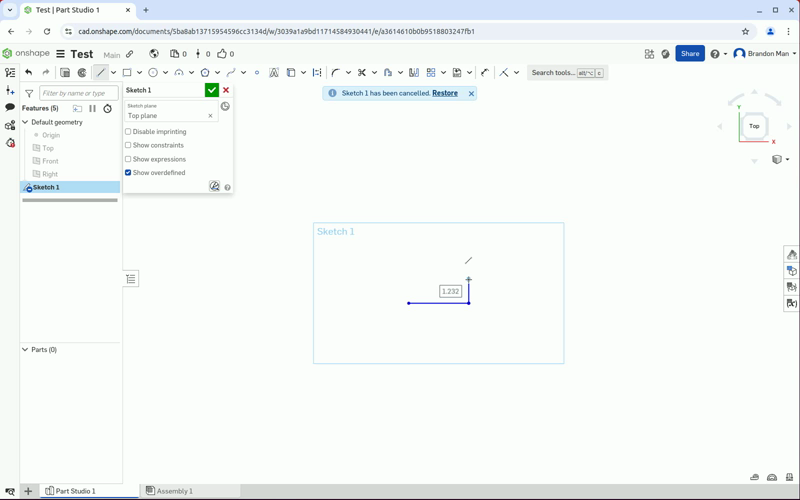
scroll(-6)
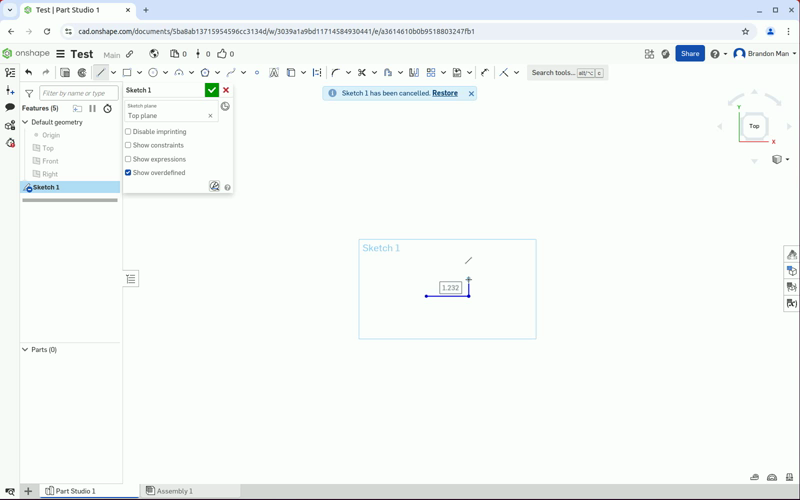
scroll(-6)
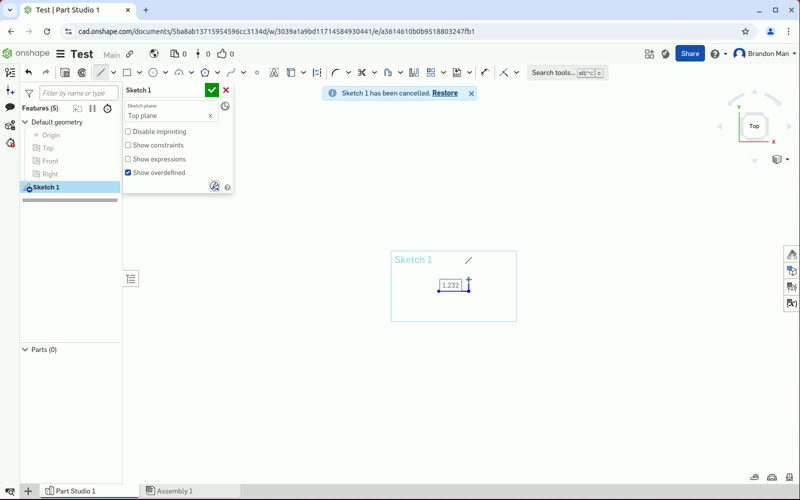
scroll(-6)
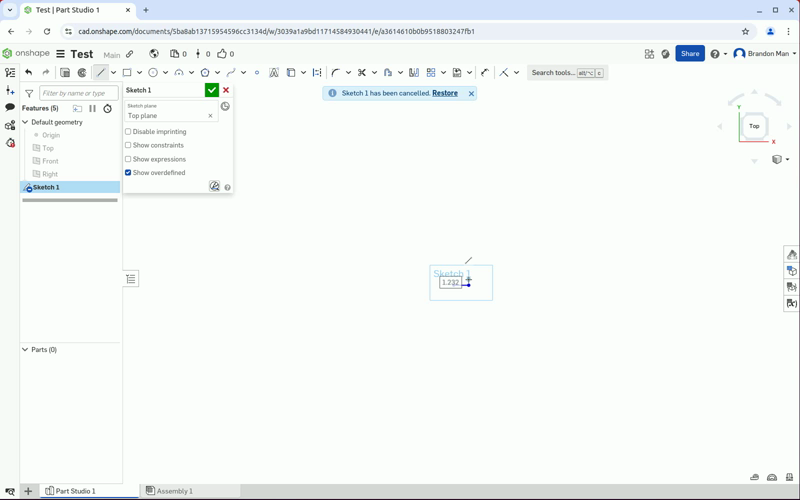
key_up(shift)
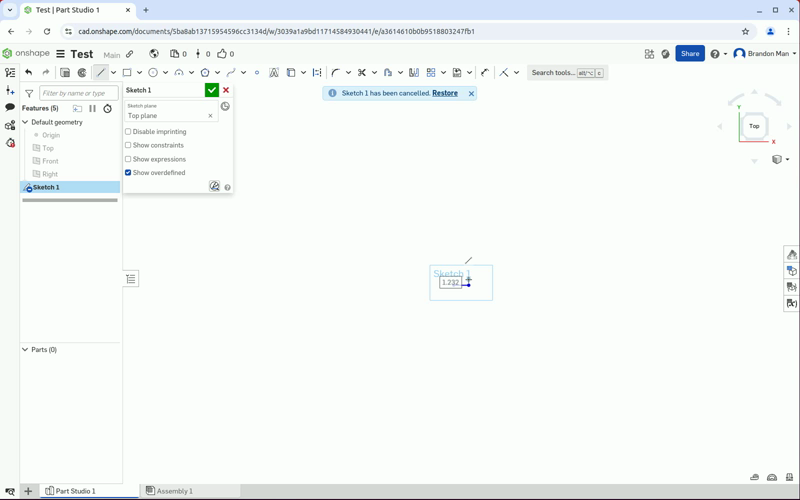
key_down(shift)
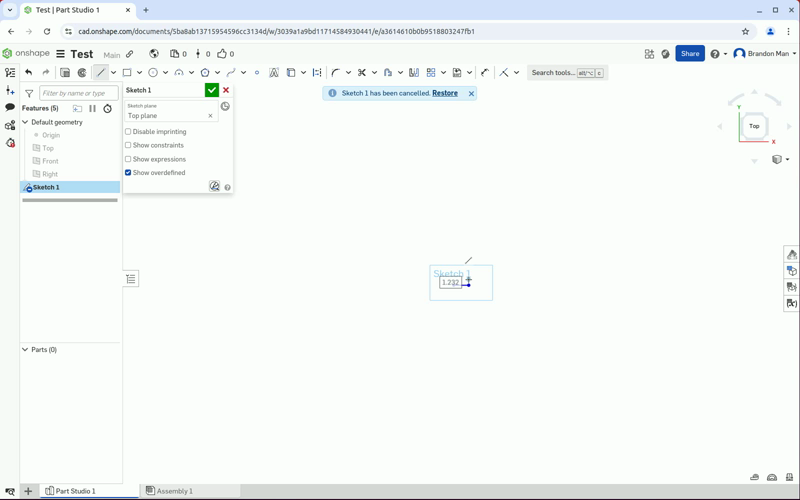
mouse_move(498, 279)
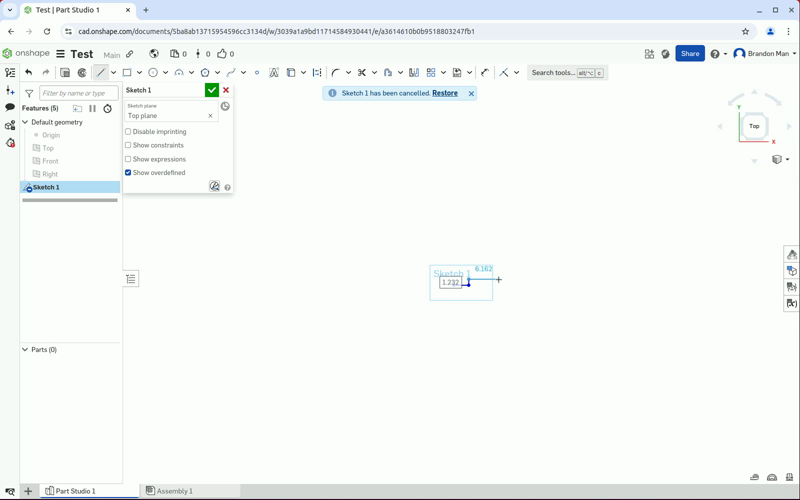
mouse_move(453, 279)
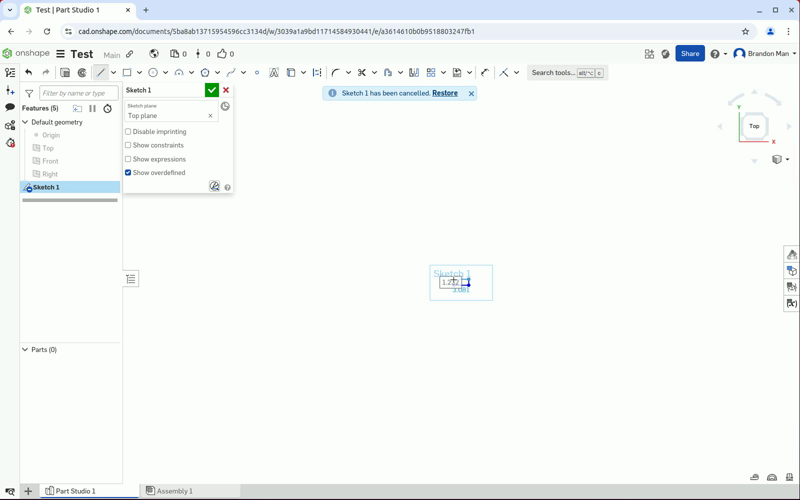
click(453, 279)
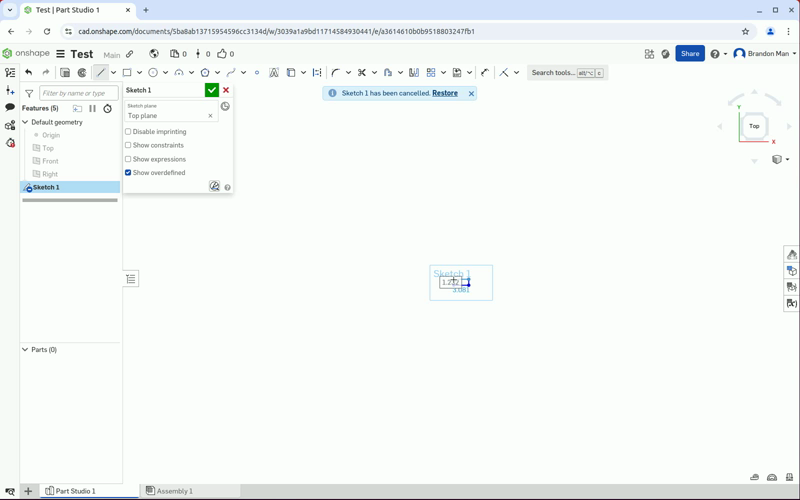
key_up(shift)
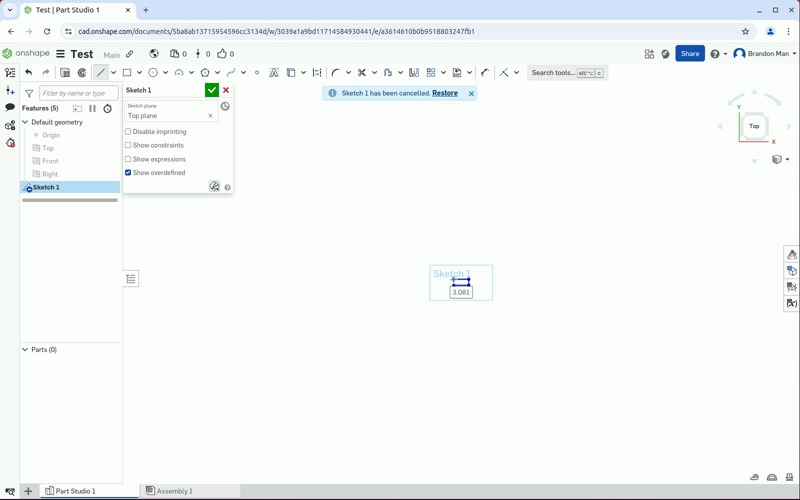
mouse_move(483, 279)
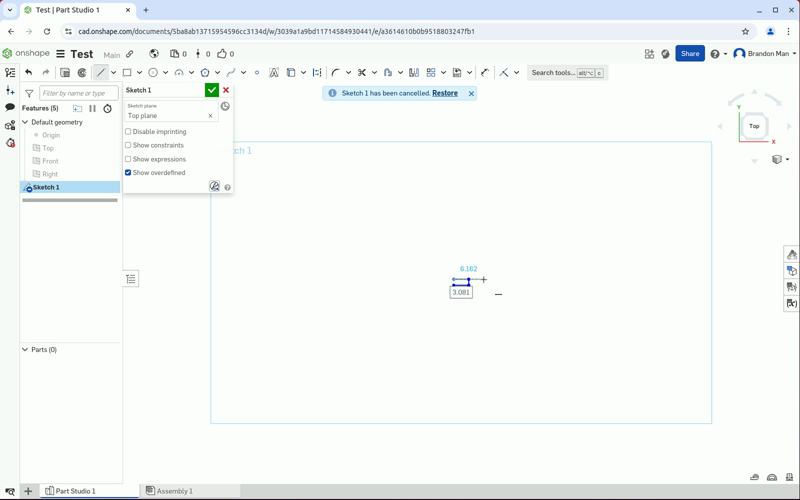
key_down(shift)
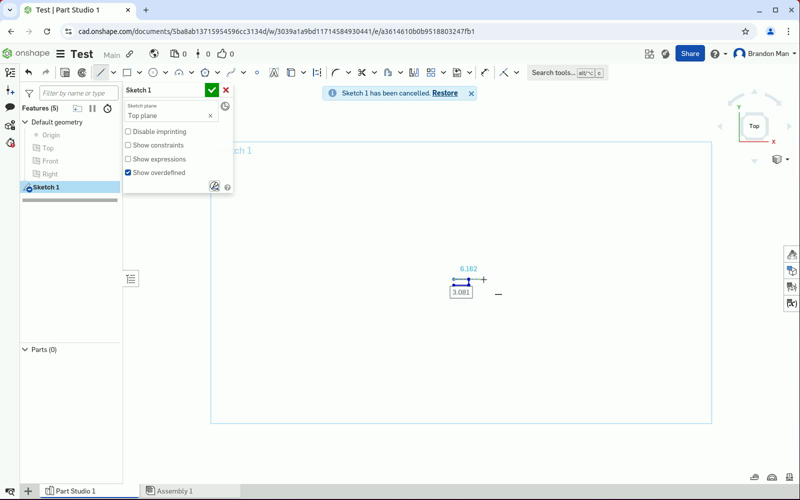
mouse_move(453, 285)
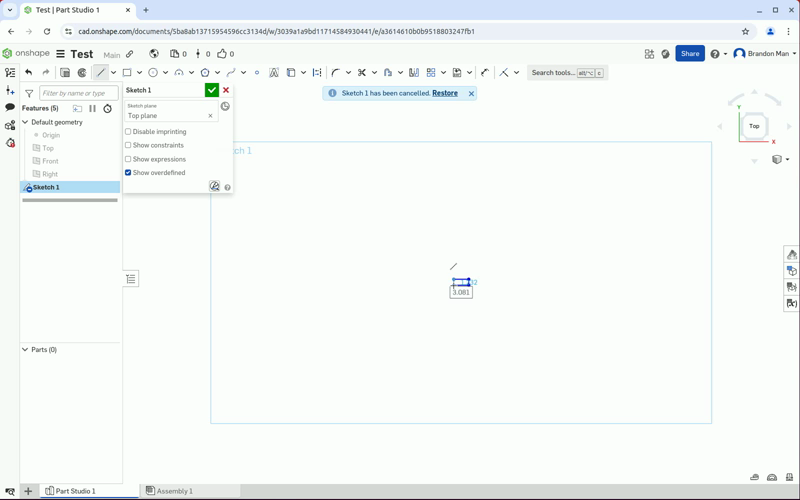
scroll(6)
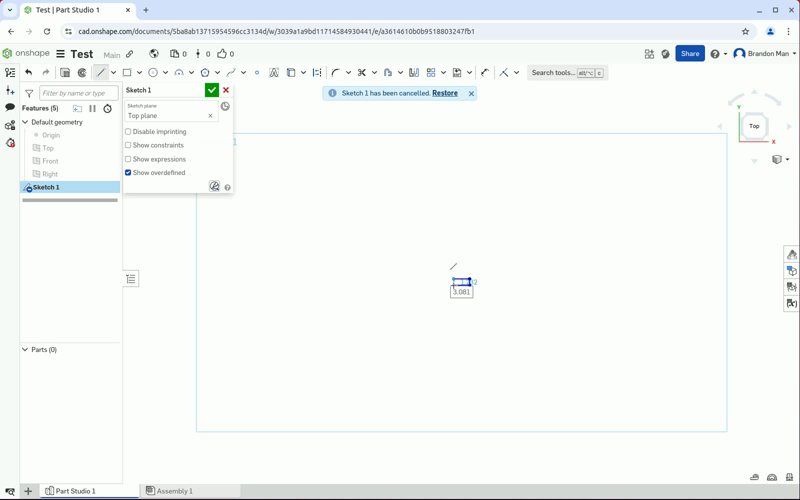
scroll(6)
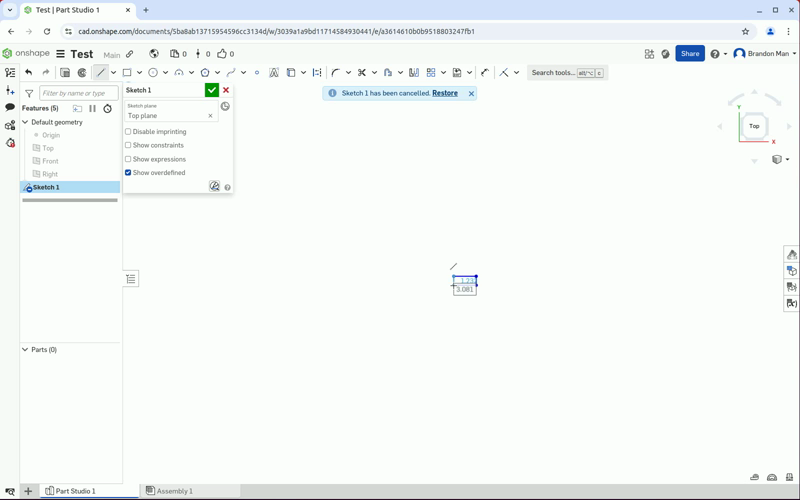
scroll(6)
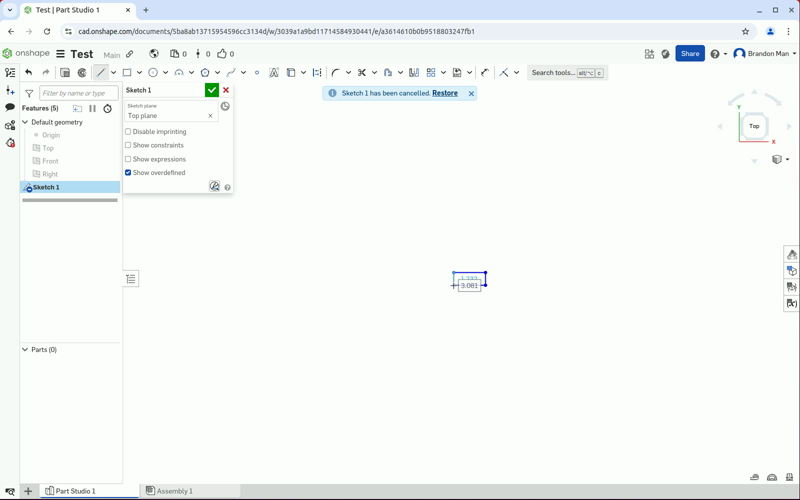
scroll(6)
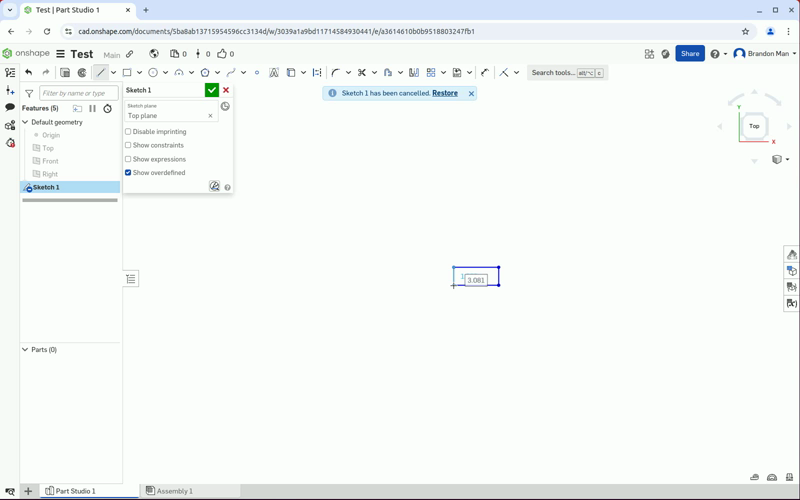
scroll(6)
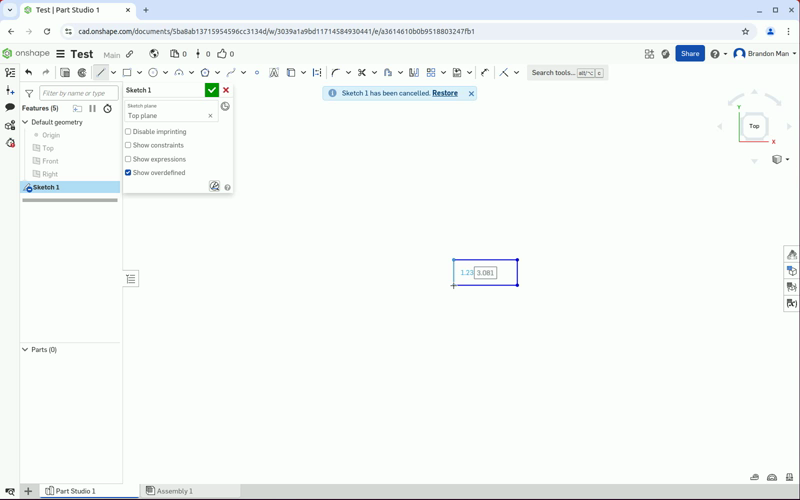
scroll(6)
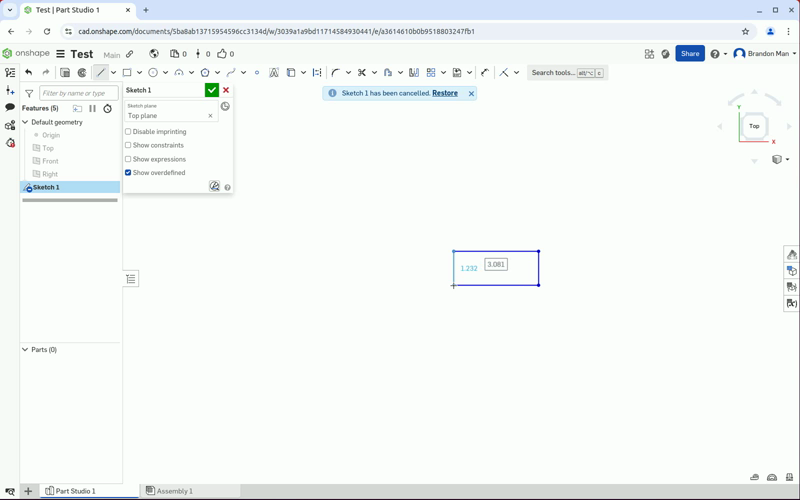
scroll(6)
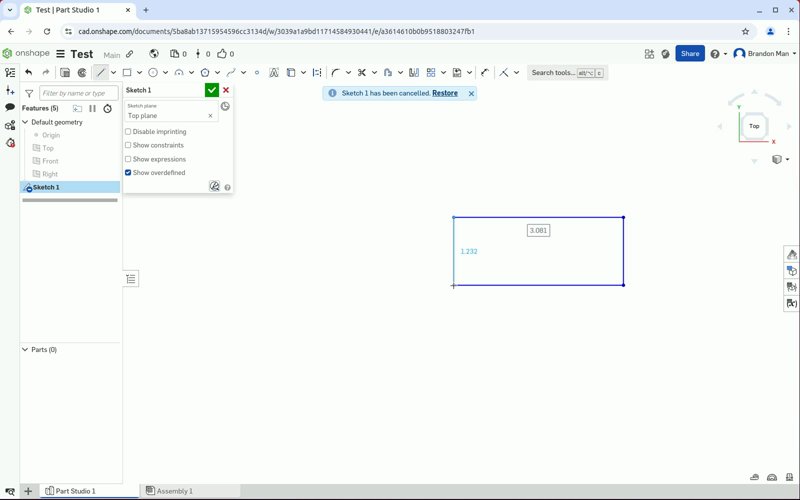
key_up(shift)
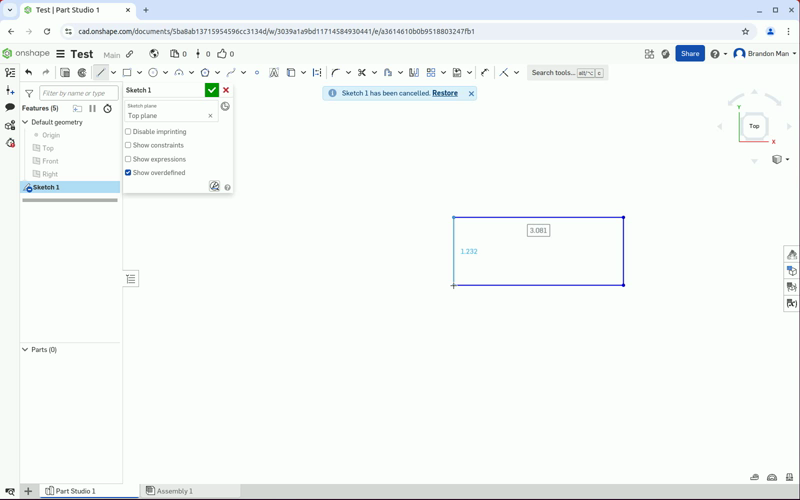
click(453, 285)
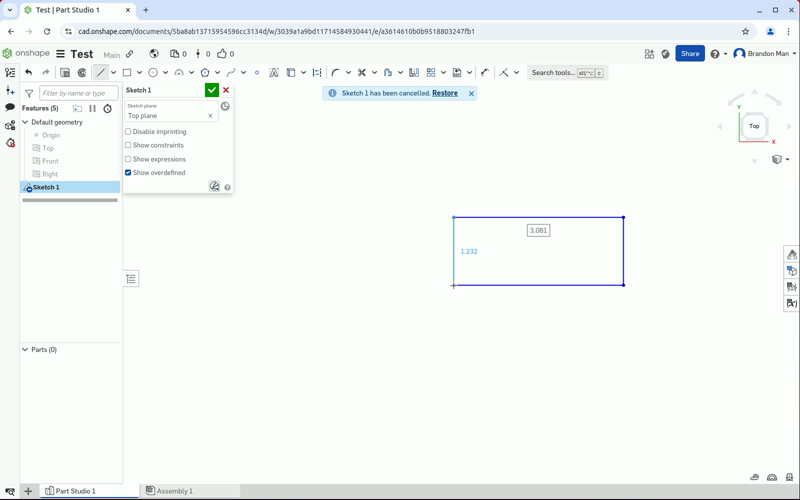
scroll(-6)
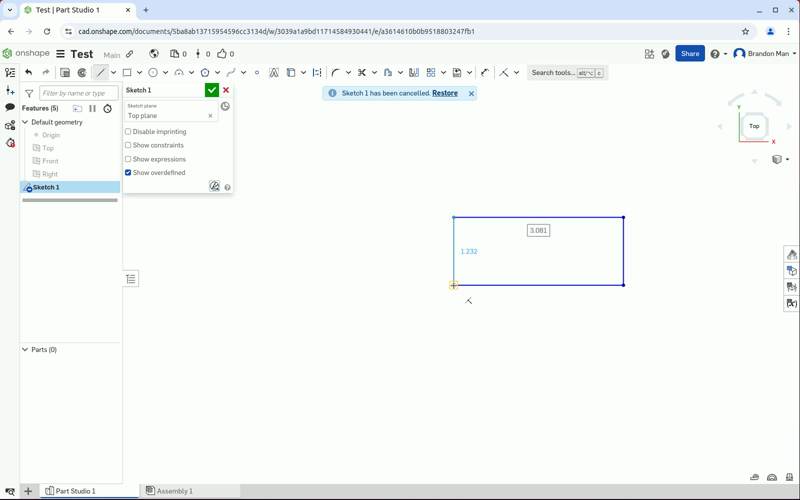
scroll(-6)
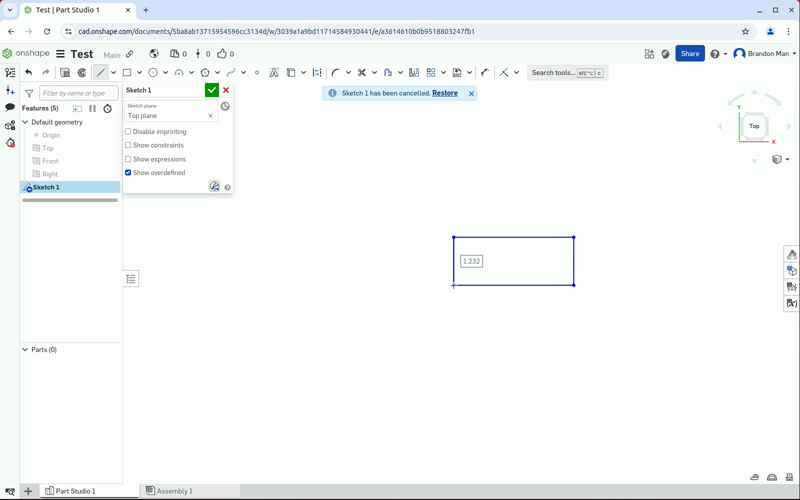
scroll(-6)
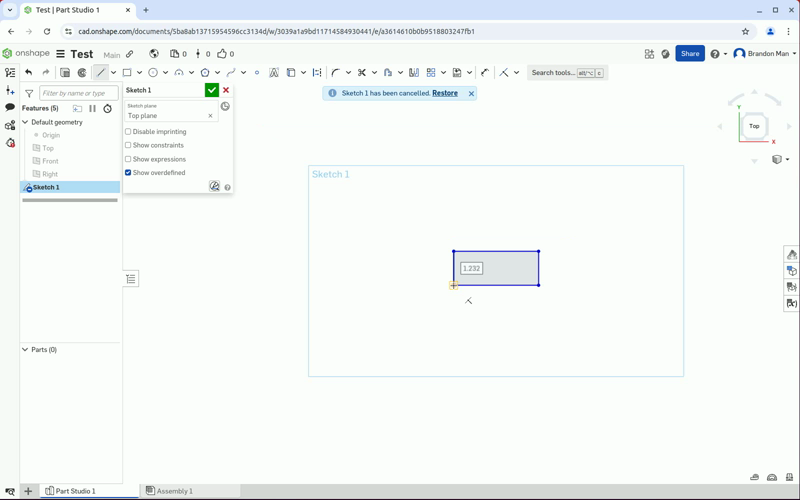
scroll(-6)
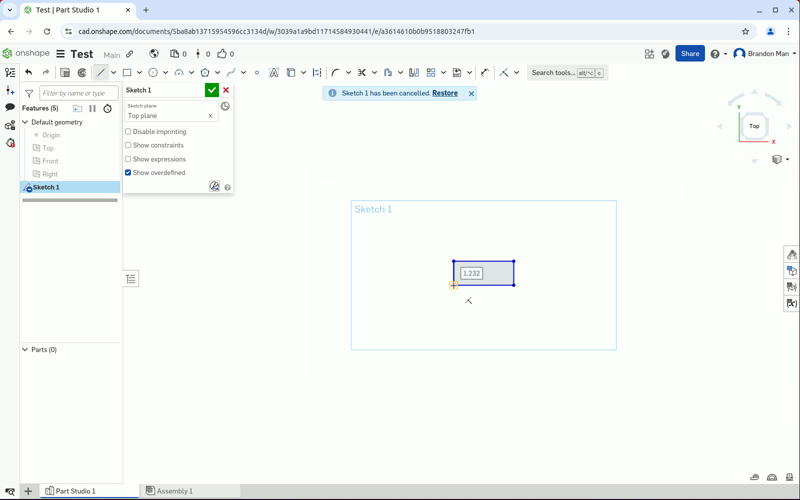
scroll(-6)
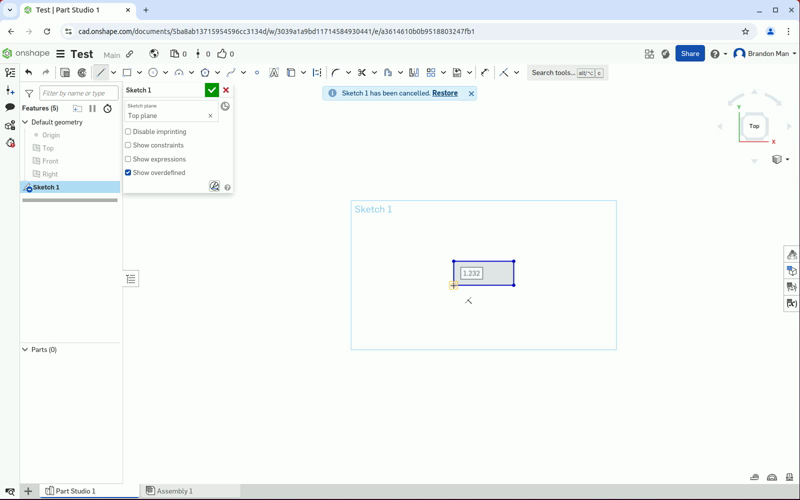
scroll(-6)
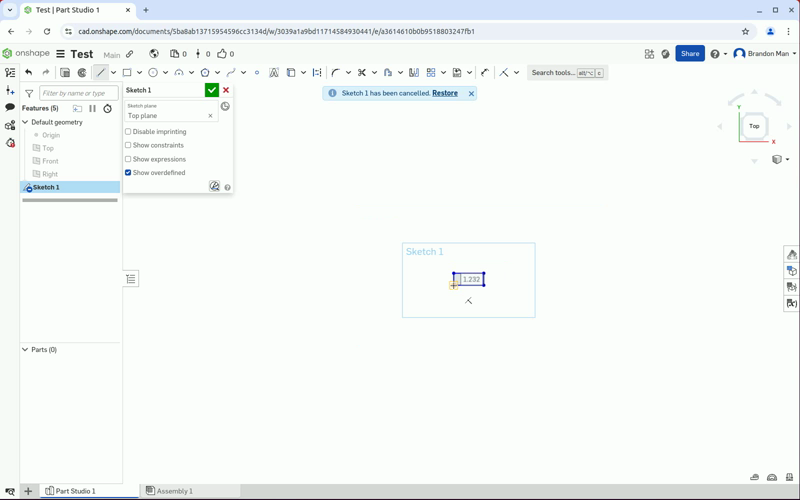
scroll(-6)
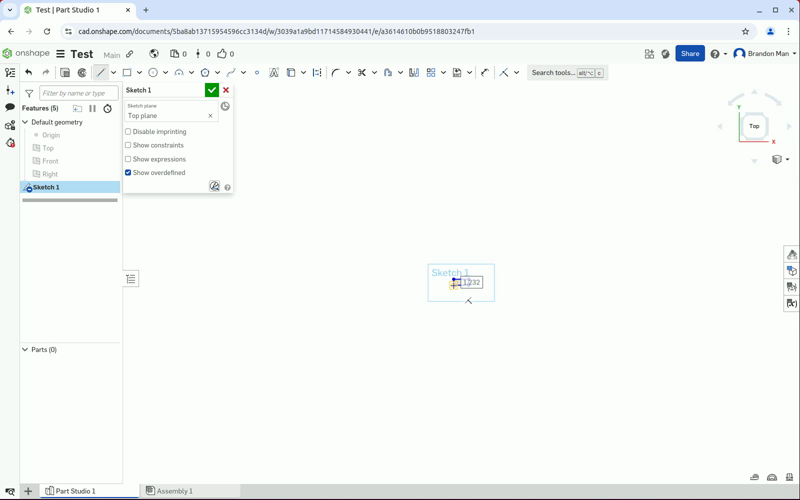
key(esc)
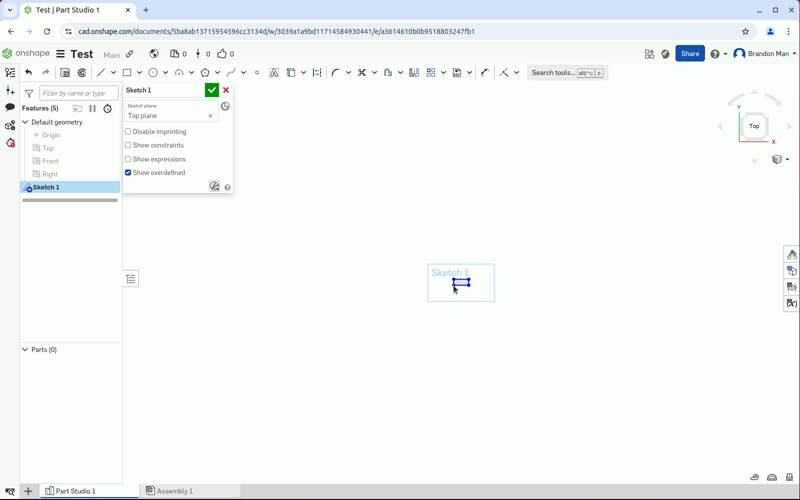
key(c)
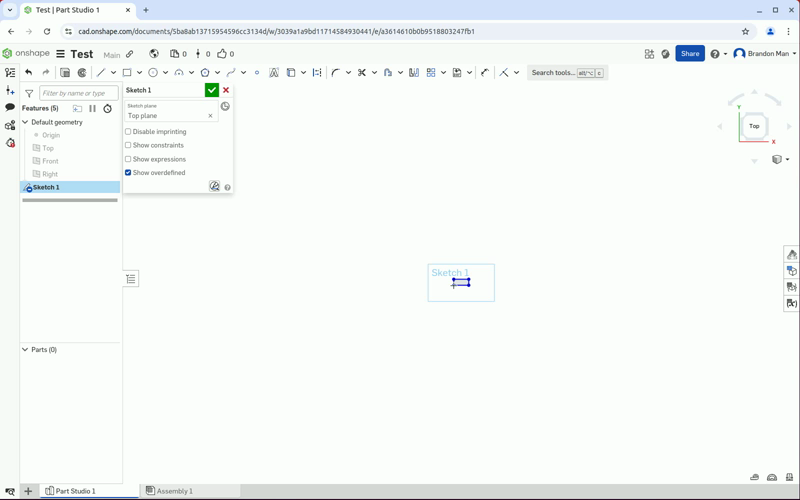
key_down(shift)
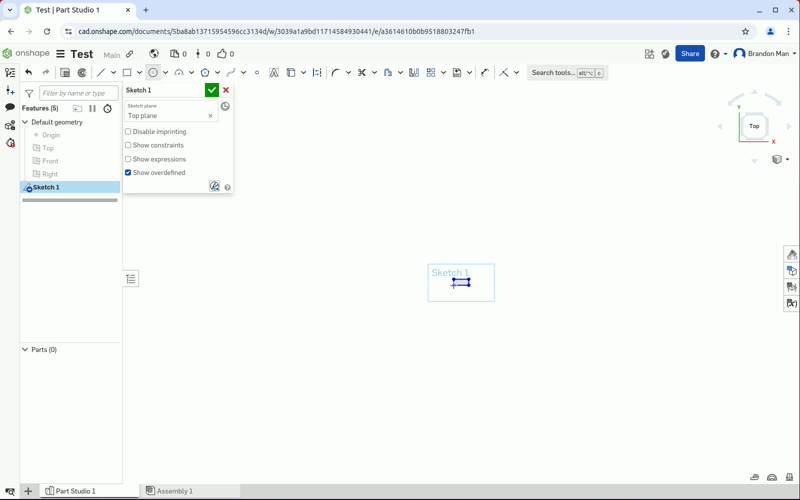
mouse_move(455, 282)
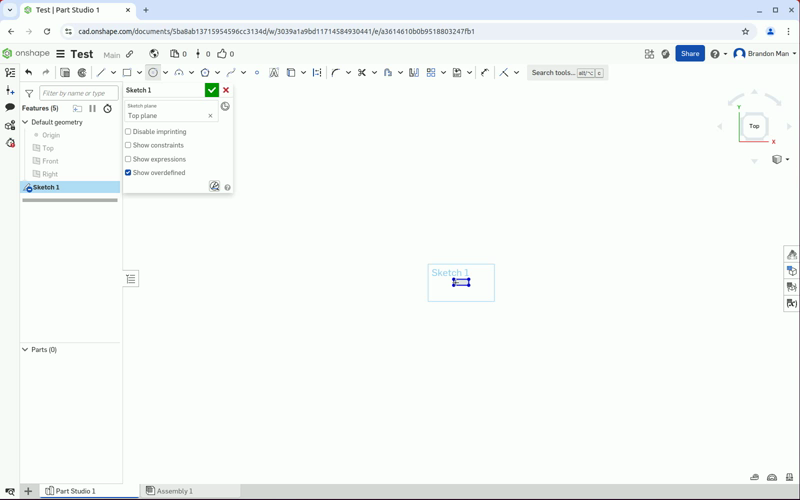
scroll(6)
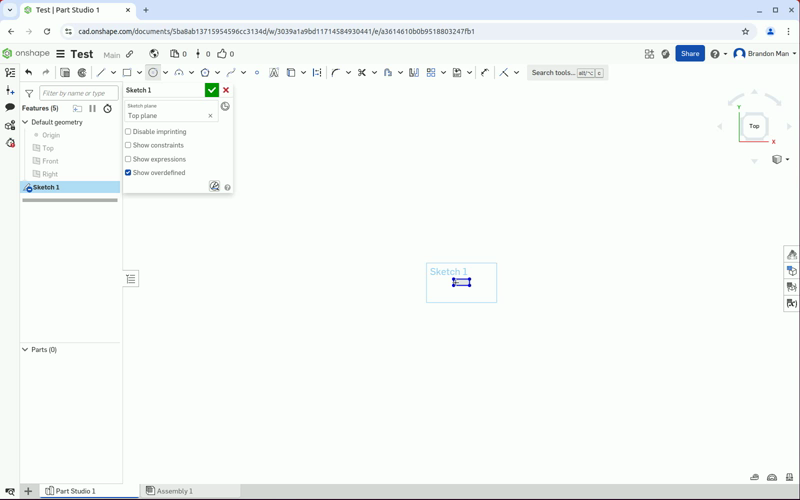
scroll(6)
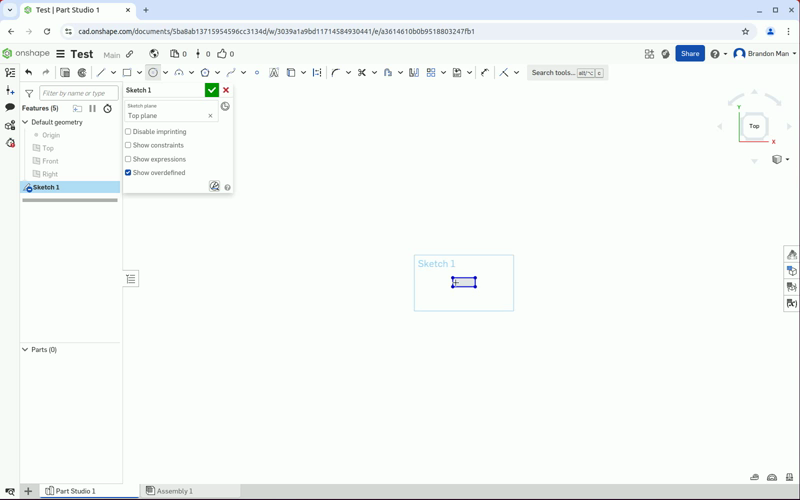
scroll(6)
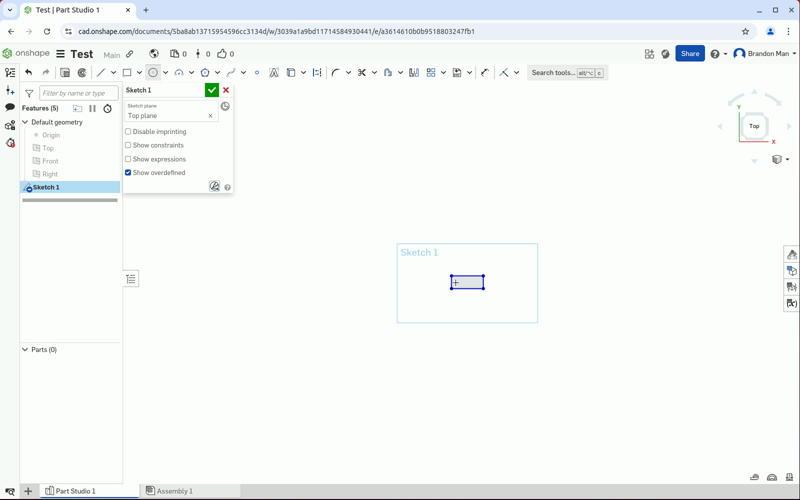
scroll(6)
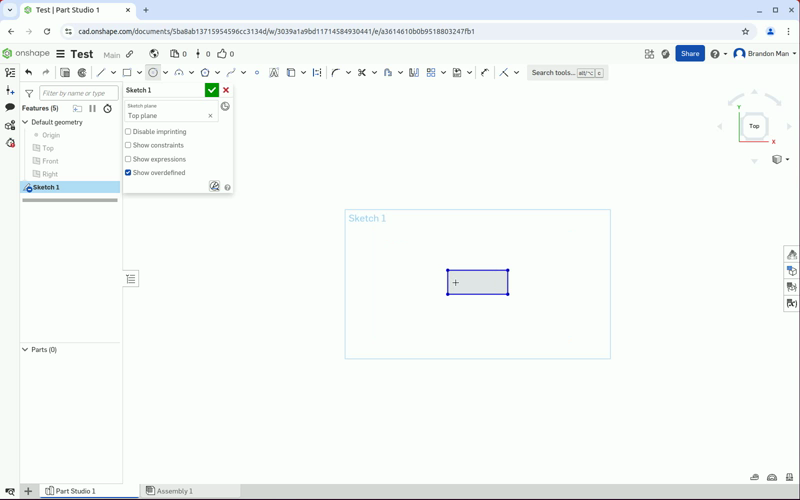
scroll(6)
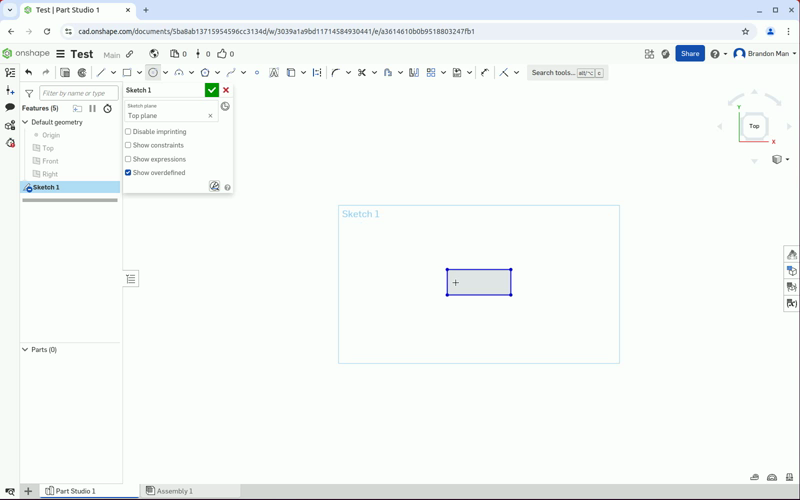
scroll(6)
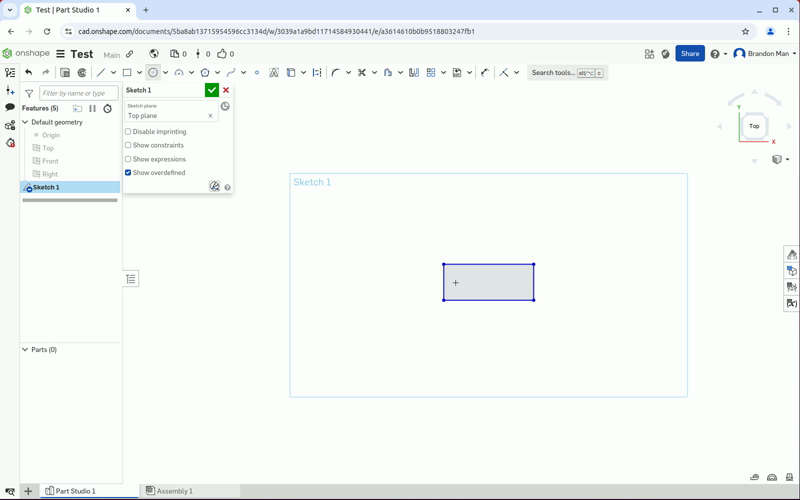
scroll(6)
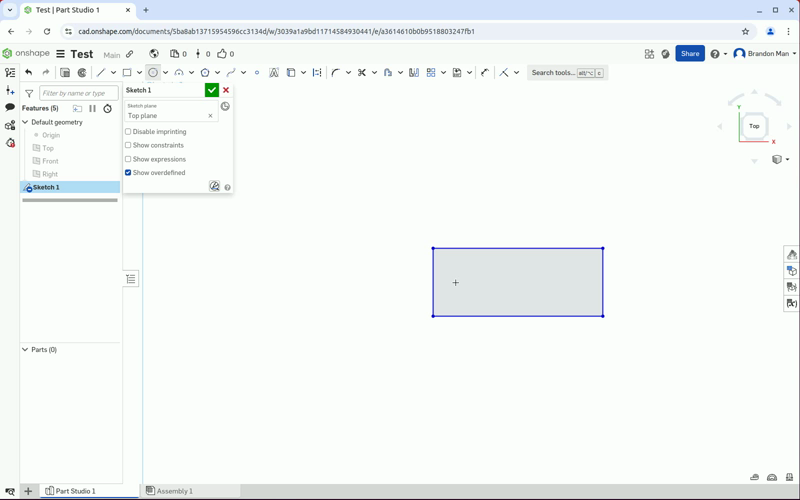
click(455, 282)
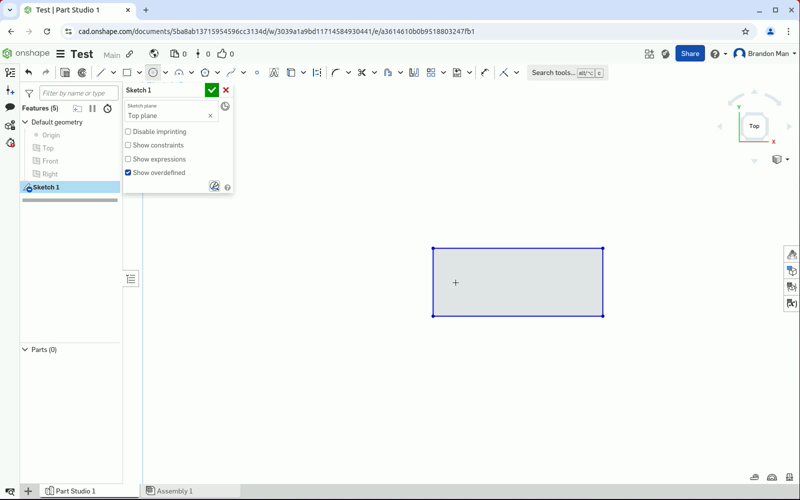
scroll(-6)
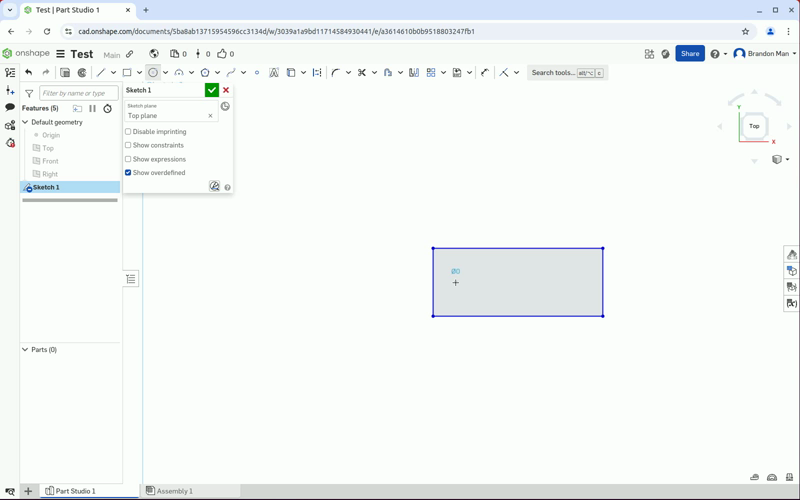
scroll(-6)
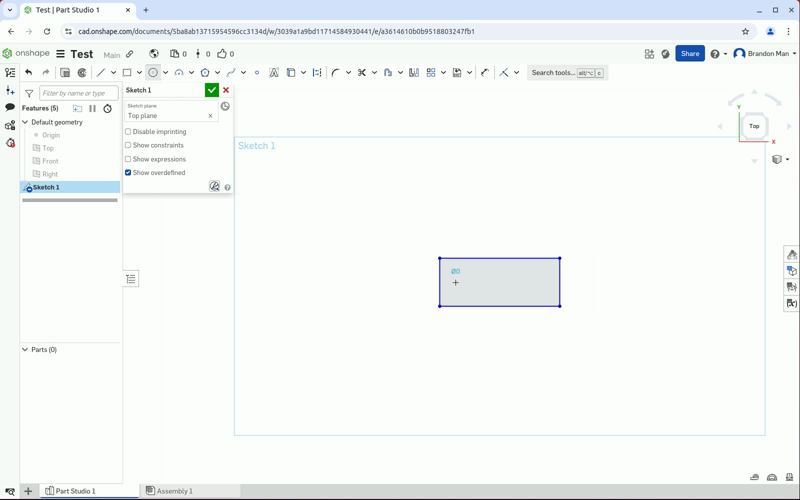
scroll(-6)
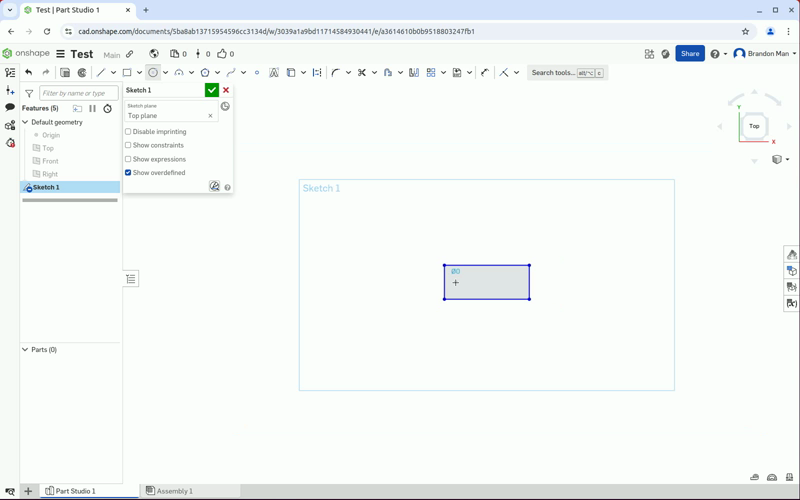
scroll(-6)
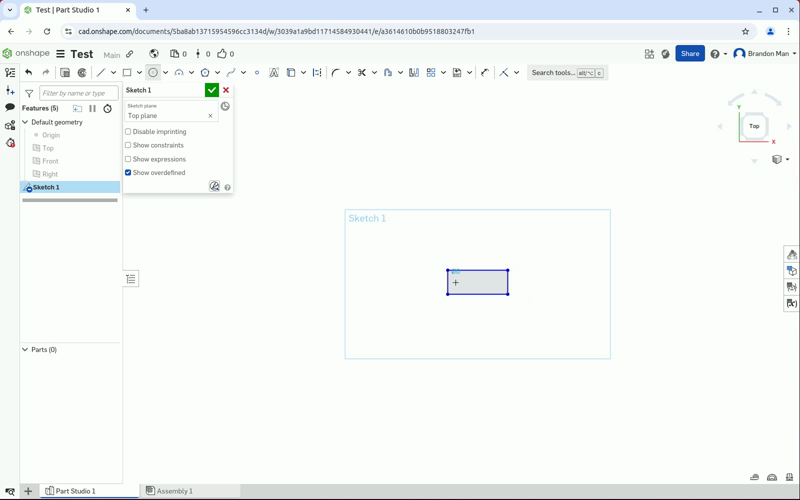
scroll(-6)
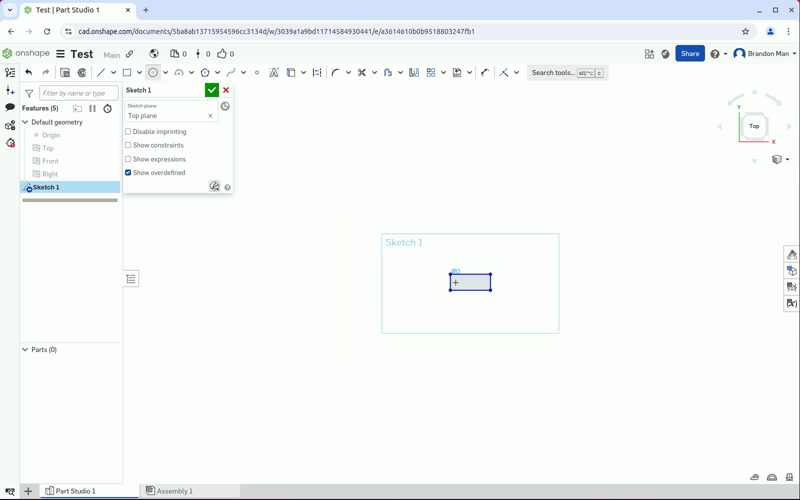
scroll(-6)
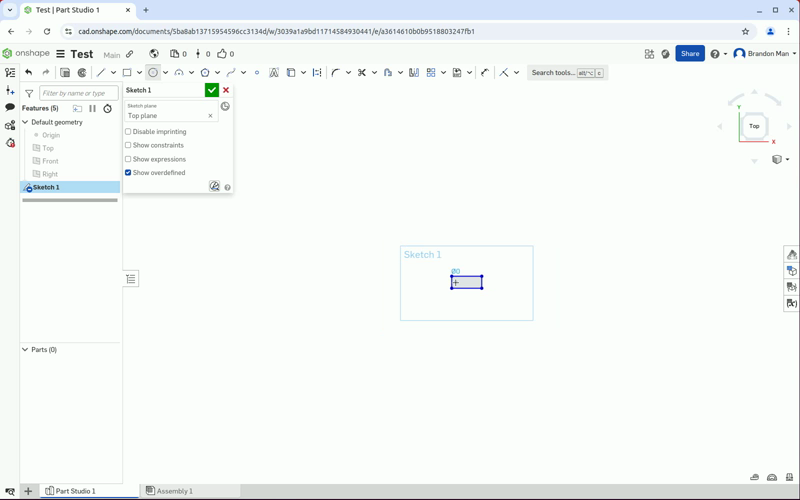
scroll(-6)
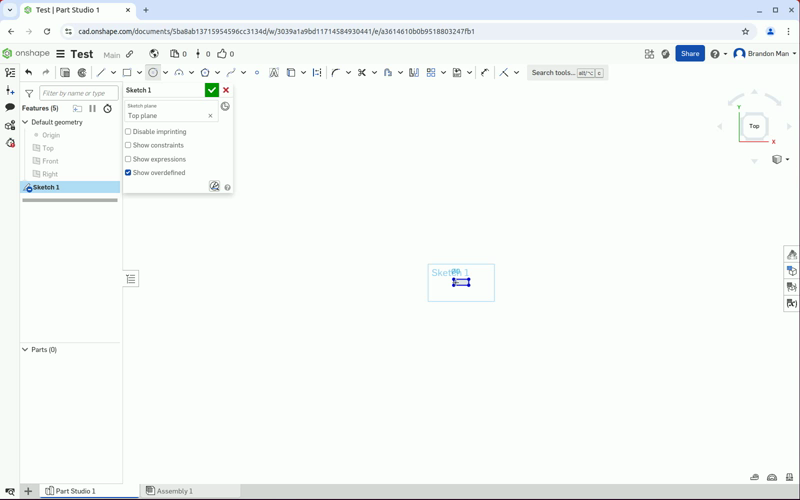
key_up(shift)
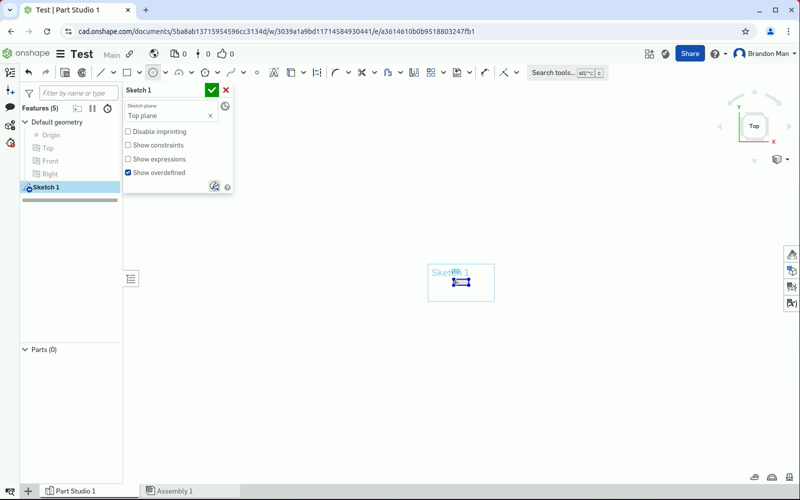
mouse_move(456, 282)
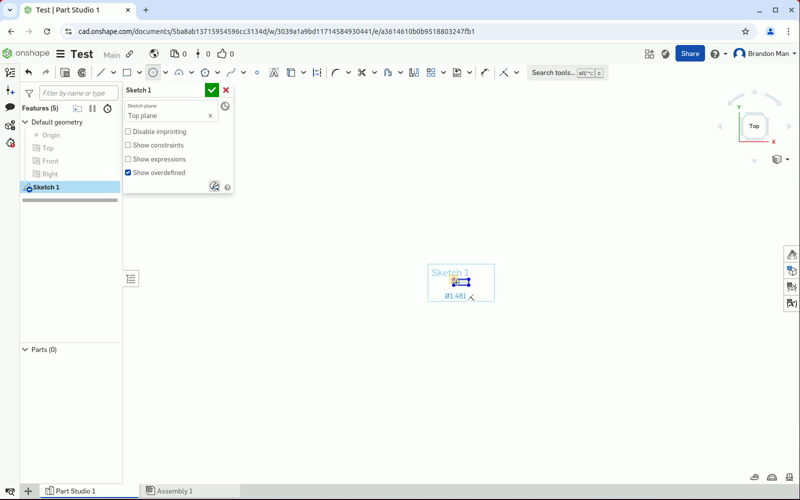
scroll(6)
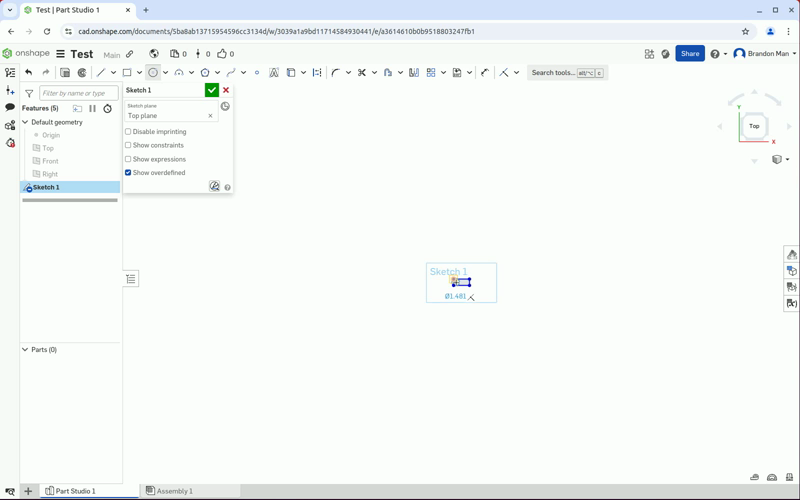
scroll(6)
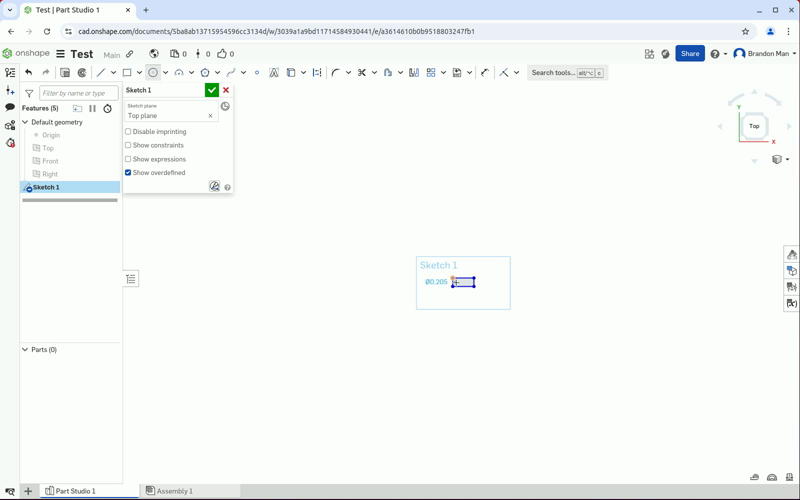
scroll(6)
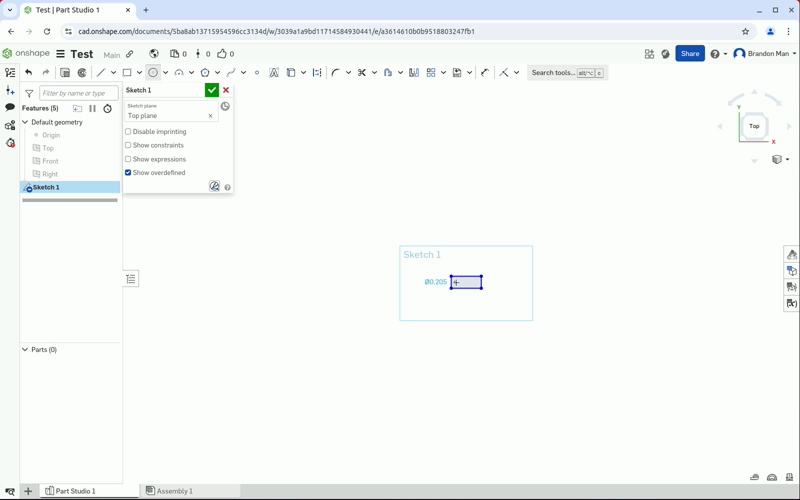
scroll(6)
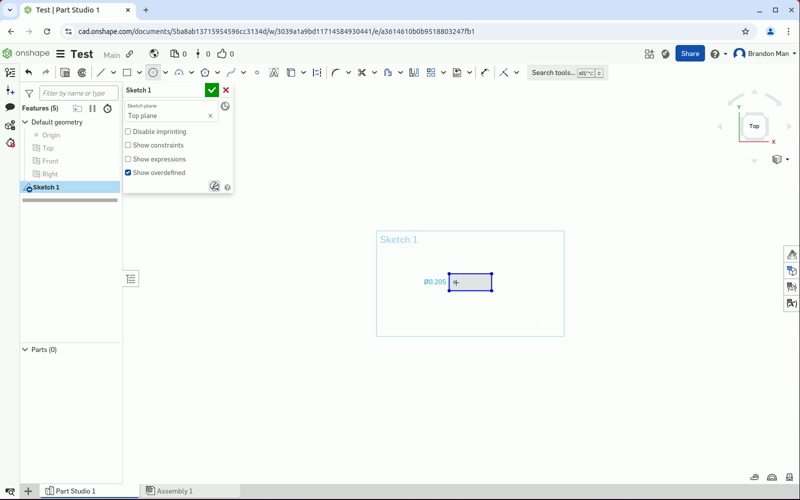
scroll(6)
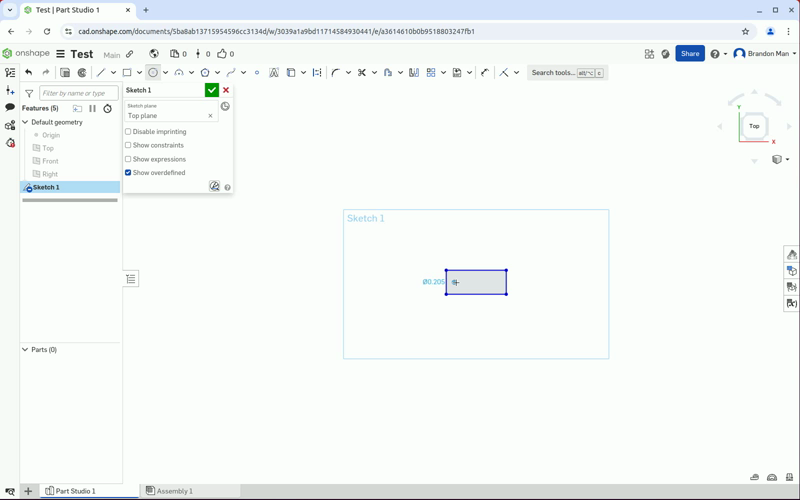
scroll(6)
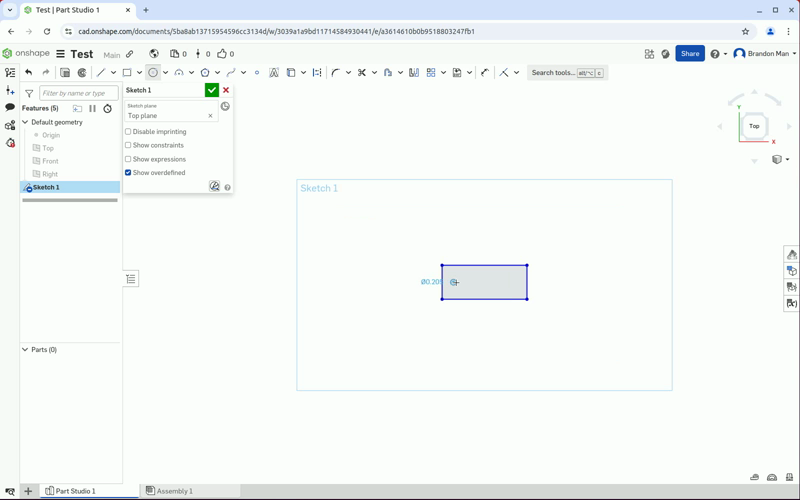
scroll(6)
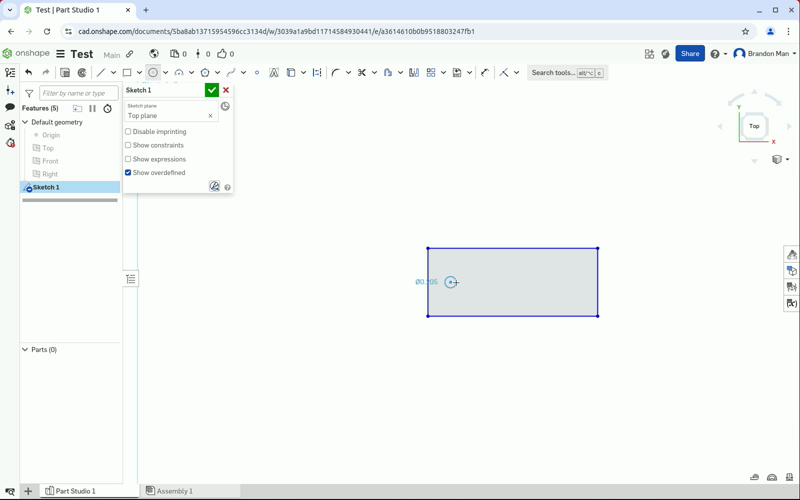
click(456, 282)
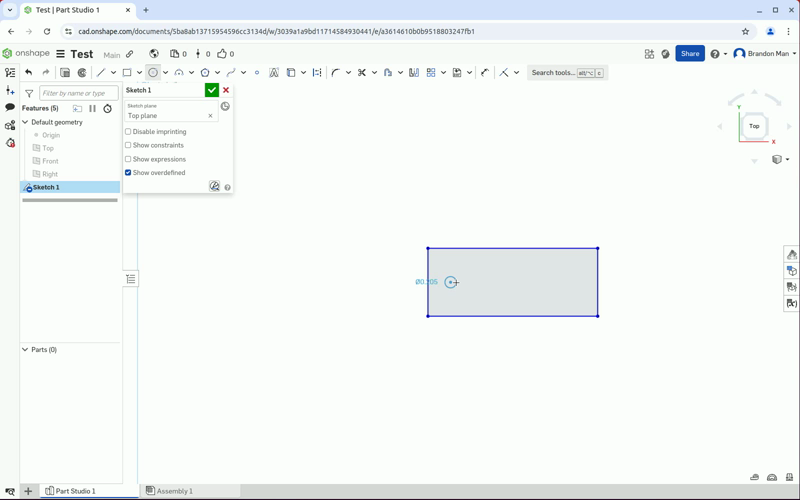
scroll(-6)
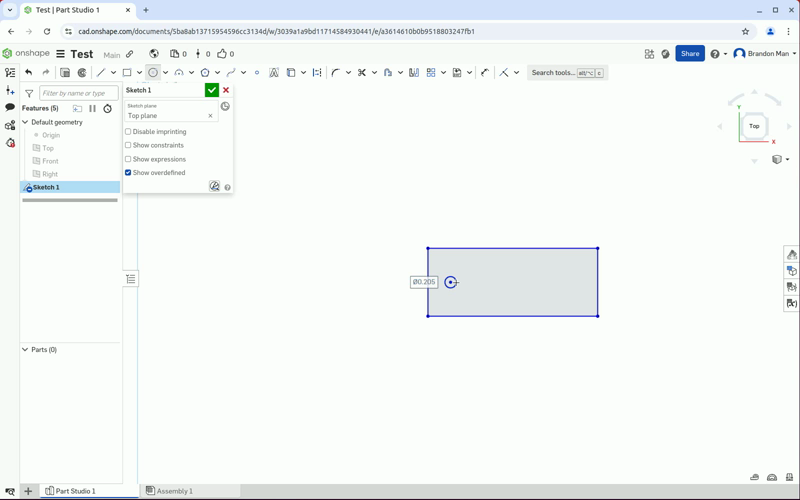
scroll(-6)
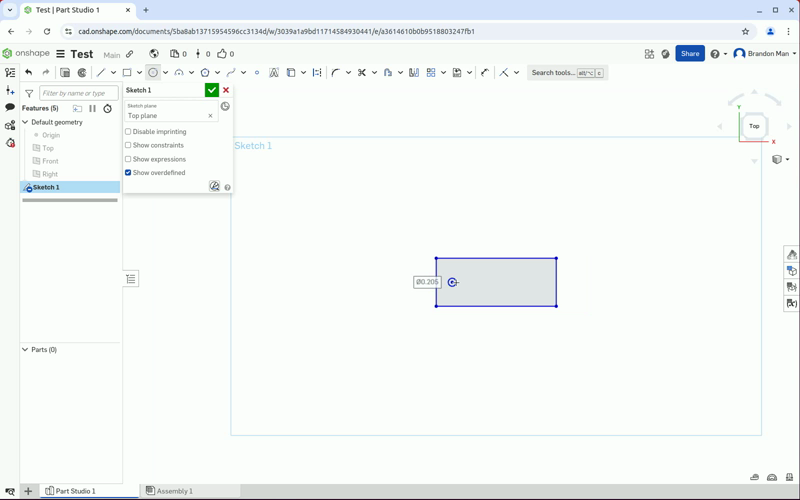
scroll(-6)
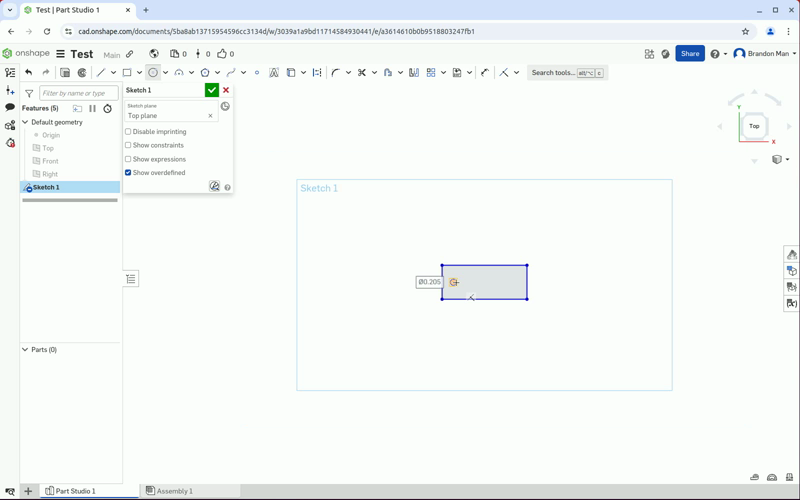
scroll(-6)
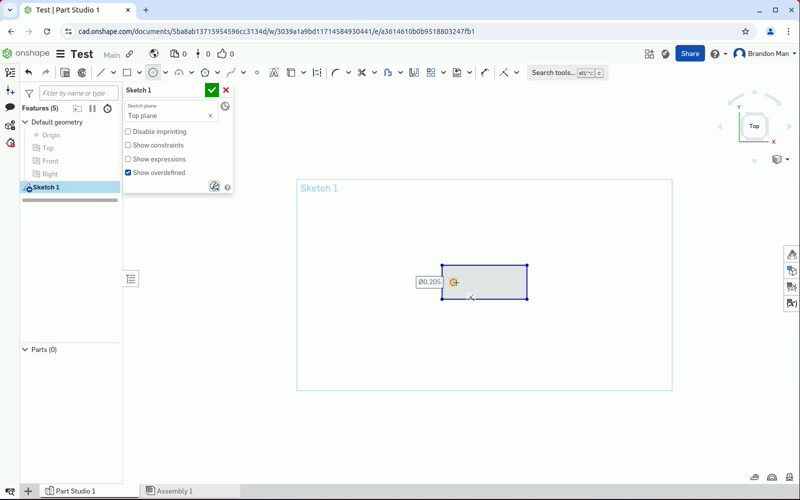
scroll(-6)
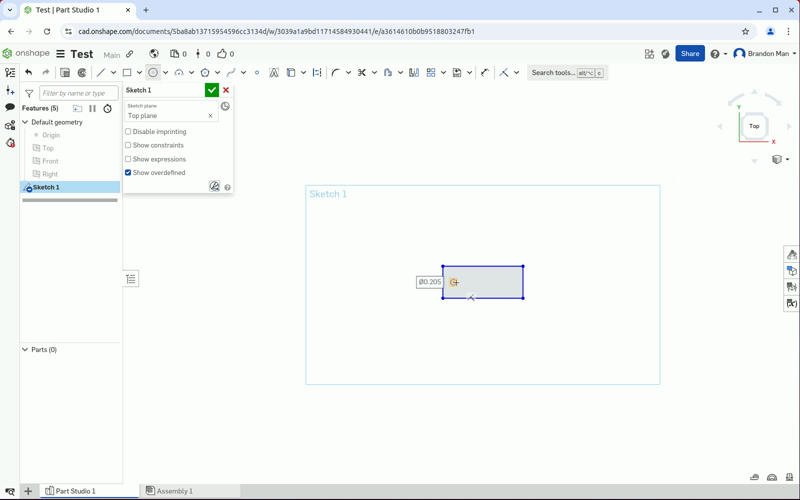
scroll(-6)
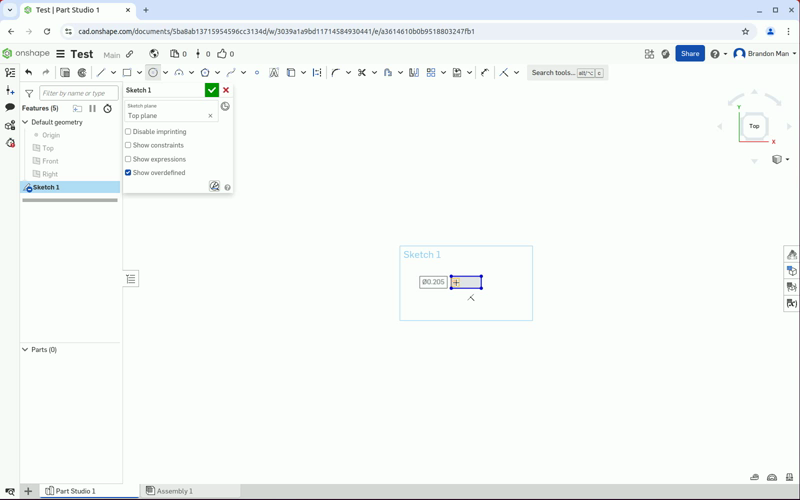
scroll(-6)
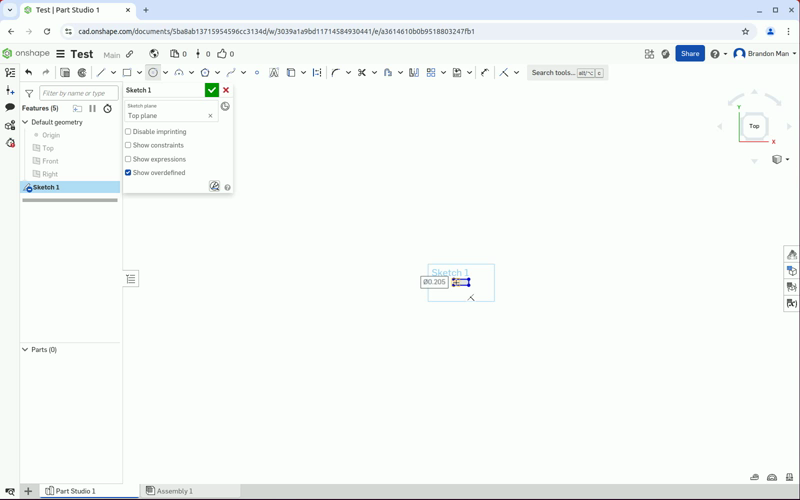
key(esc)
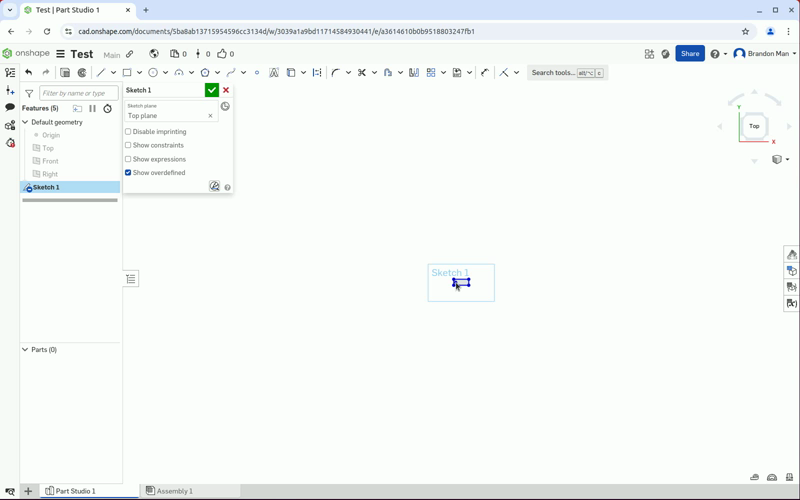
key(c)
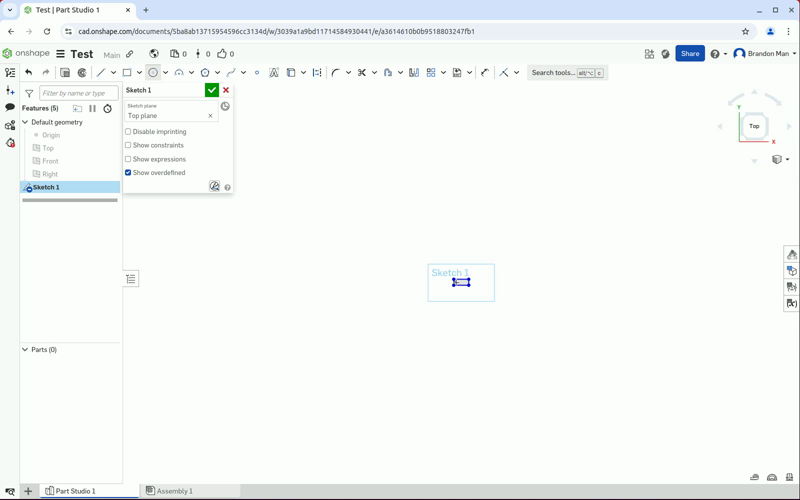
key_down(shift)
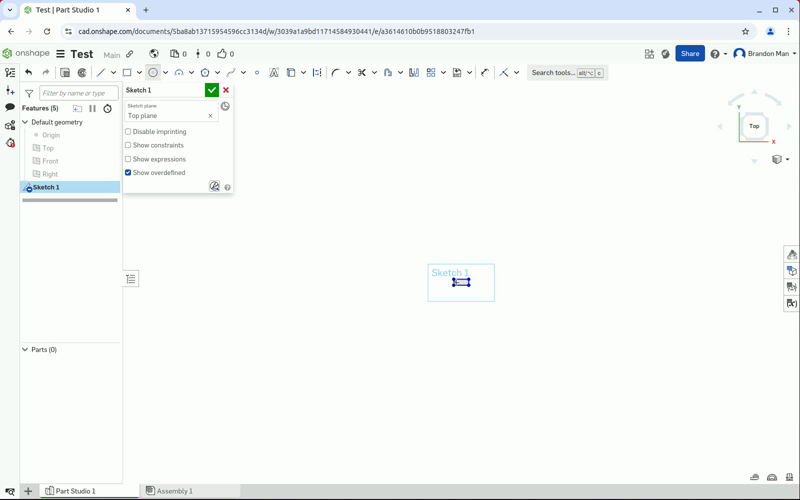
mouse_move(466, 282)
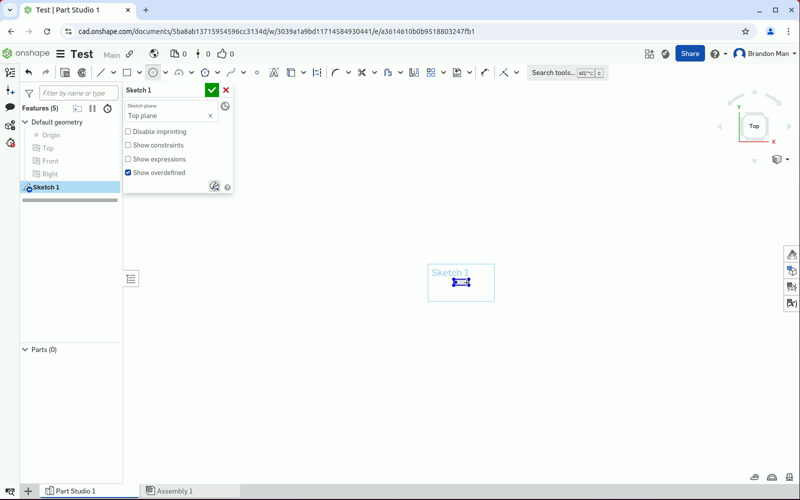
scroll(6)
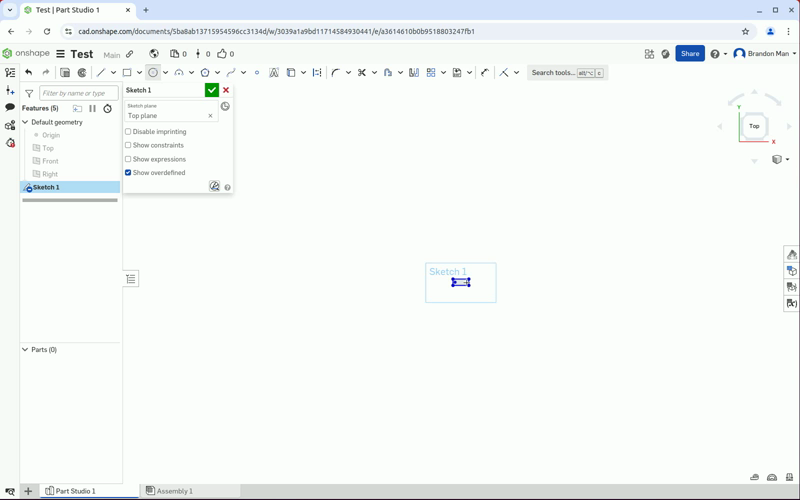
scroll(6)
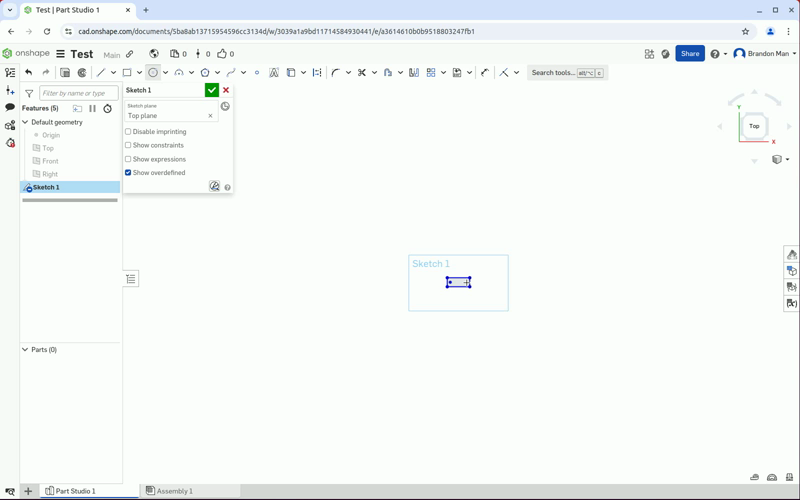
scroll(6)
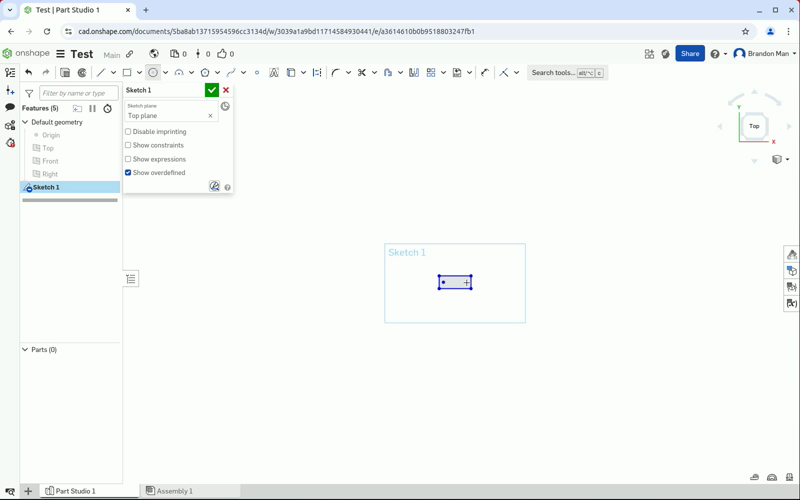
scroll(6)
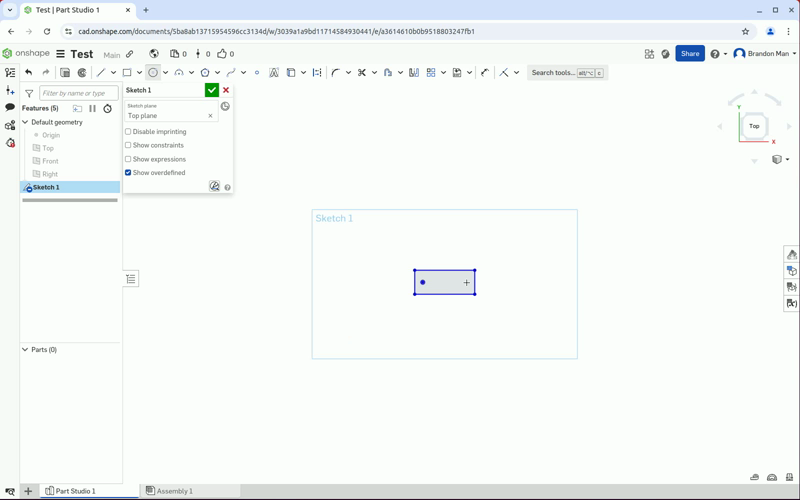
scroll(6)
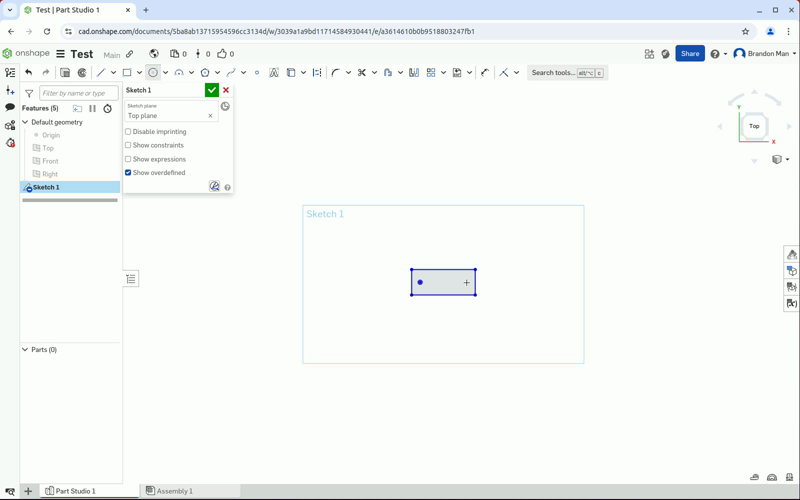
scroll(6)
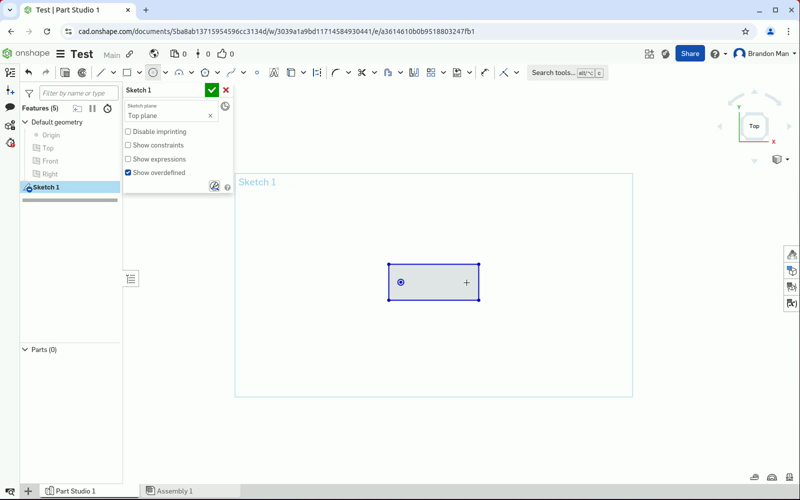
scroll(6)
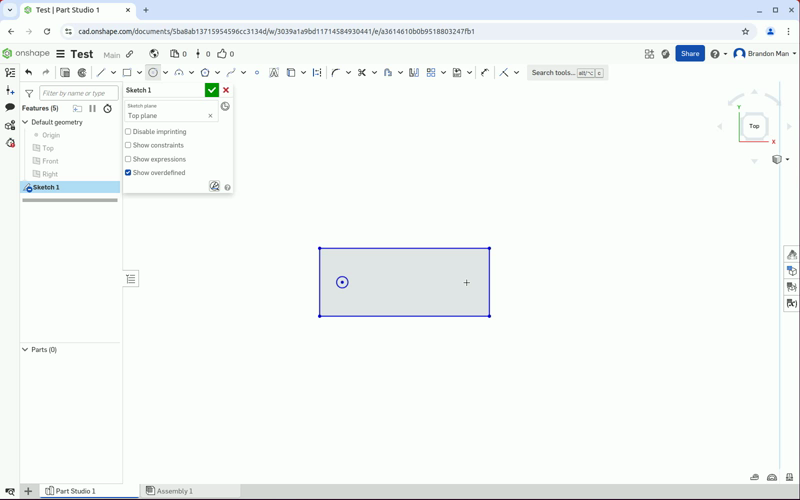
click(466, 282)
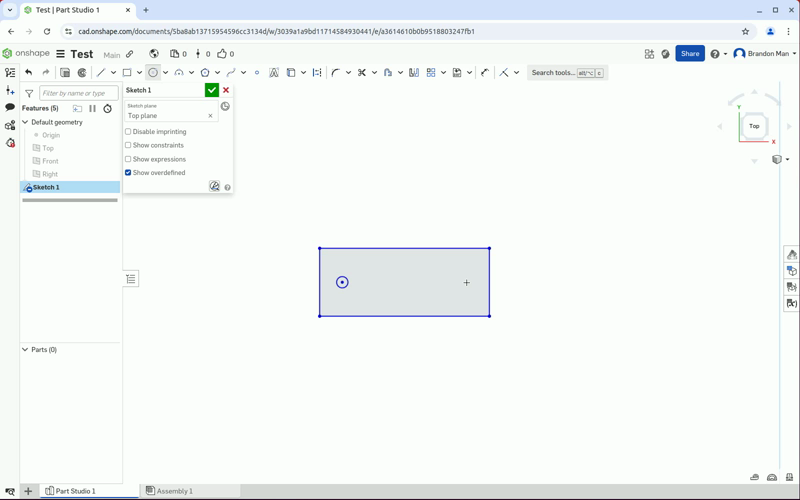
scroll(-6)
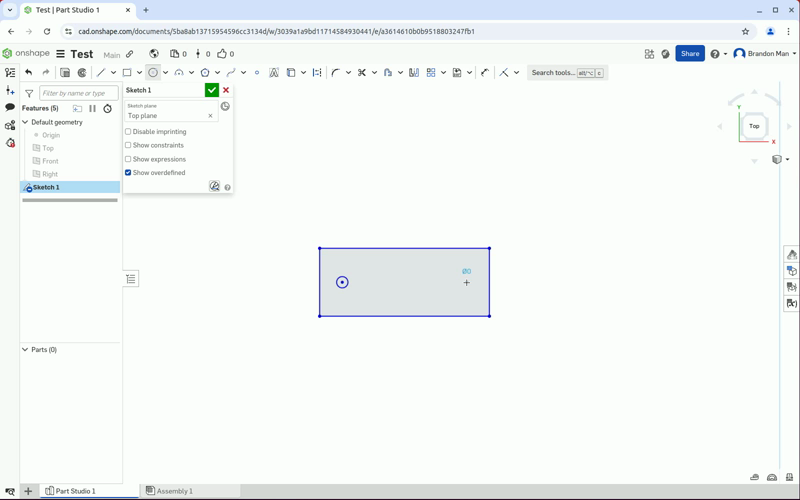
scroll(-6)
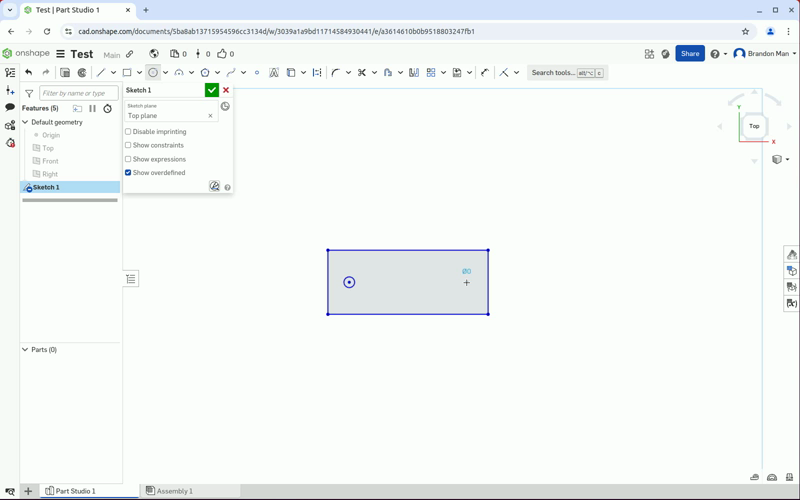
scroll(-6)
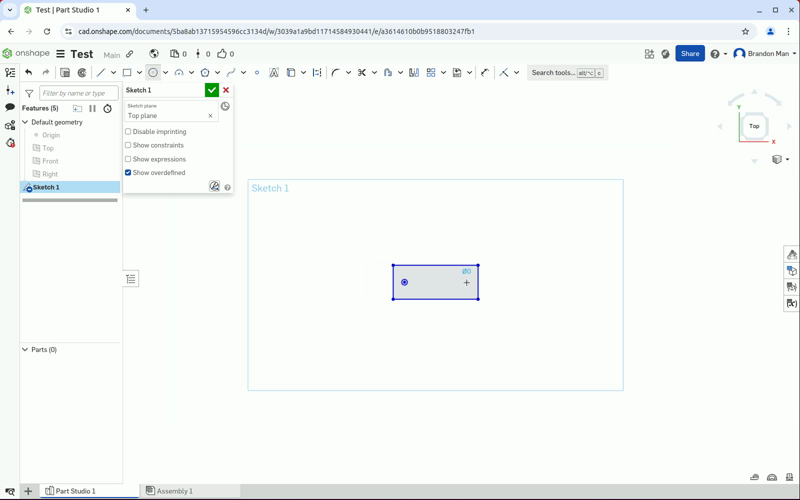
scroll(-6)
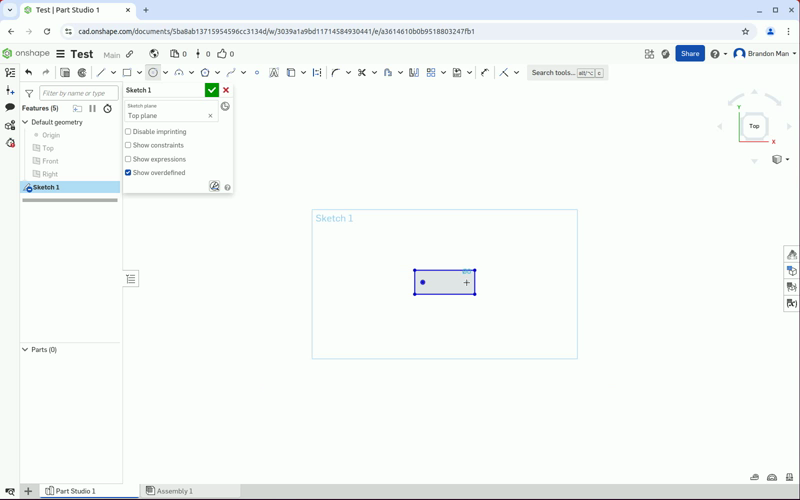
scroll(-6)
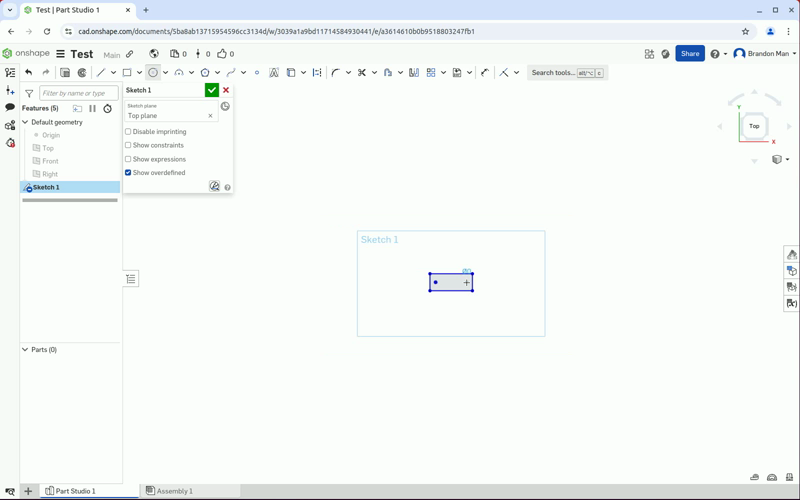
scroll(-6)
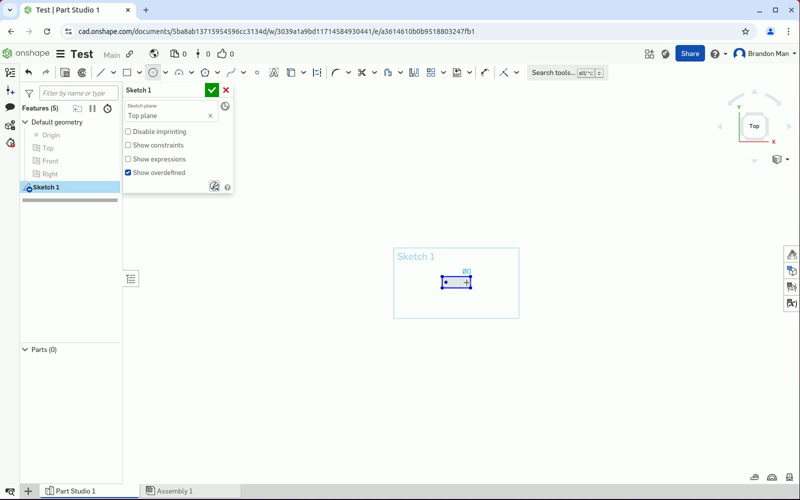
scroll(-6)
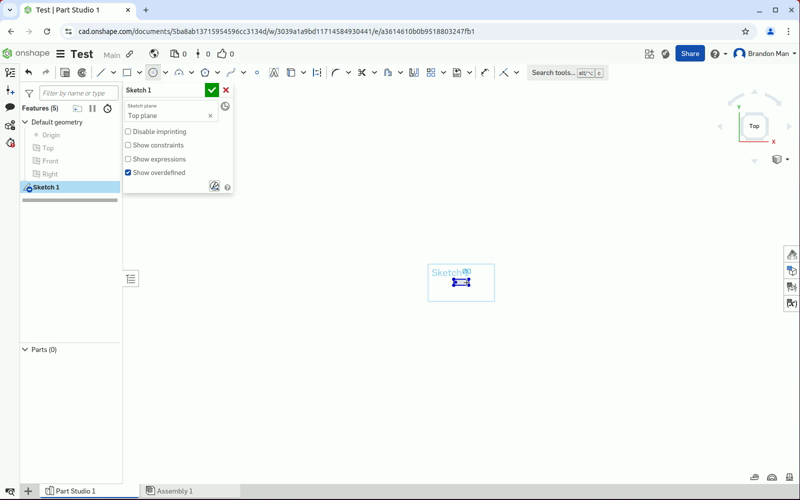
key_up(shift)
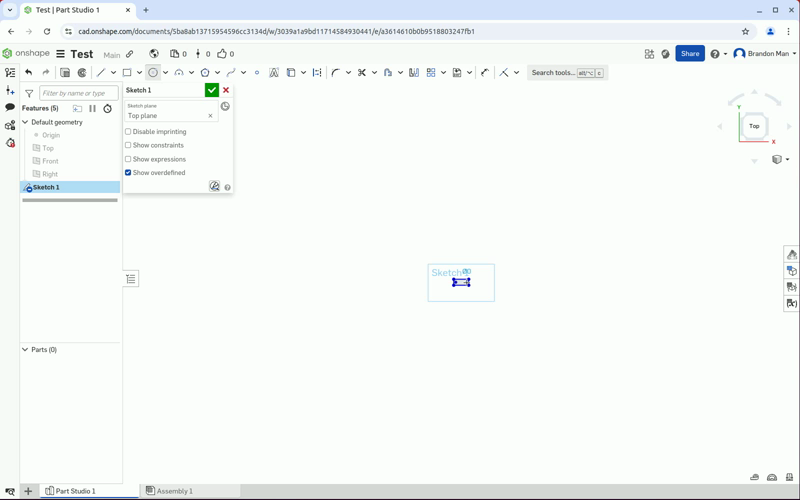
mouse_move(467, 282)
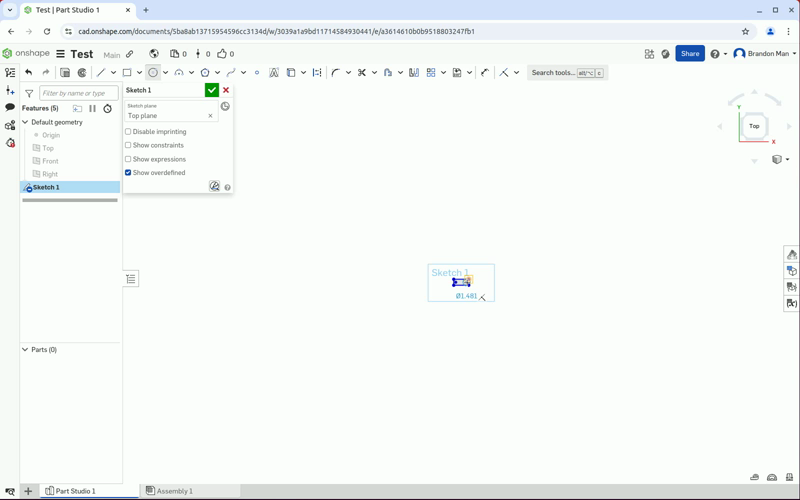
scroll(6)
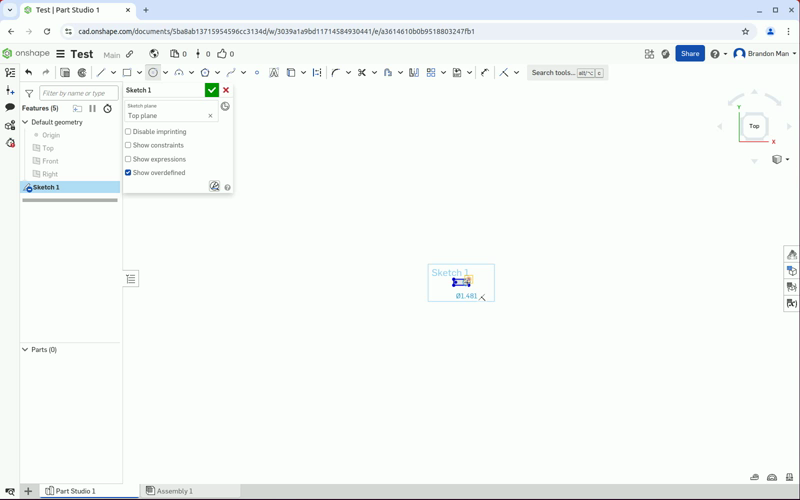
scroll(6)
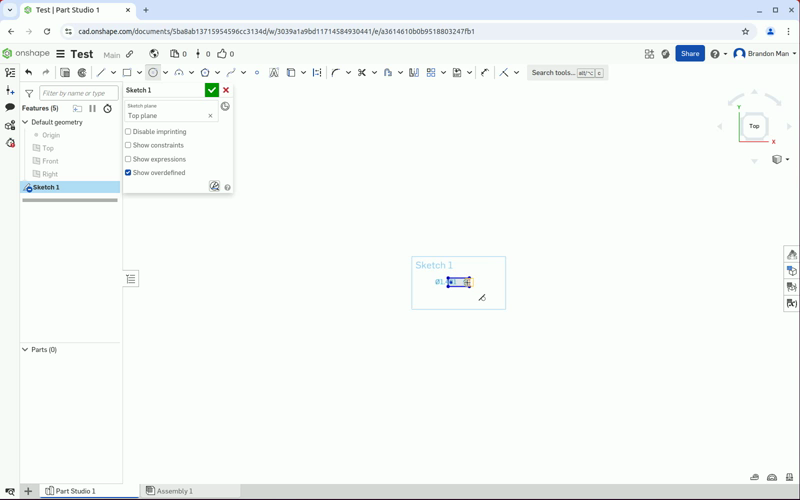
scroll(6)
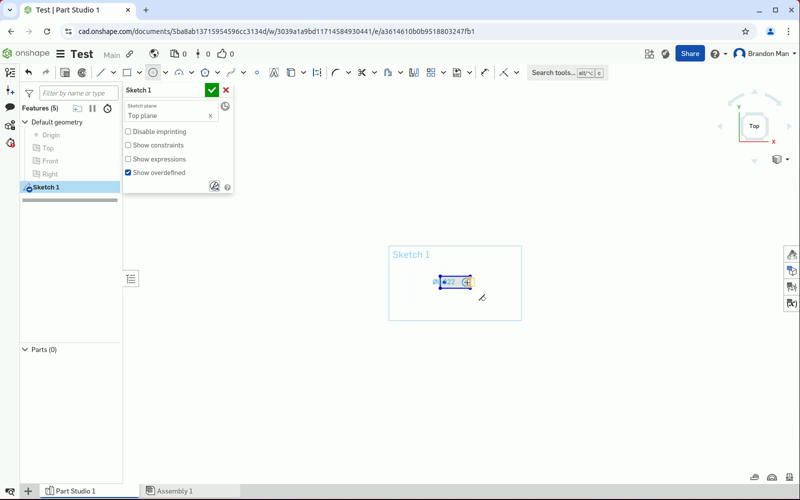
scroll(6)
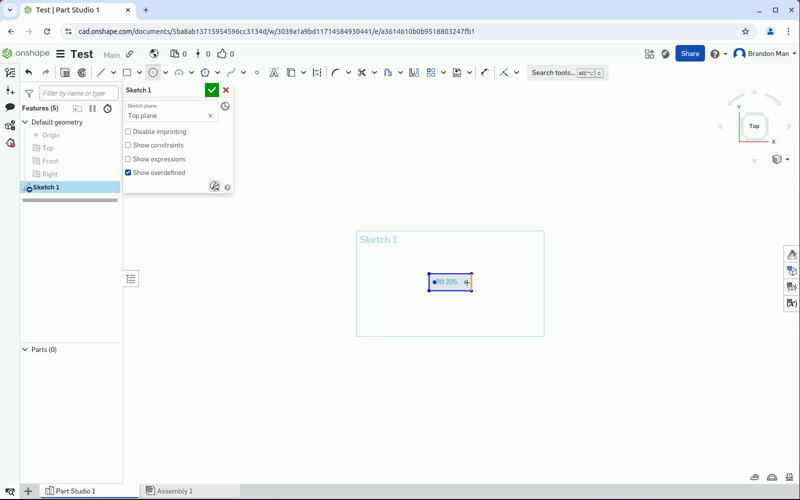
scroll(6)
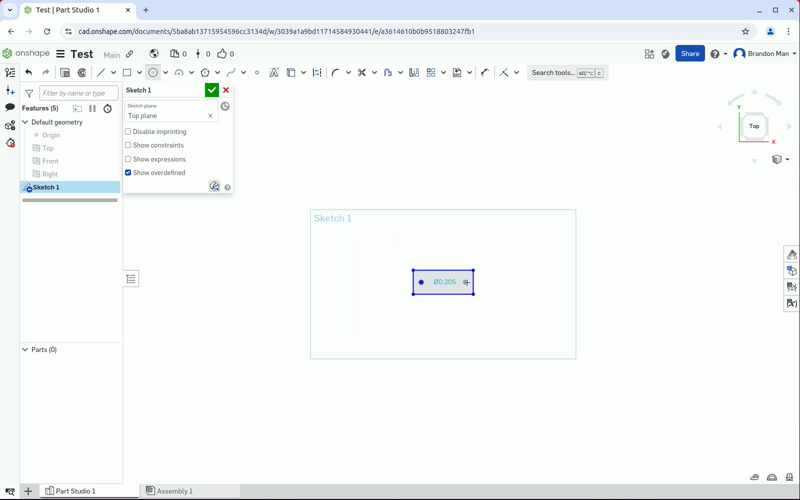
scroll(6)
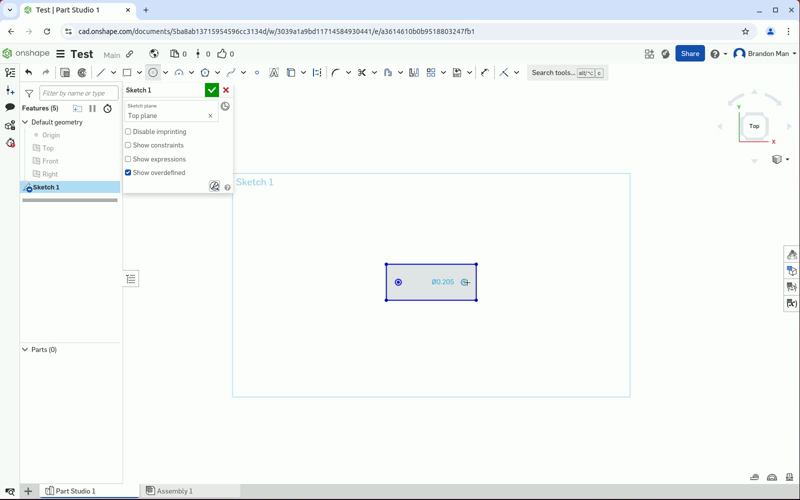
scroll(6)
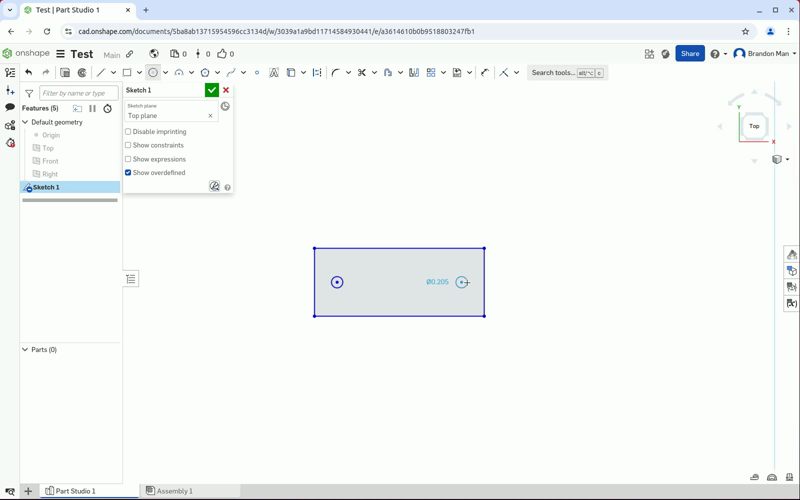
click(467, 282)
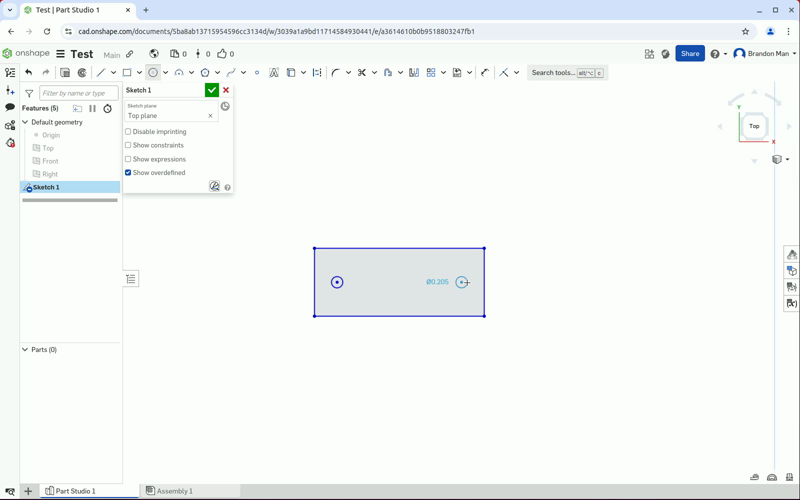
scroll(-6)
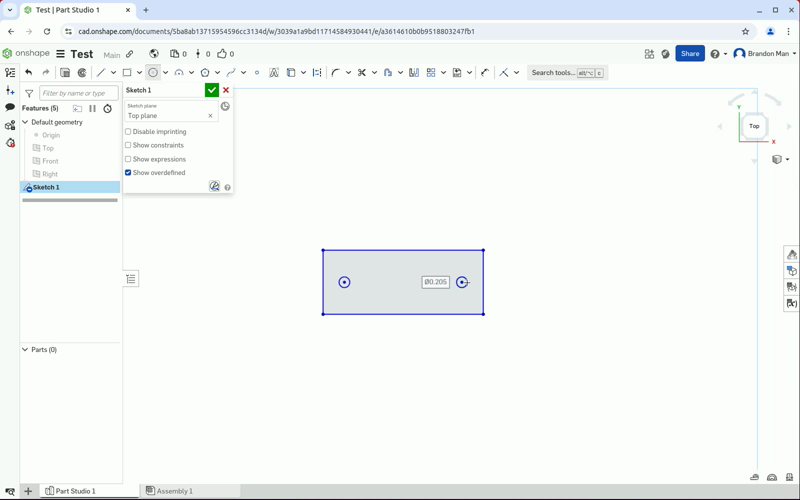
scroll(-6)
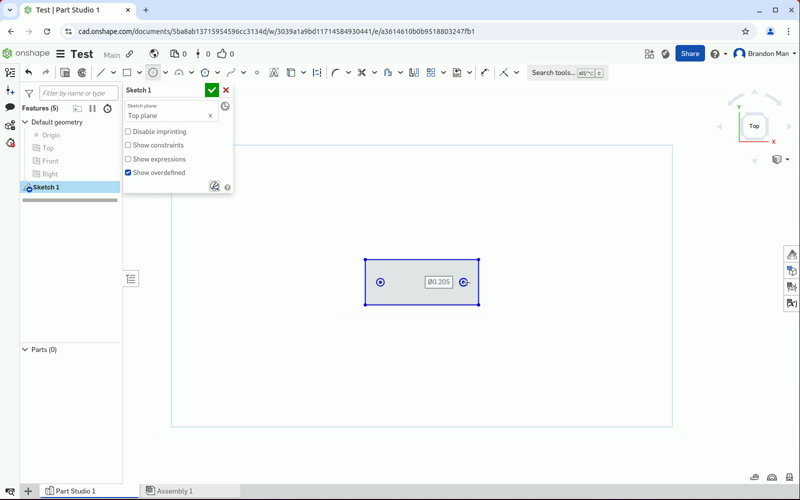
scroll(-6)
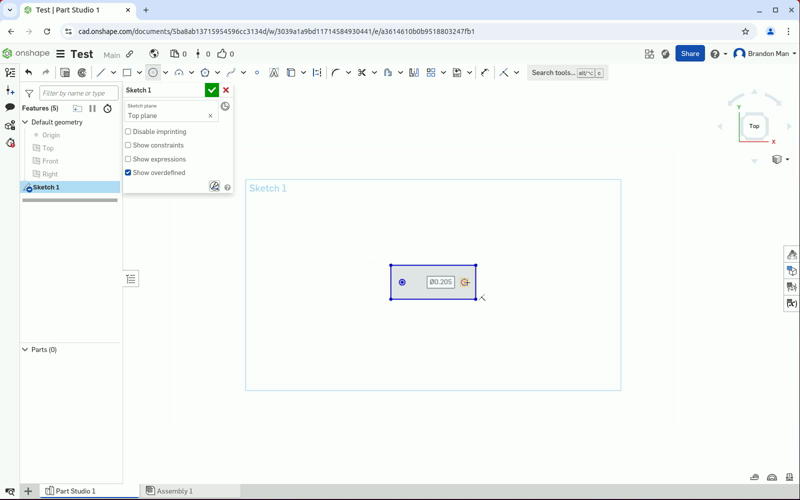
scroll(-6)
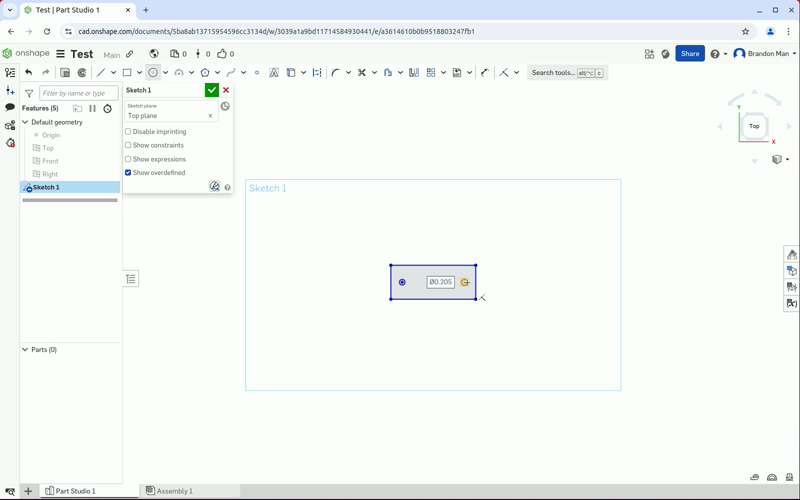
scroll(-6)
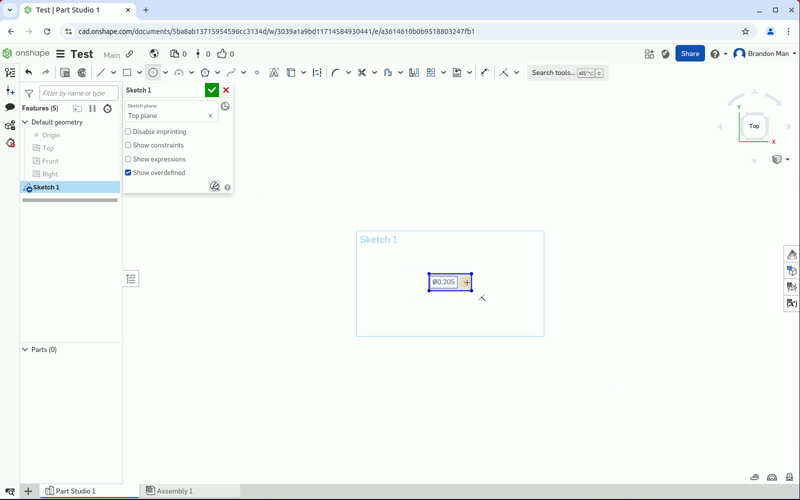
scroll(-6)
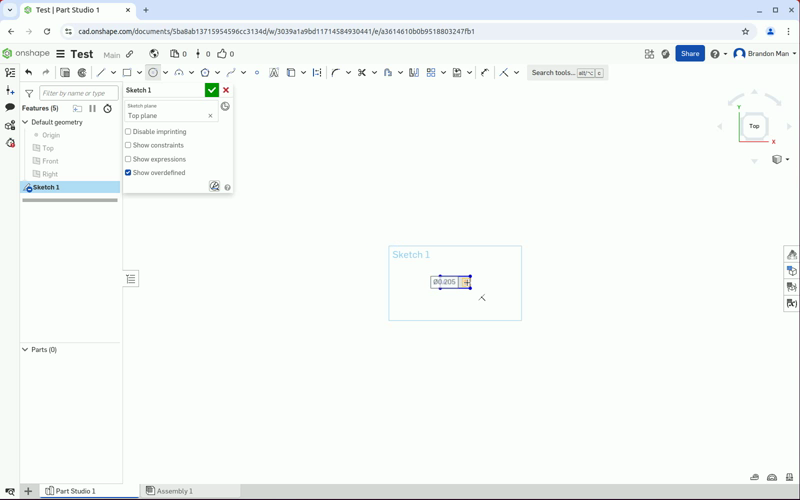
scroll(-6)
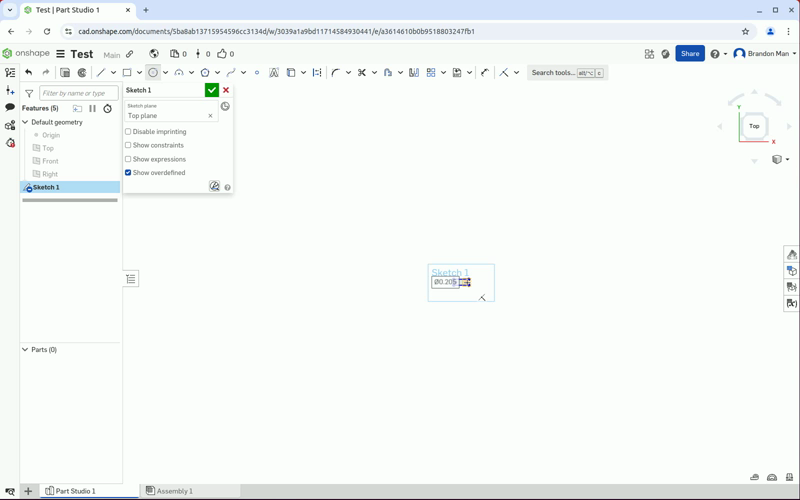
key(esc)
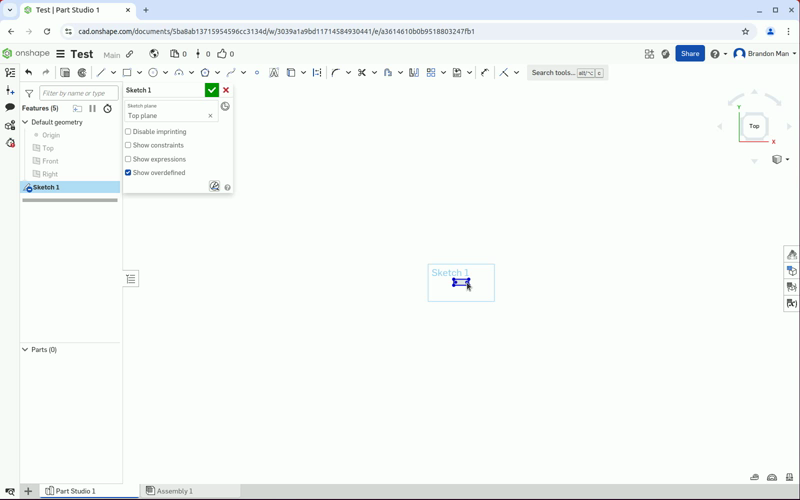
mouse_move(454, 283)
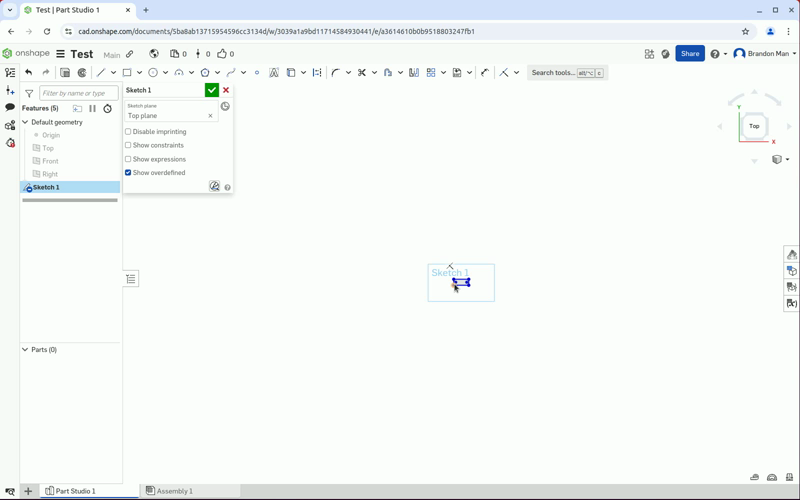
scroll(6)
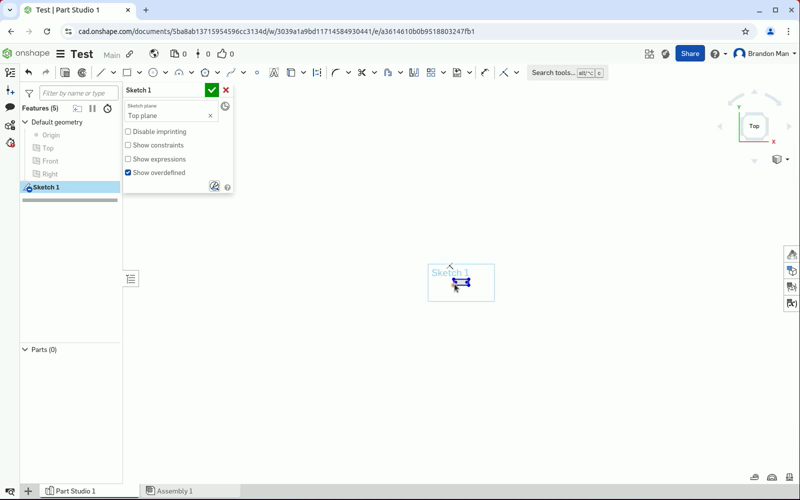
scroll(6)
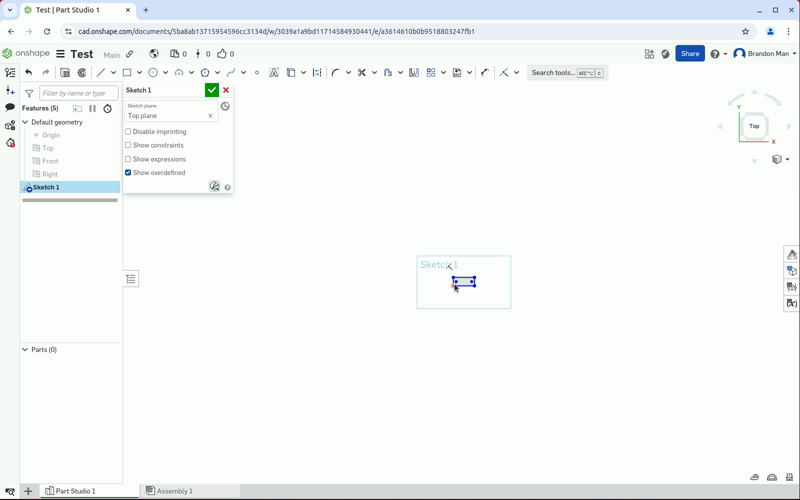
scroll(6)
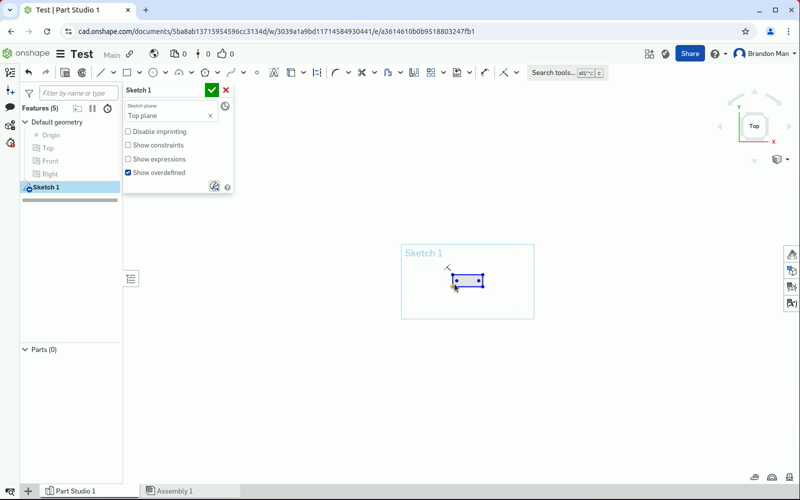
scroll(6)
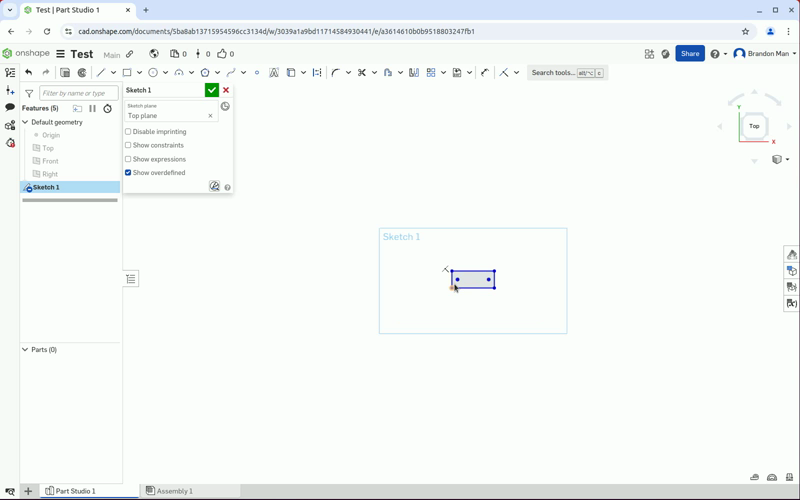
scroll(6)
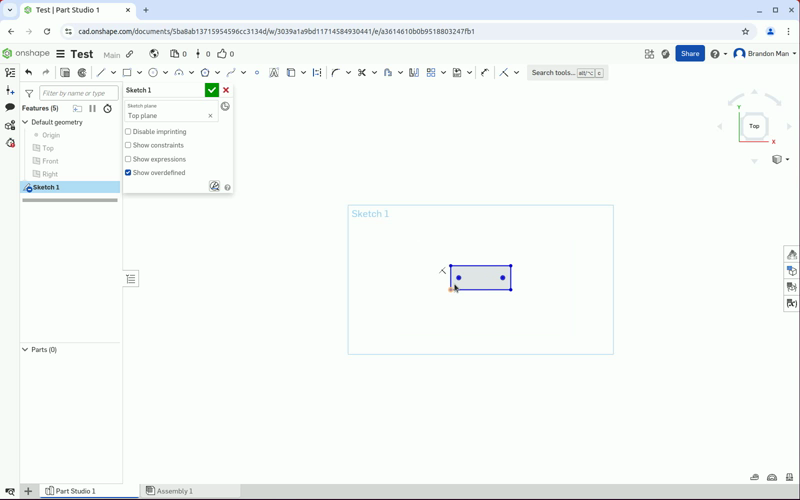
scroll(6)
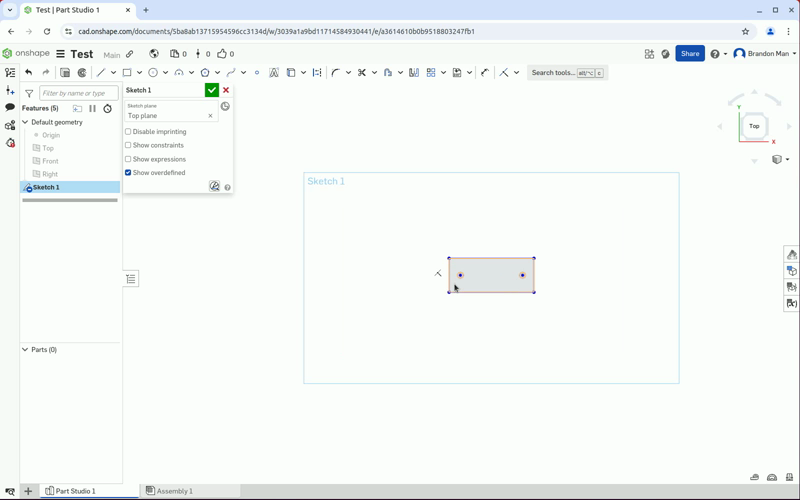
scroll(6)
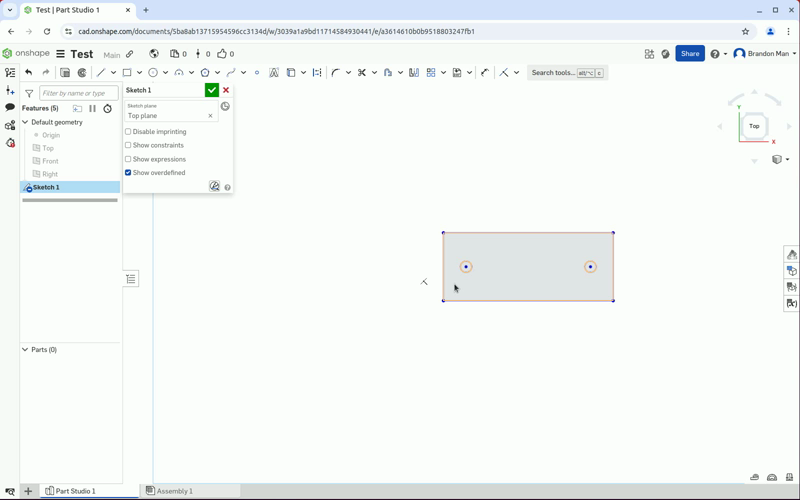
click(454, 283)
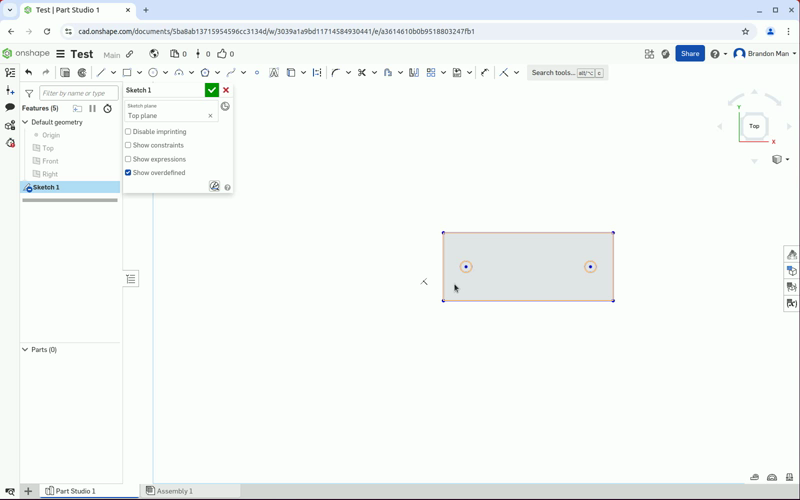
scroll(-6)
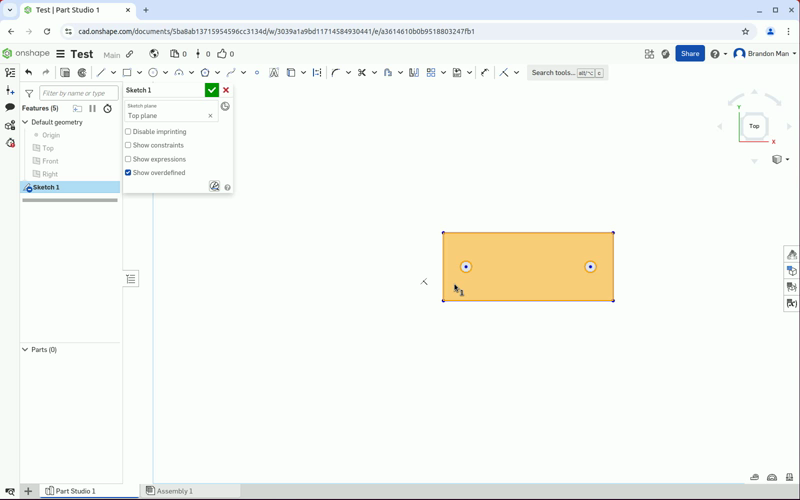
scroll(-6)
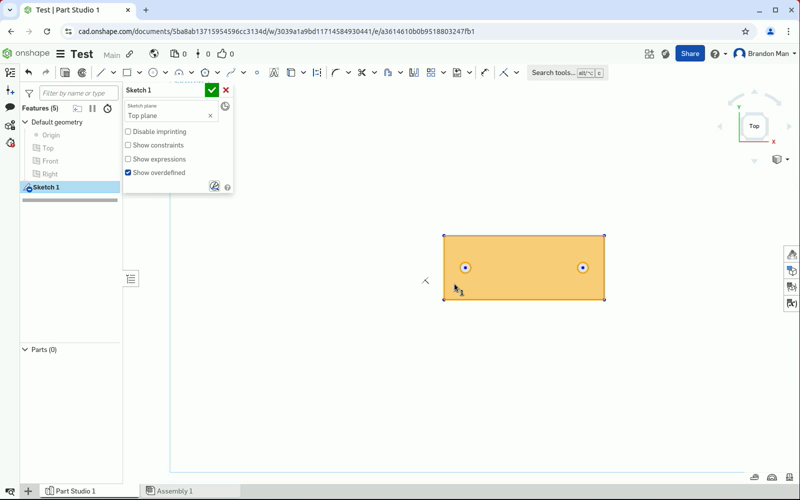
scroll(-6)
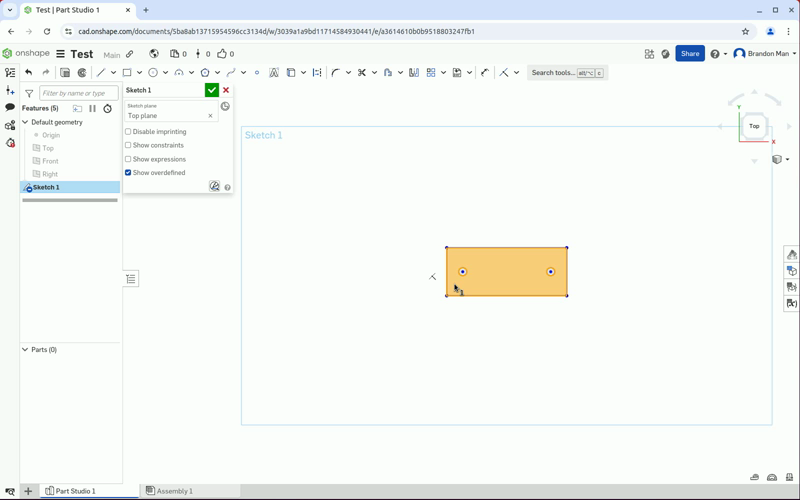
scroll(-6)
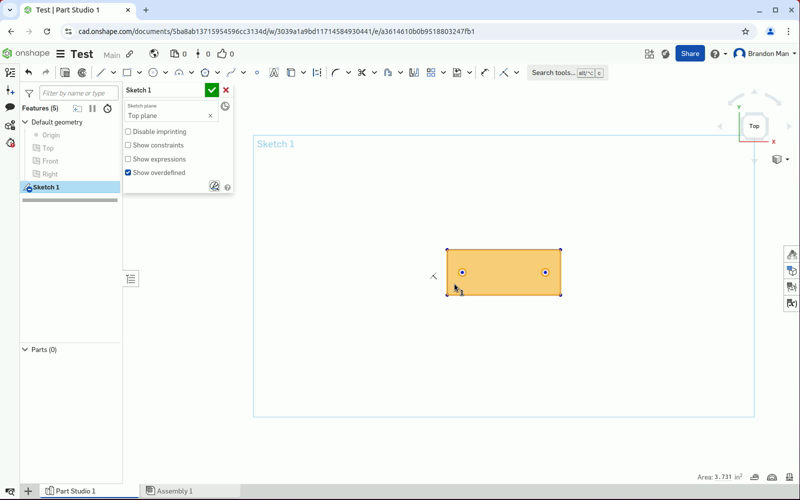
scroll(-6)
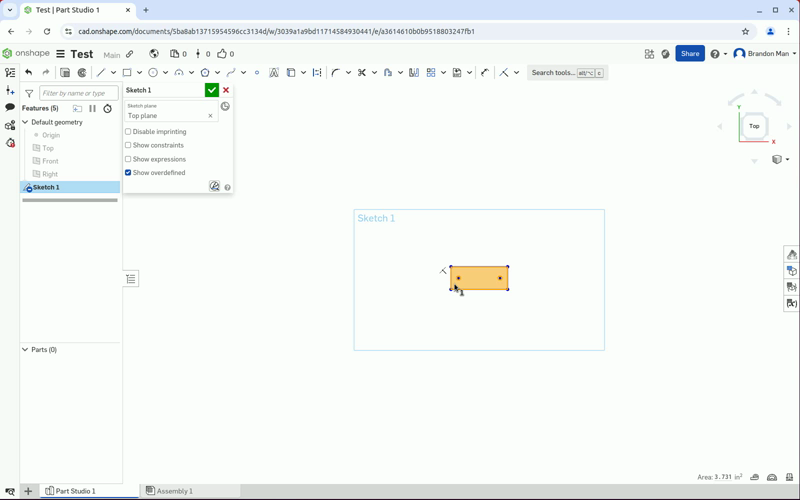
scroll(-6)
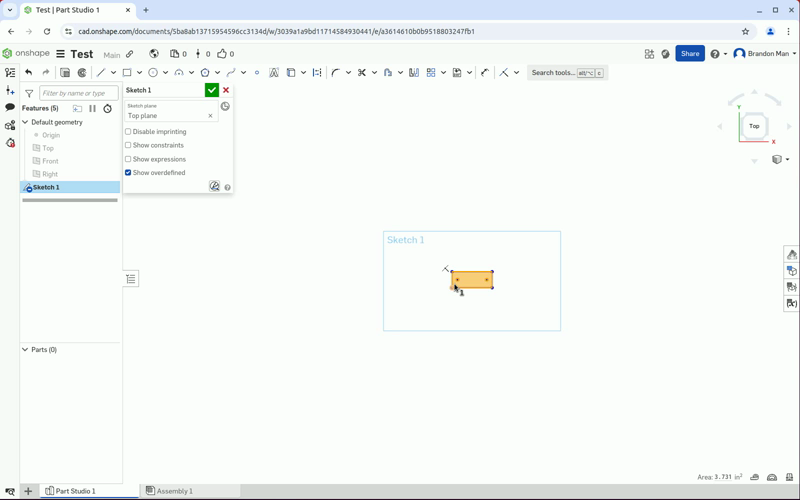
scroll(-6)
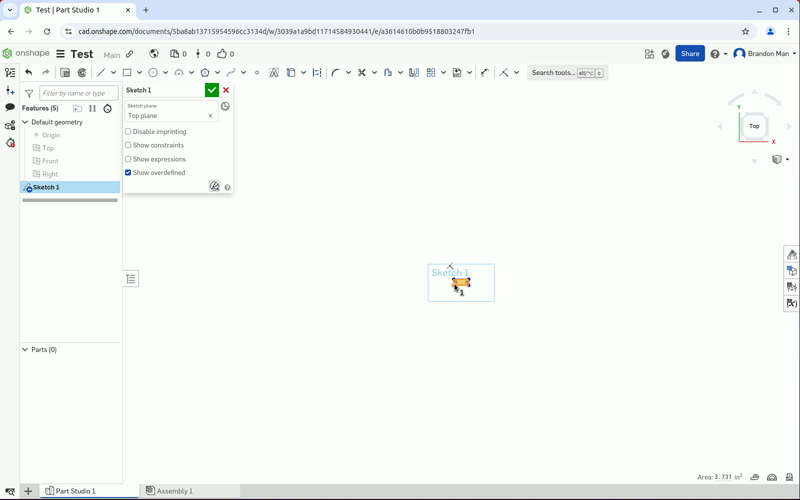
mouse_move(73, 352)
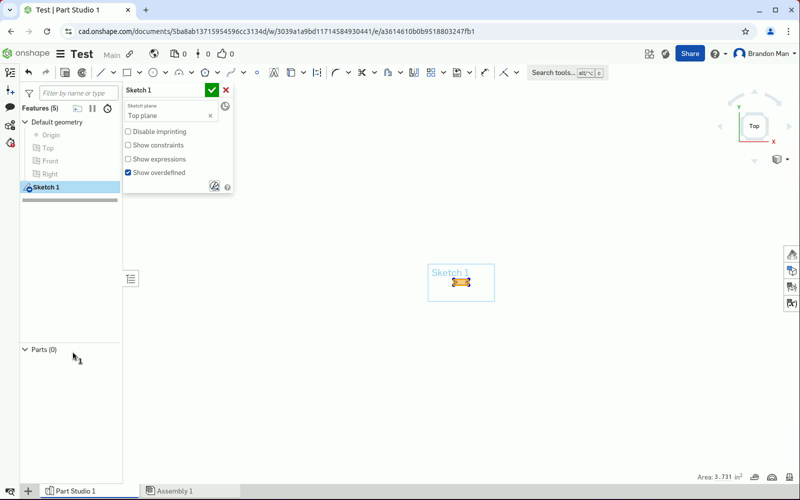
key(shift+y)
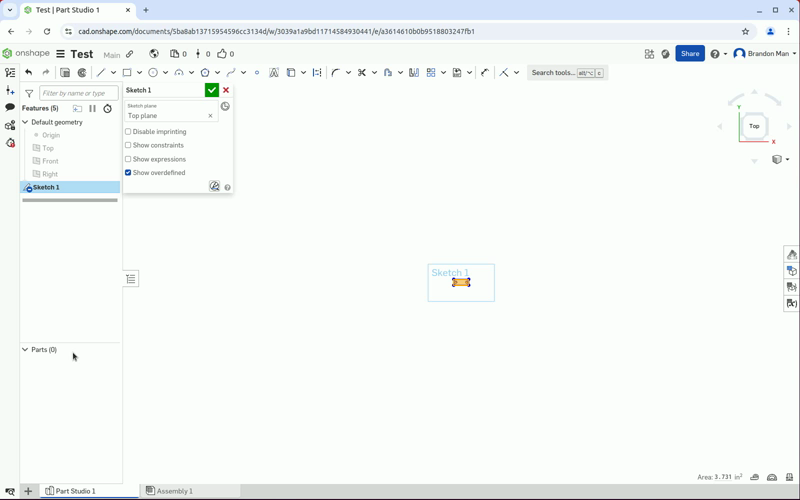
key(shift+e)
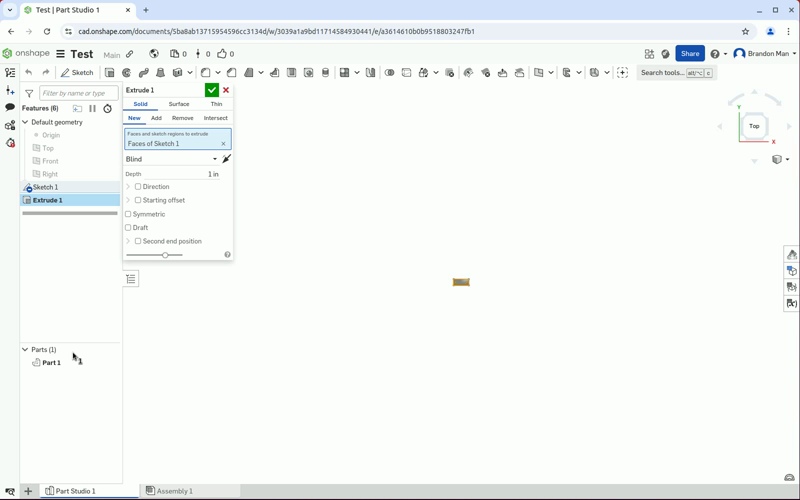
mouse_move(143, 106)
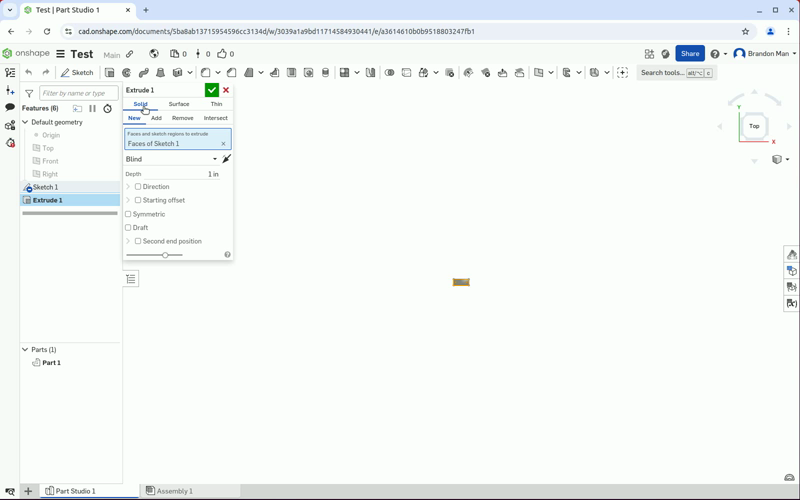
click(143, 106)
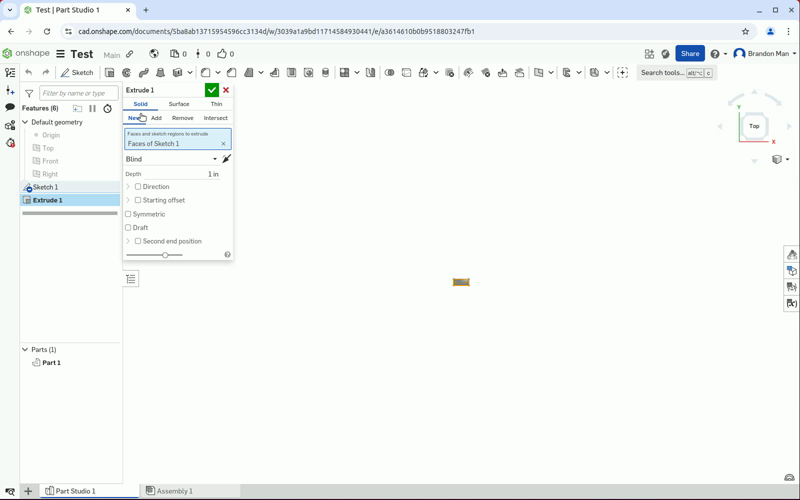
mouse_move(137, 120)
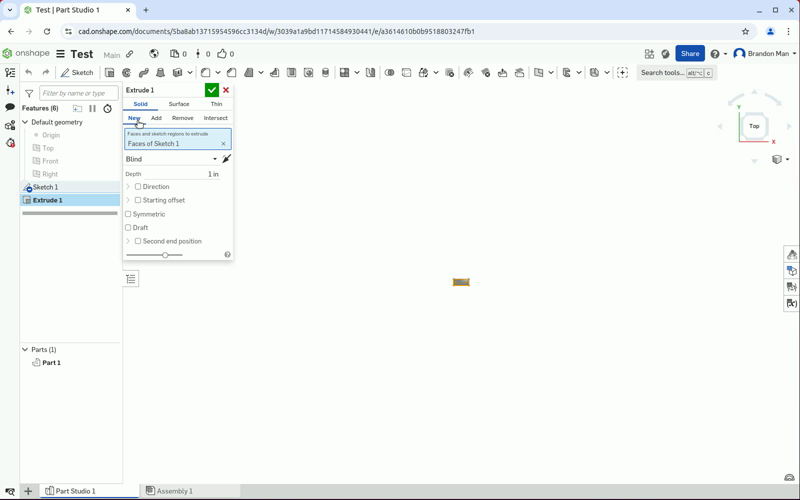
click(137, 120)
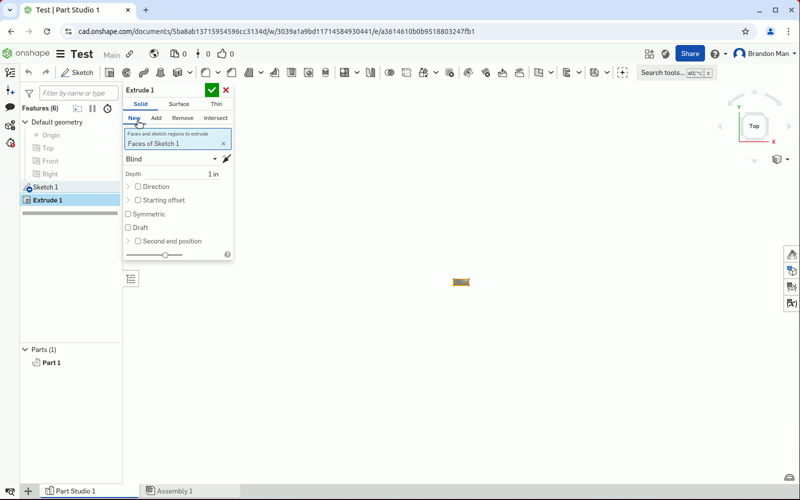
key(tab, 4)
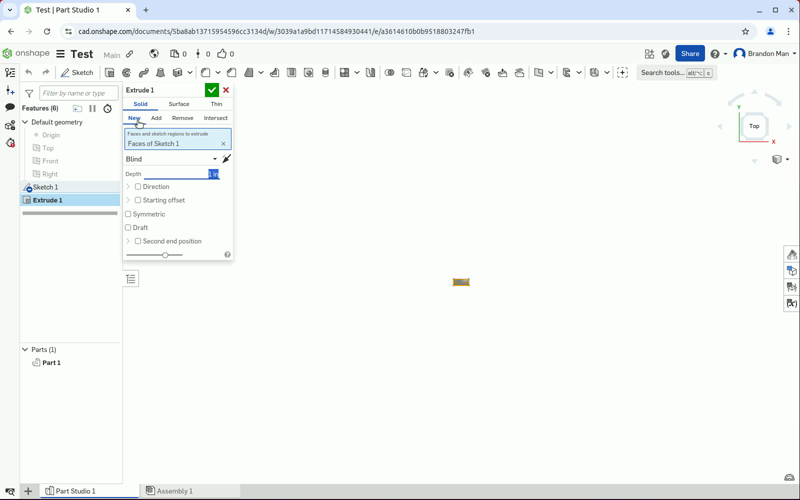
text(0.241)
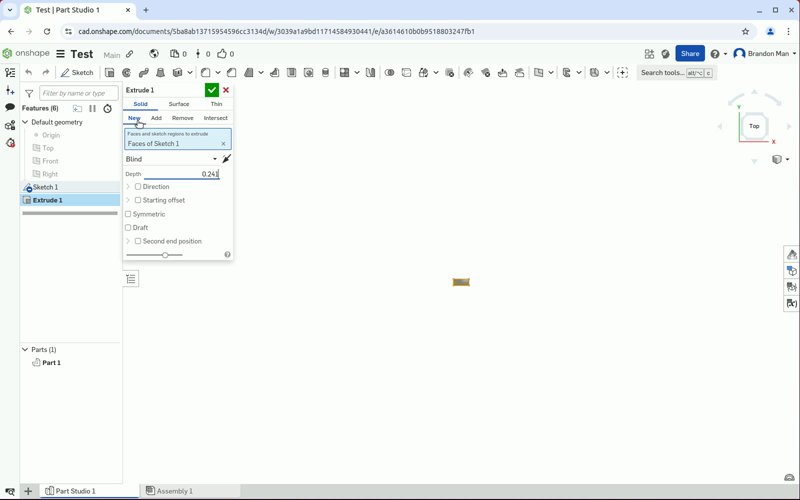
key(enter)
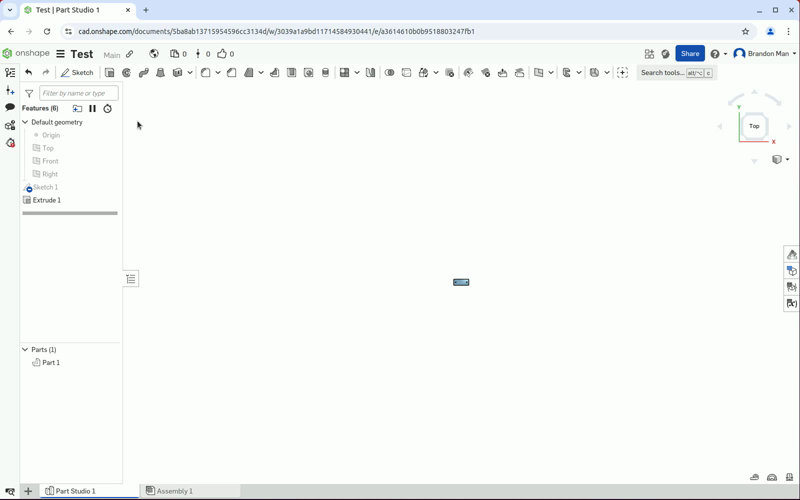
key(shift+h)
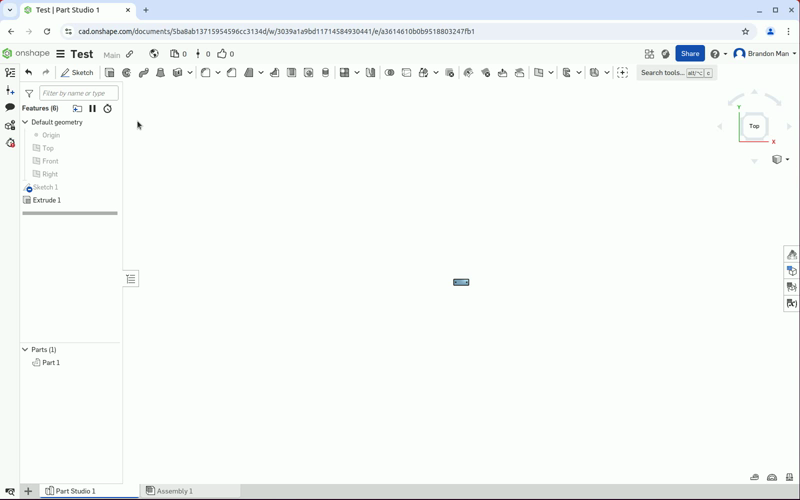
key(shift+h)
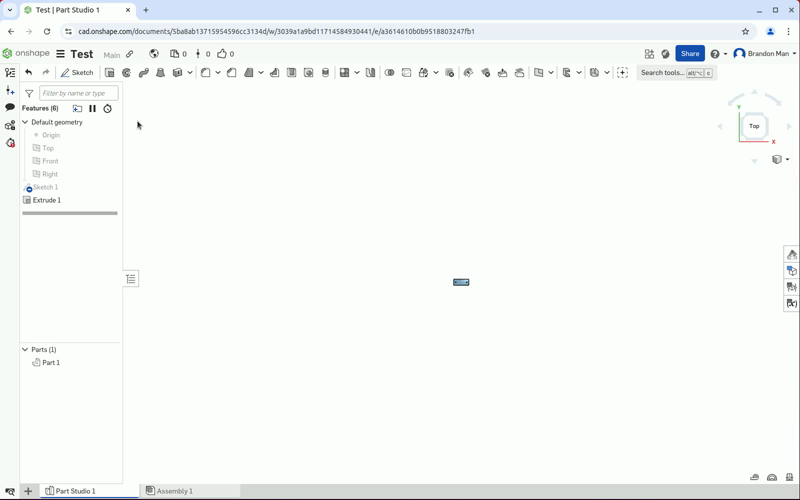
mouse_move(73, 189)
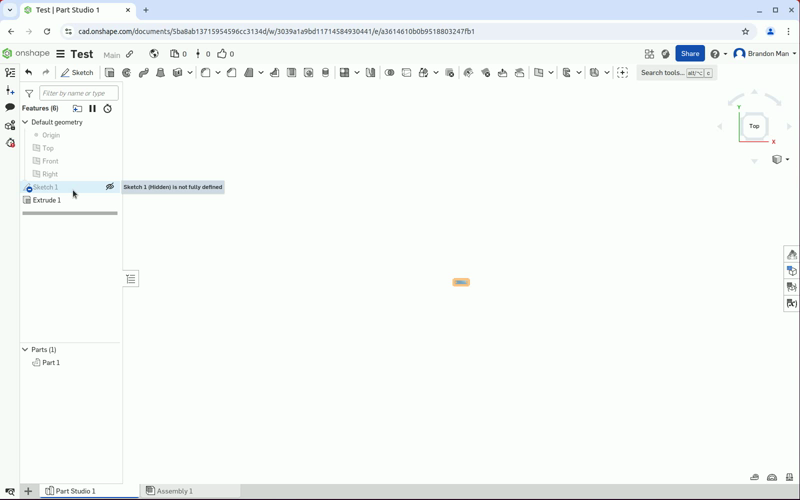
click(73, 189)
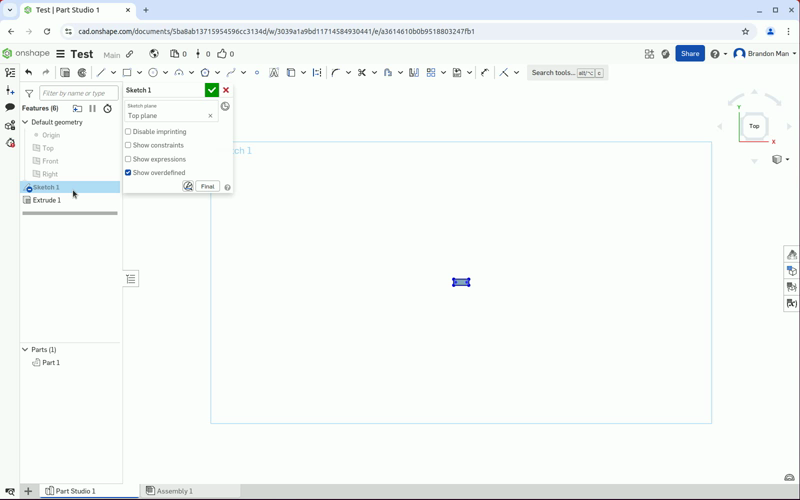
mouse_move(229, 92)
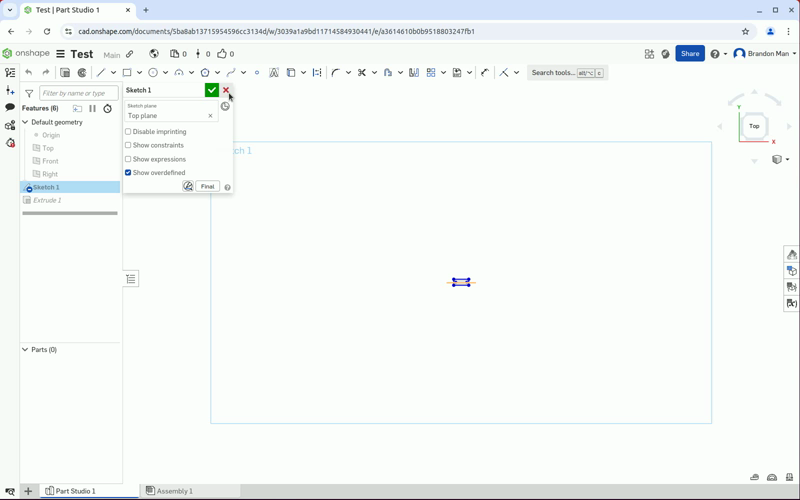
click(229, 92)
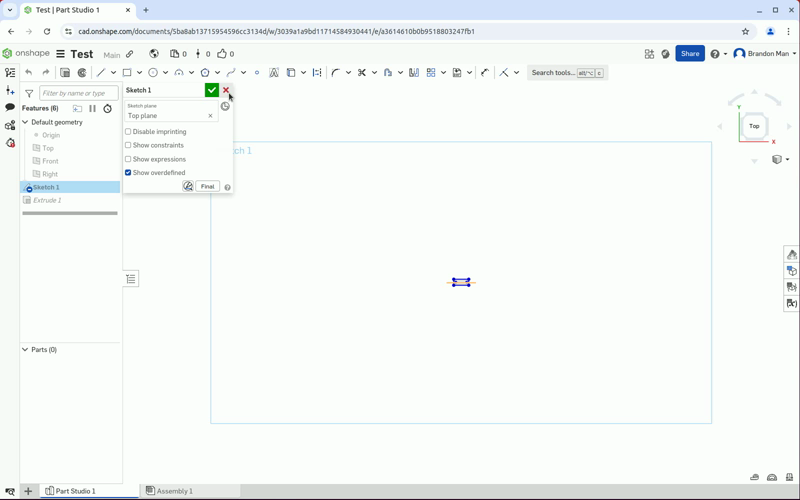
key(shift+s)
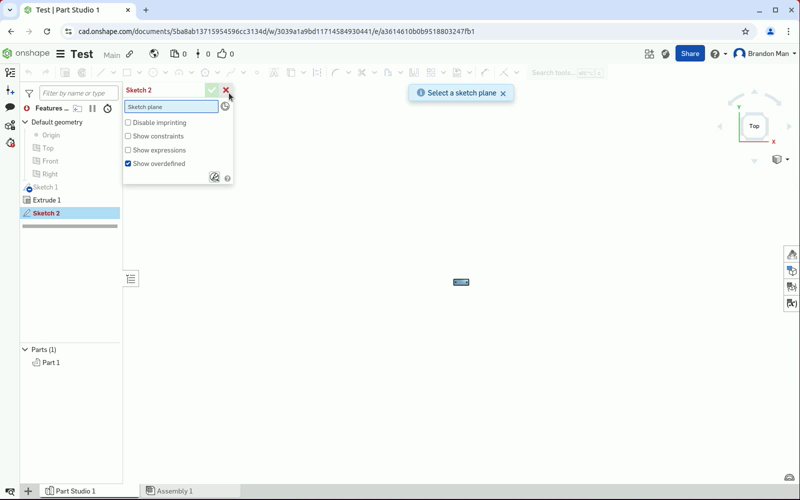
mouse_move(73, 150)
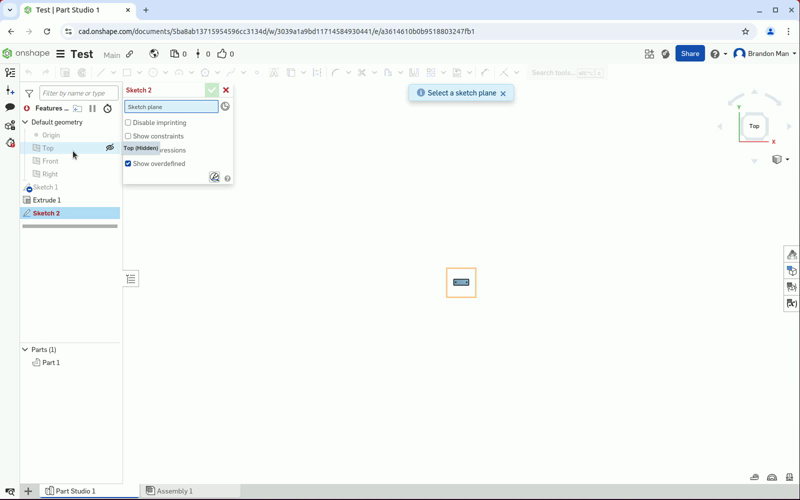
click(73, 150)
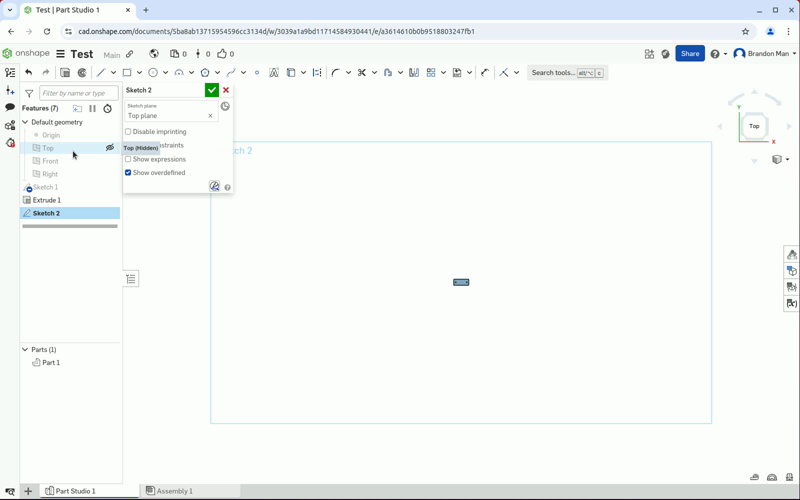
mouse_move(73, 352)
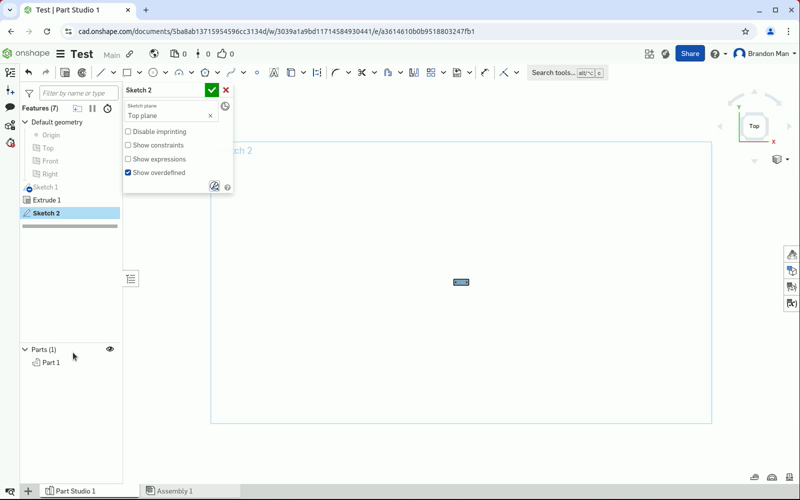
key(y)
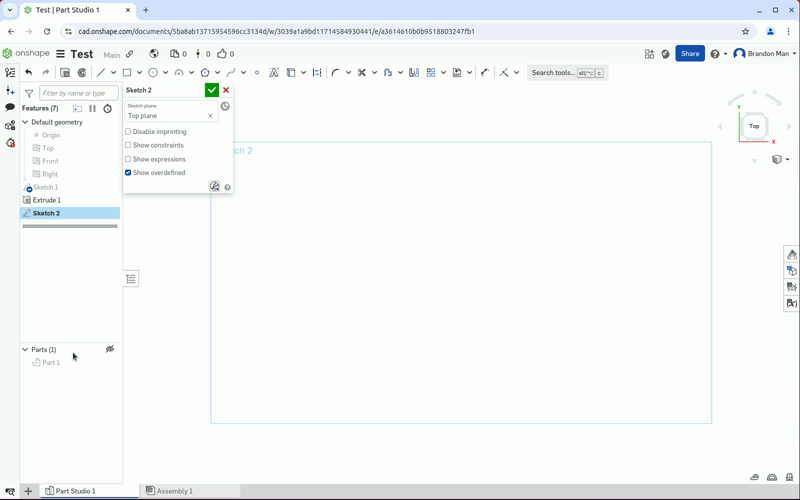
key(c)
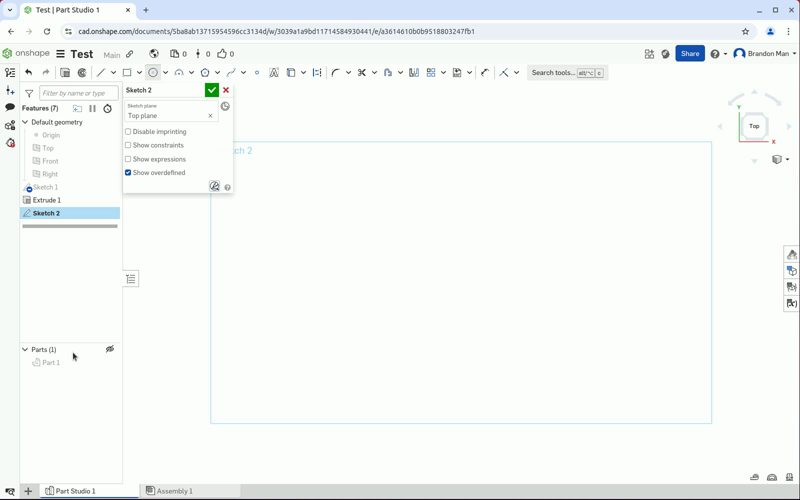
key_down(shift)
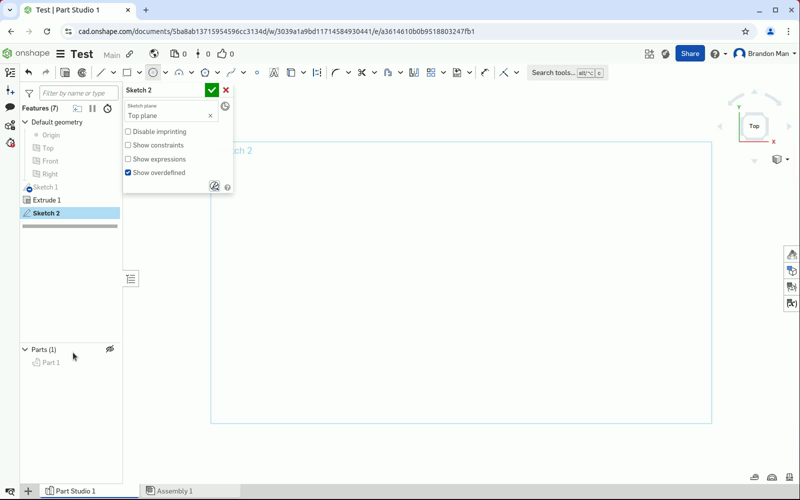
mouse_move(461, 282)
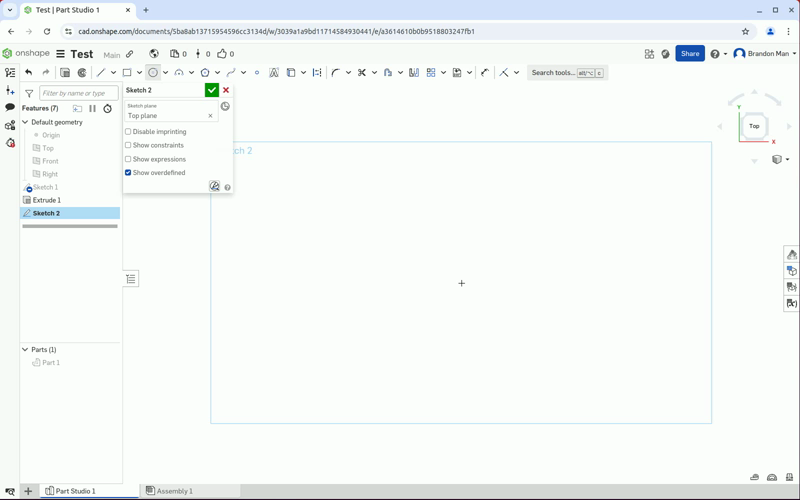
click(461, 282)
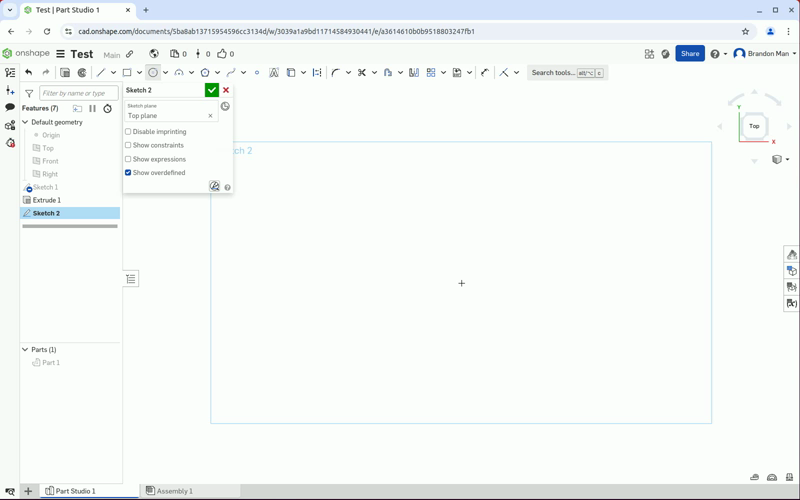
key_up(shift)
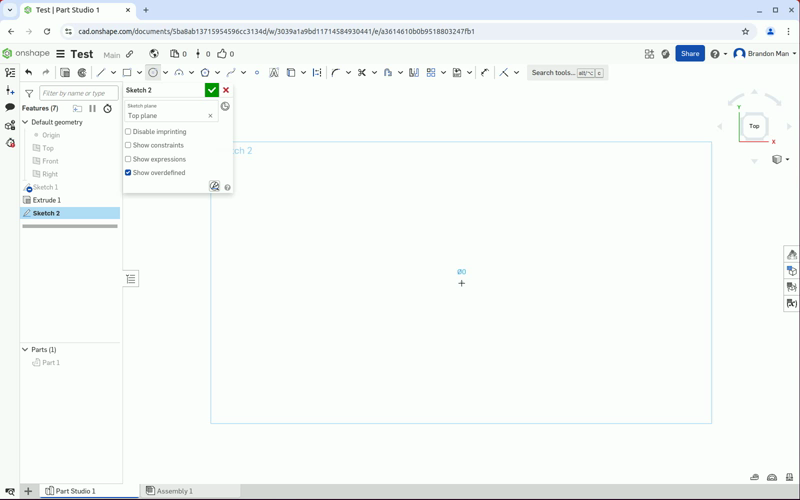
mouse_move(464, 282)
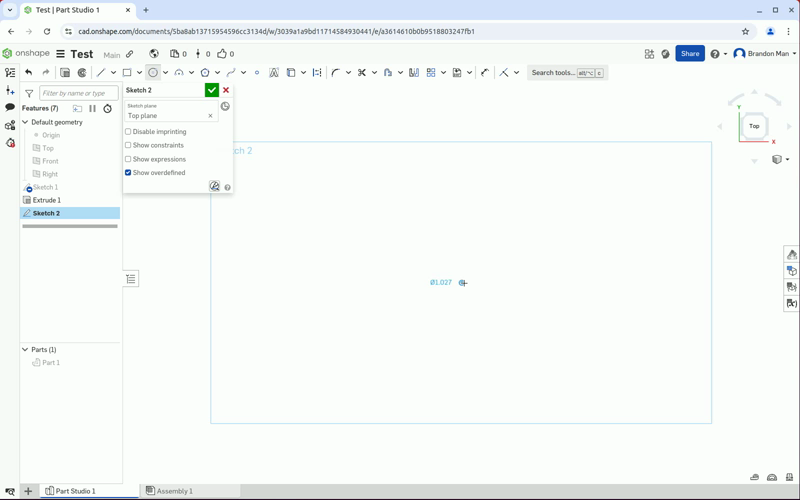
scroll(6)
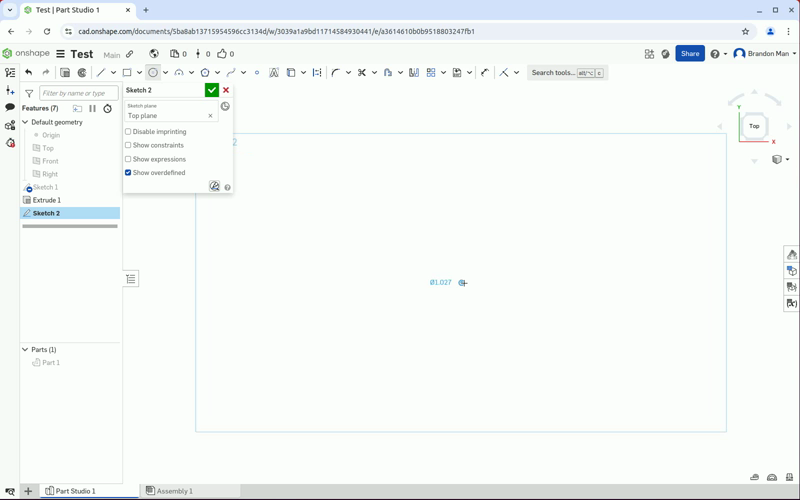
scroll(6)
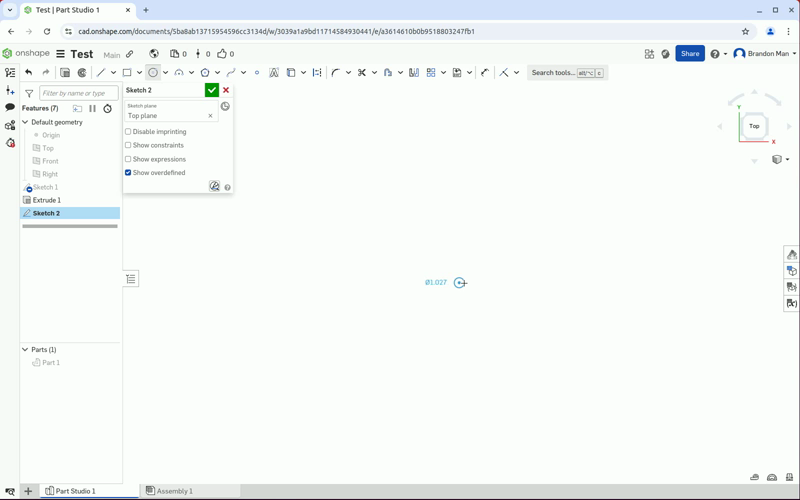
scroll(6)
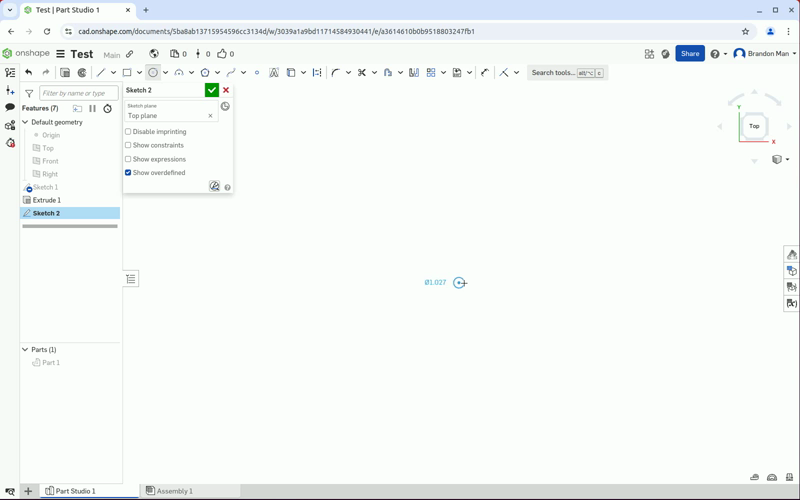
scroll(6)
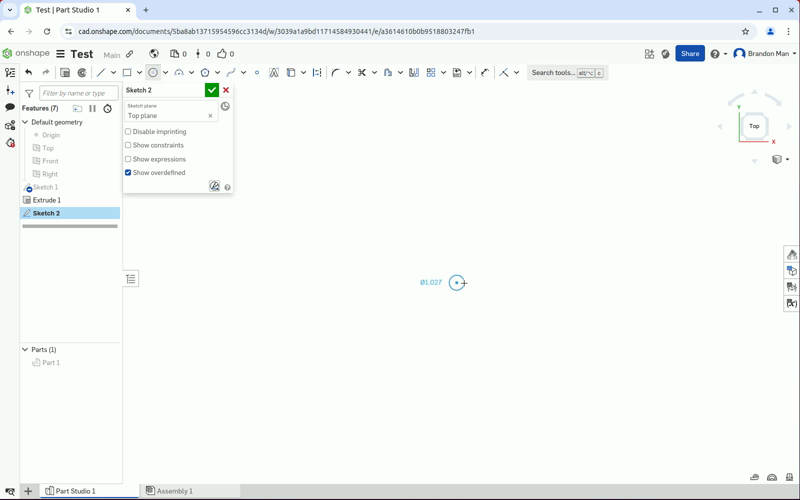
scroll(6)
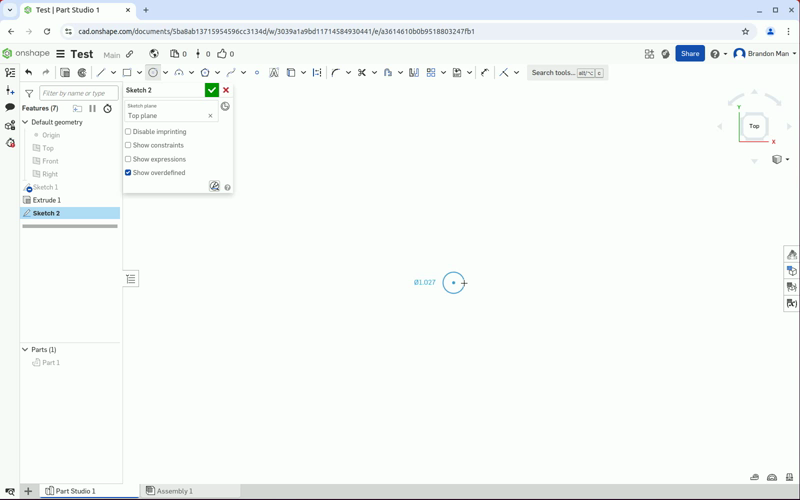
scroll(6)
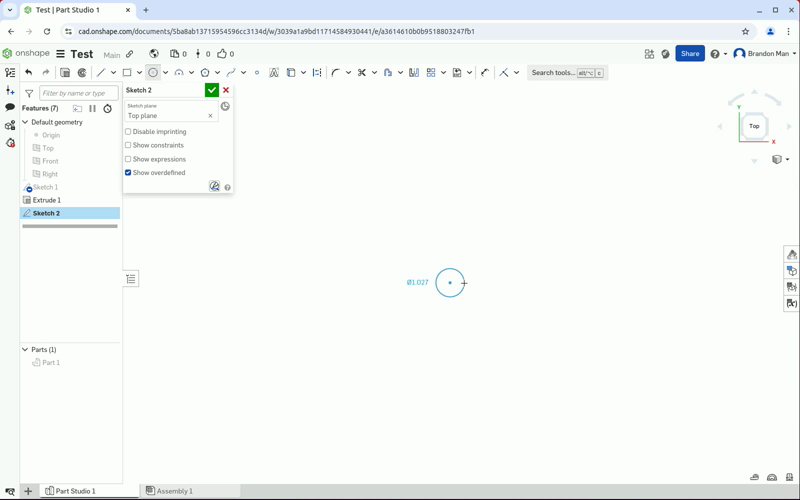
scroll(6)
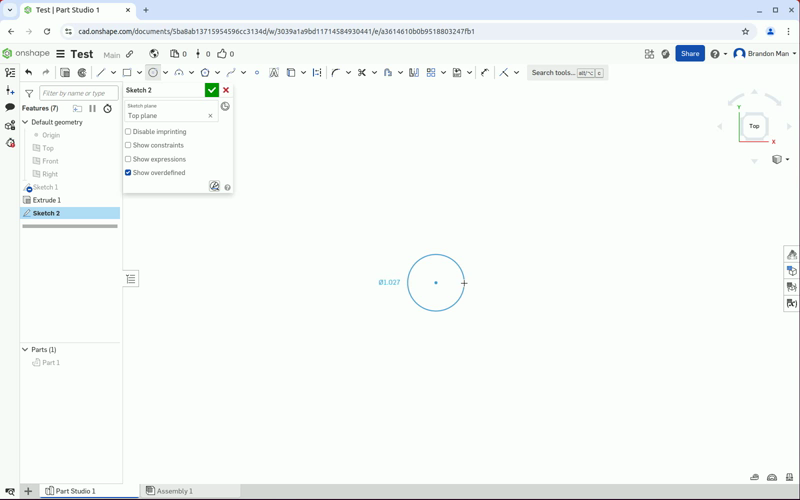
click(464, 282)
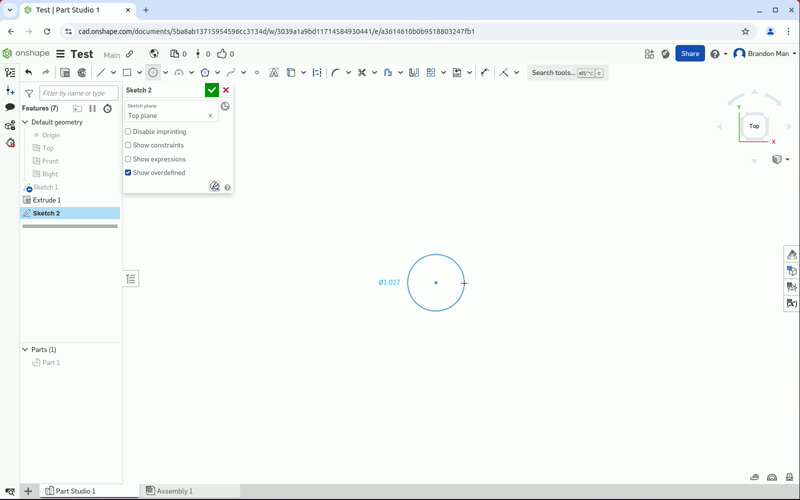
scroll(-6)
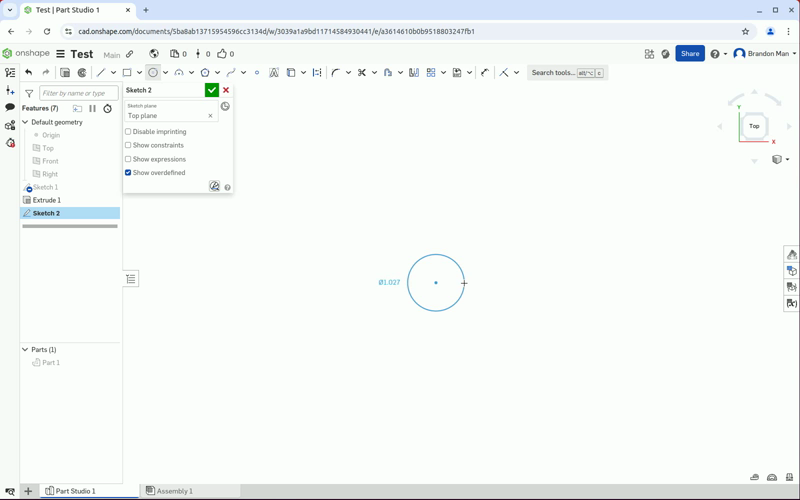
scroll(-6)
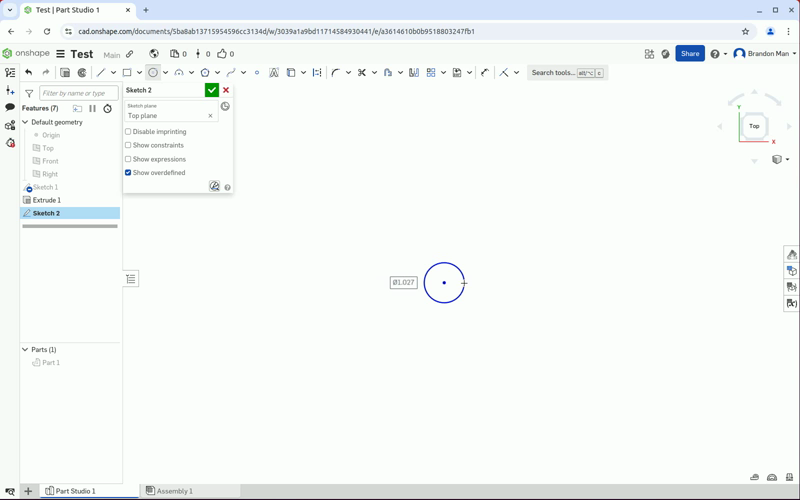
scroll(-6)
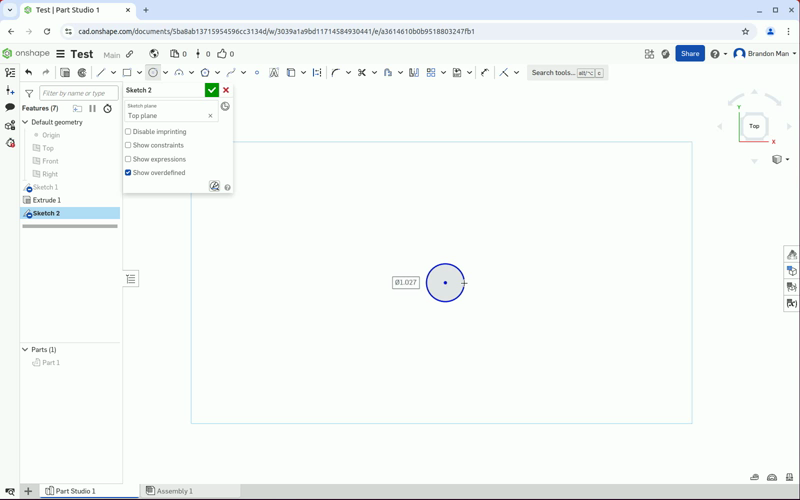
scroll(-6)
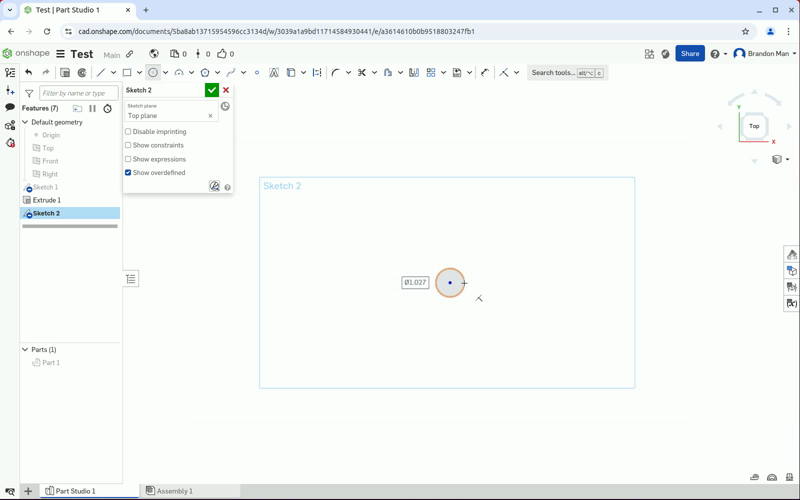
scroll(-6)
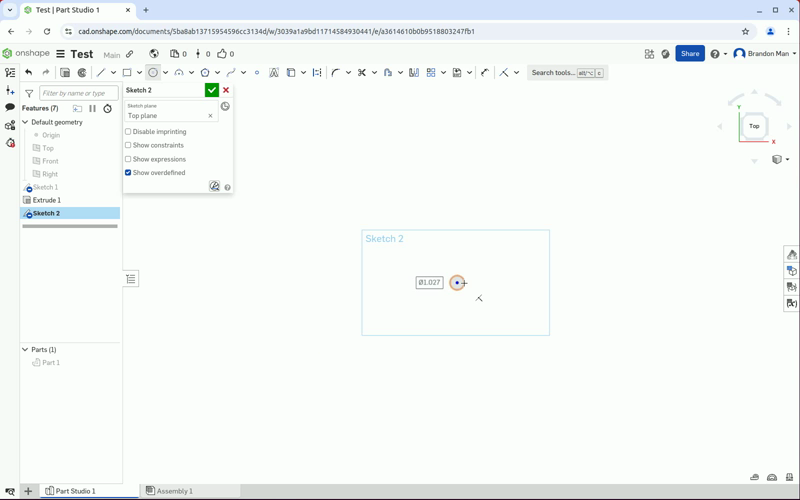
scroll(-6)
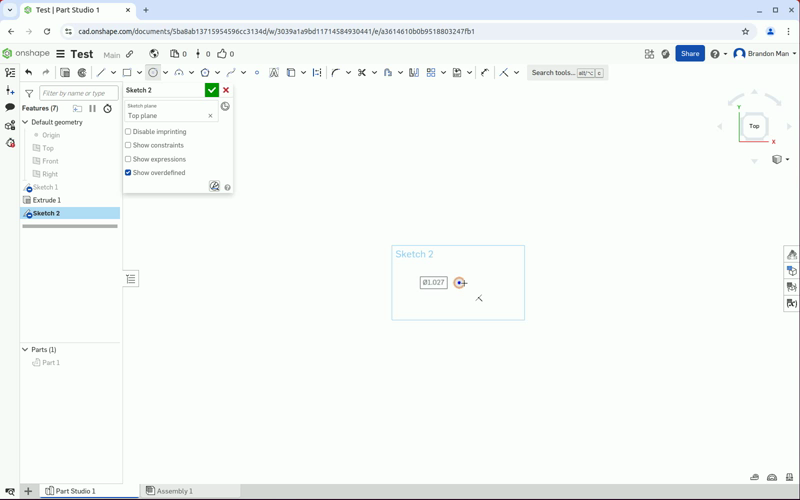
scroll(-6)
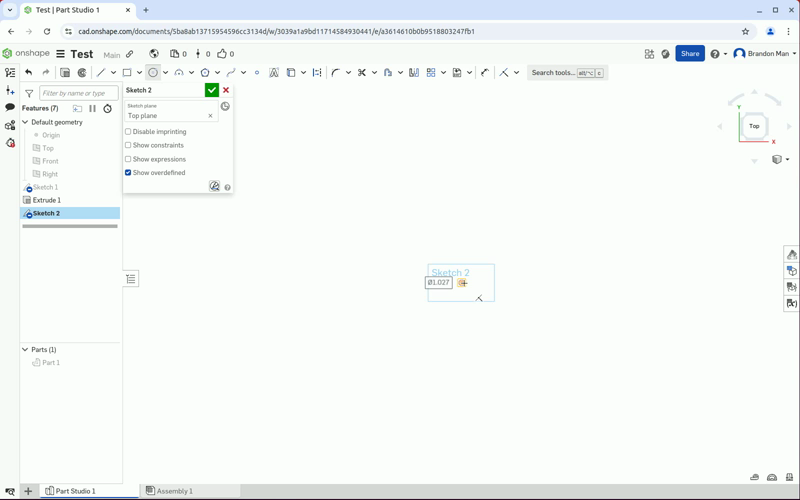
key(esc)
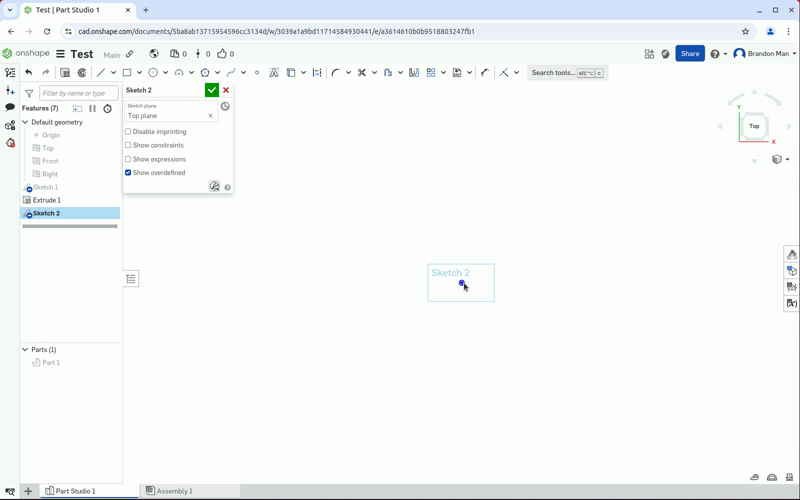
key(c)
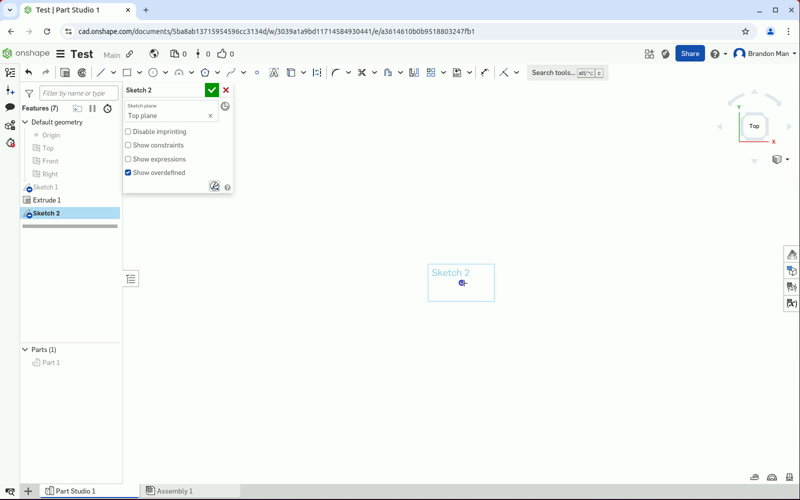
key_down(shift)
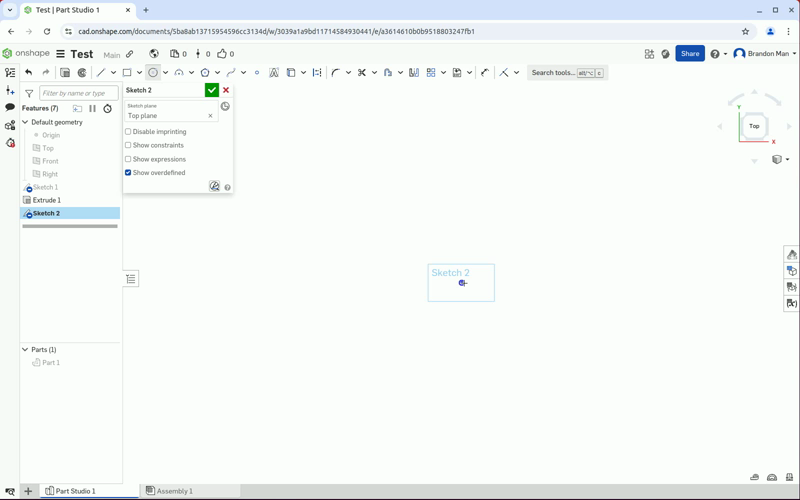
mouse_move(461, 282)
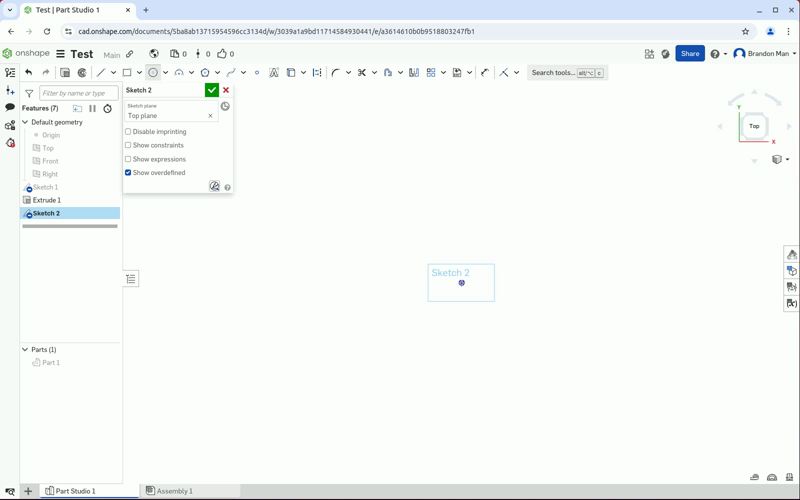
scroll(6)
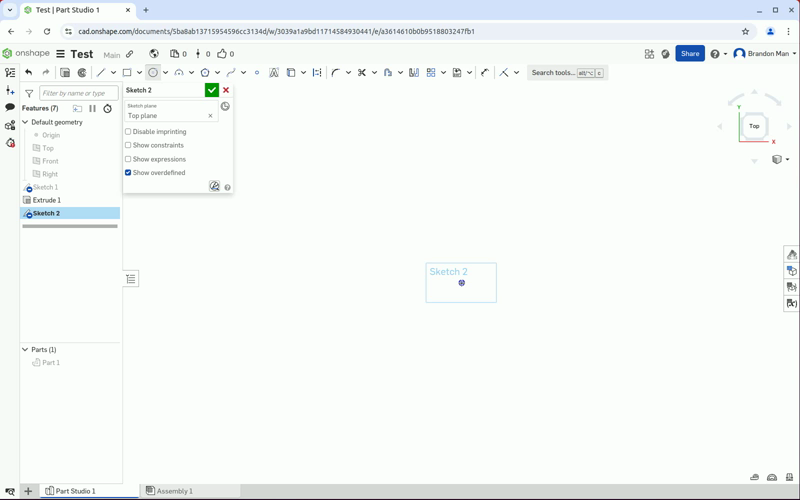
scroll(6)
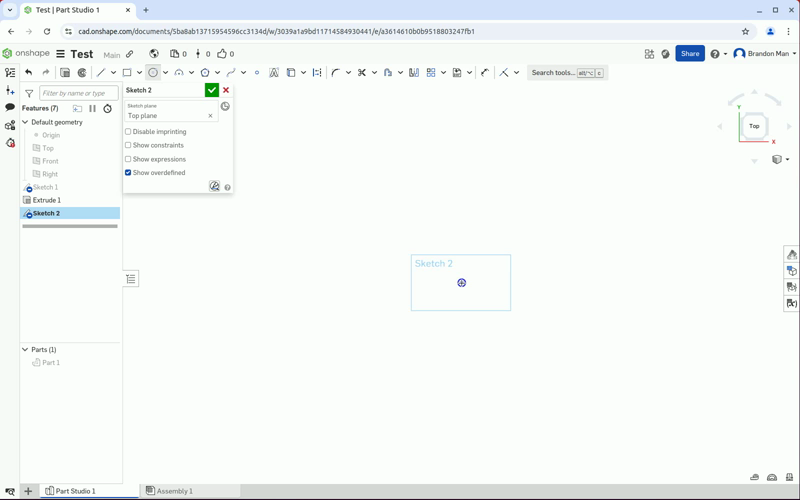
scroll(6)
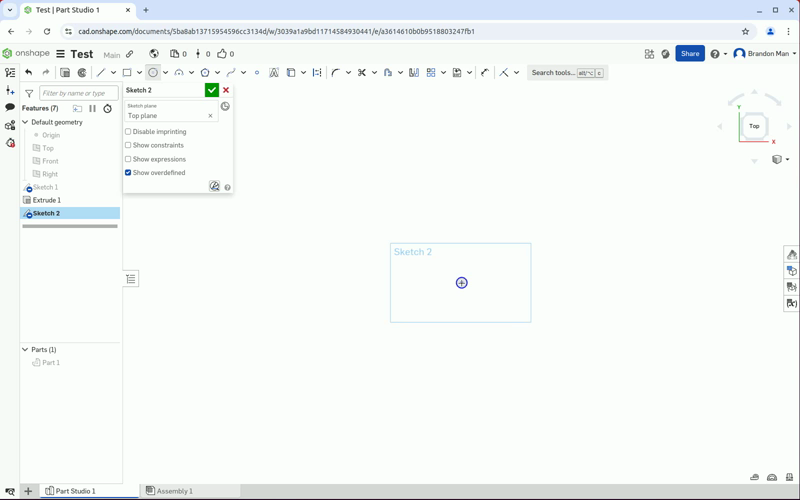
scroll(6)
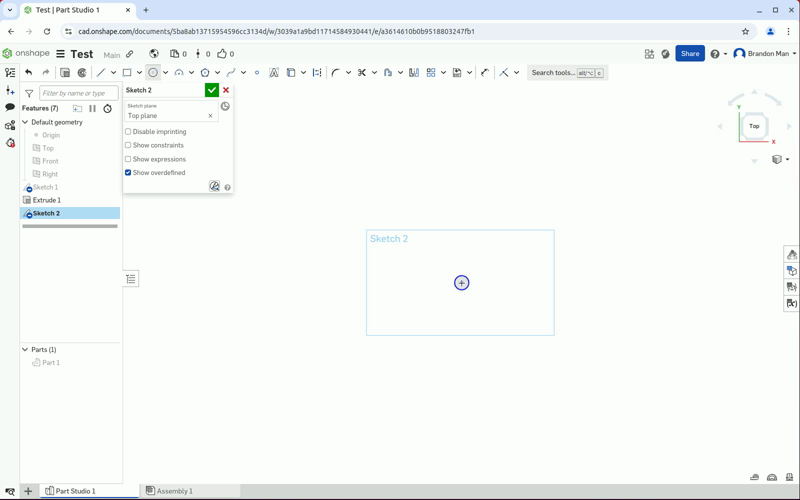
scroll(6)
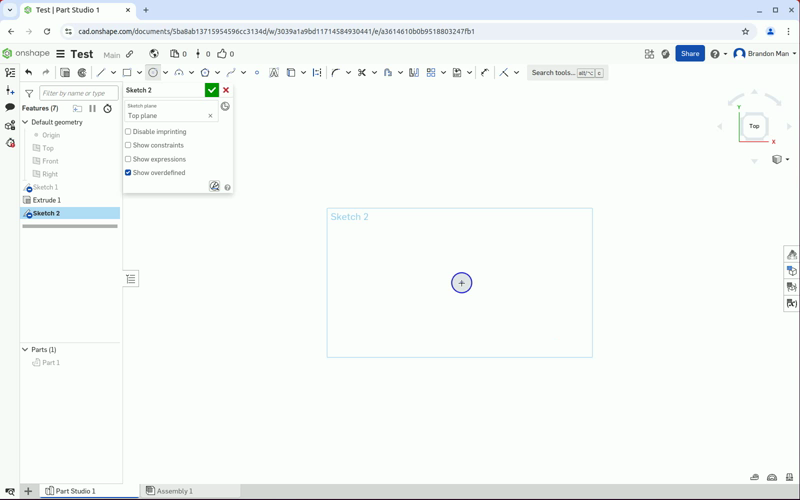
scroll(6)
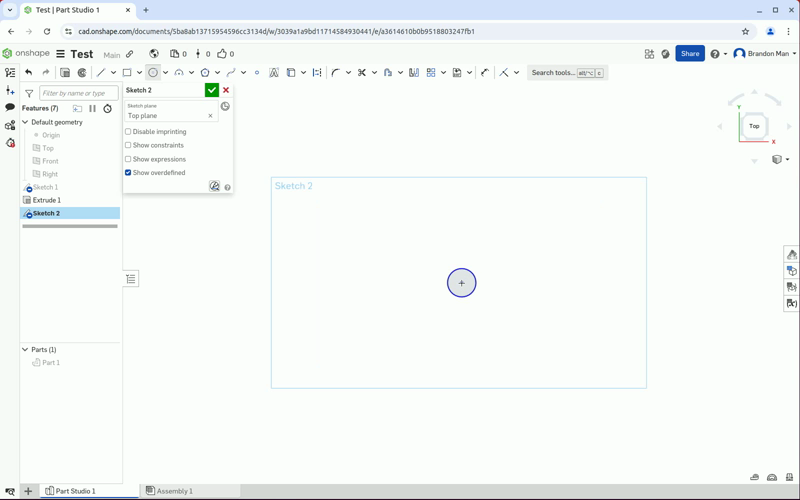
scroll(6)
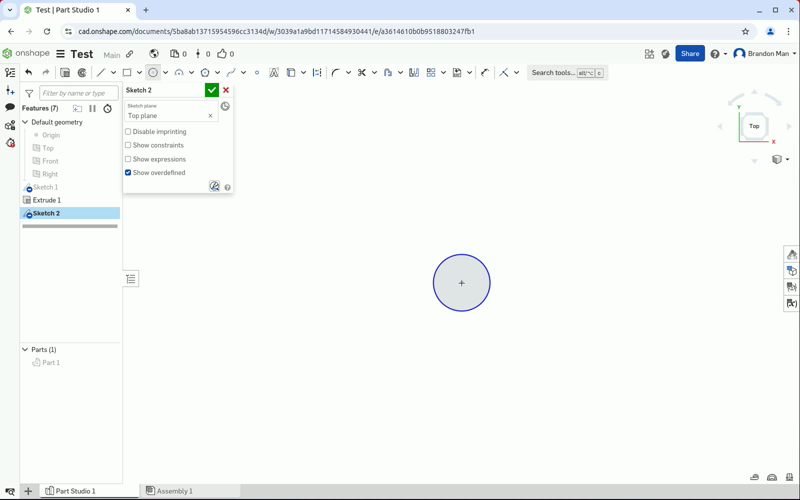
click(461, 282)
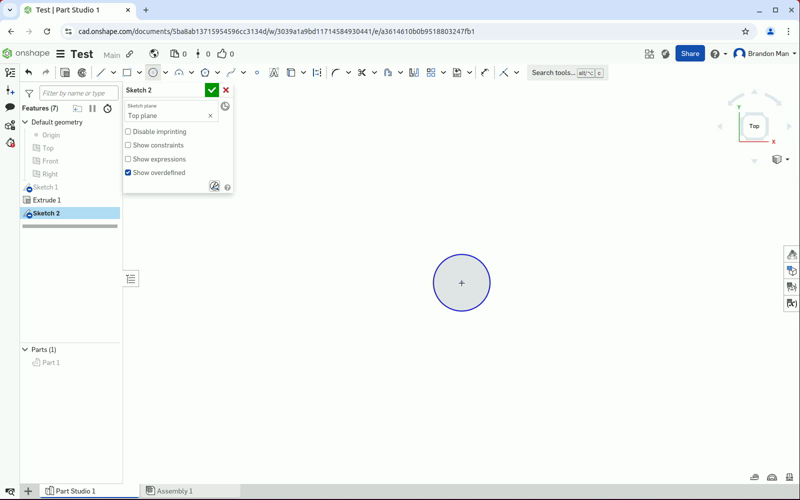
scroll(-6)
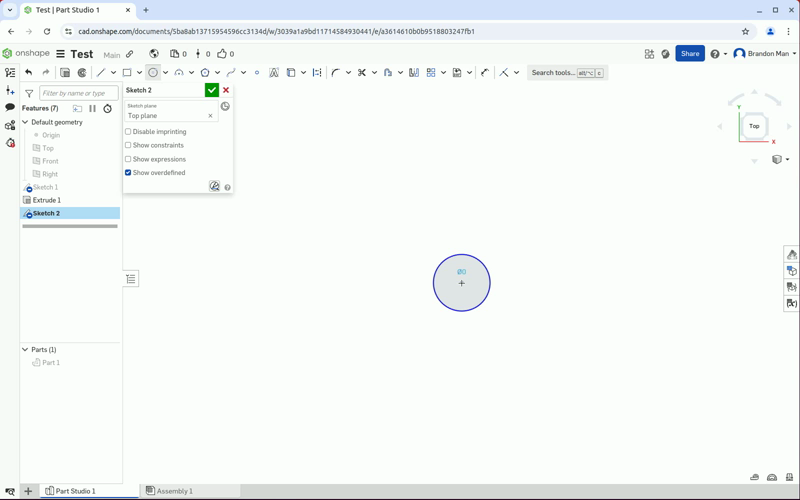
scroll(-6)
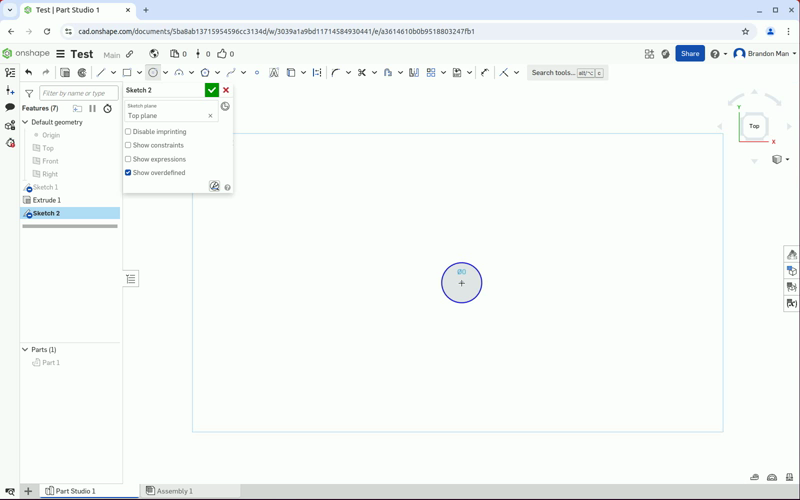
scroll(-6)
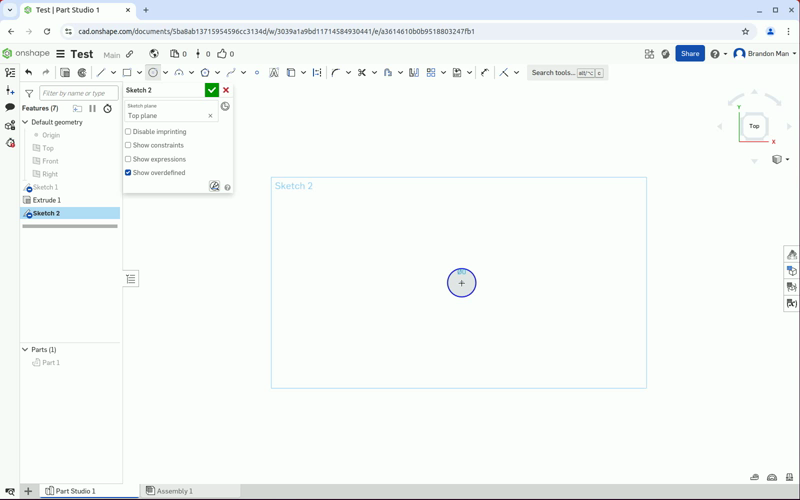
scroll(-6)
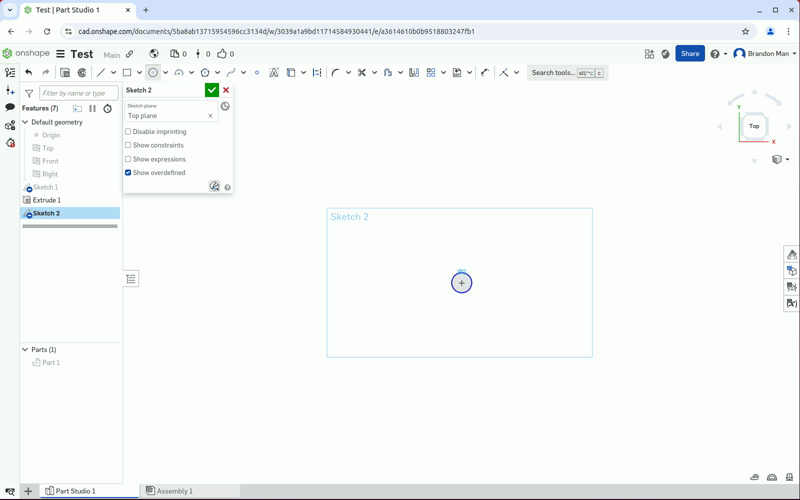
scroll(-6)
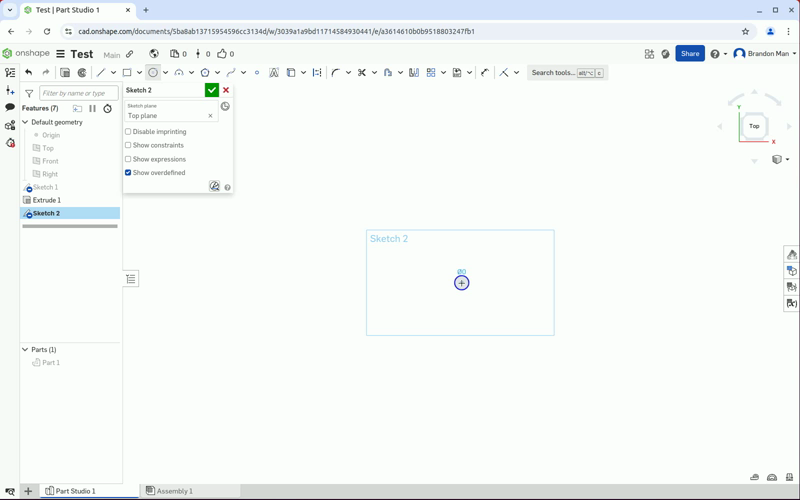
scroll(-6)
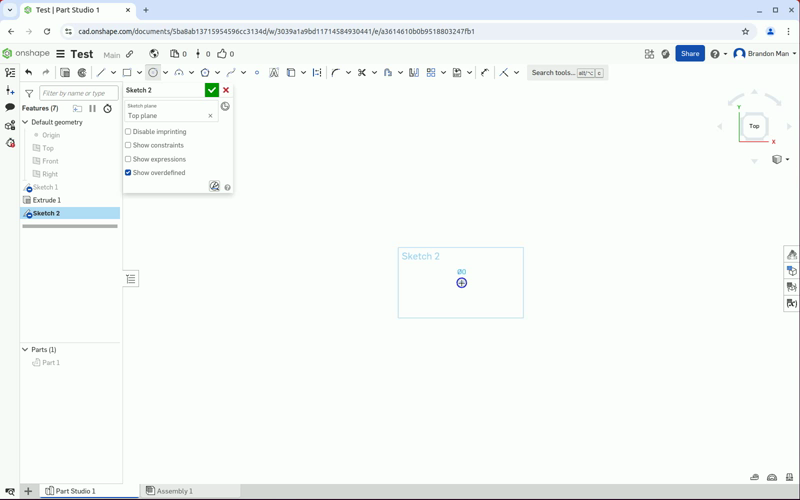
scroll(-6)
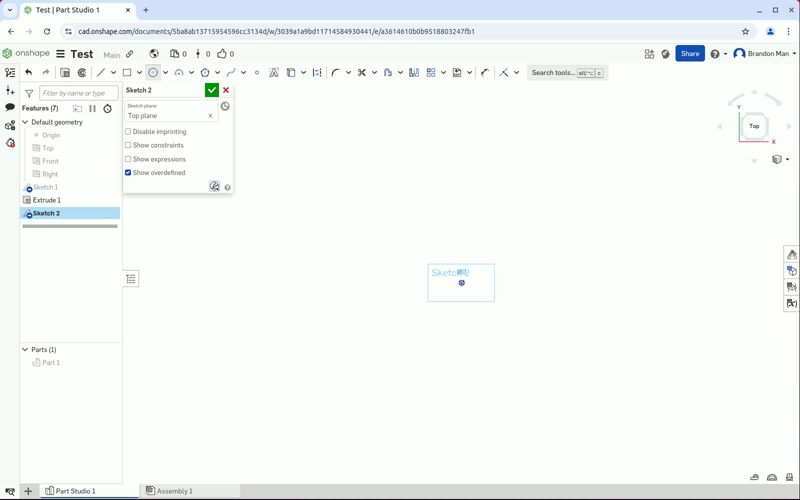
key_up(shift)
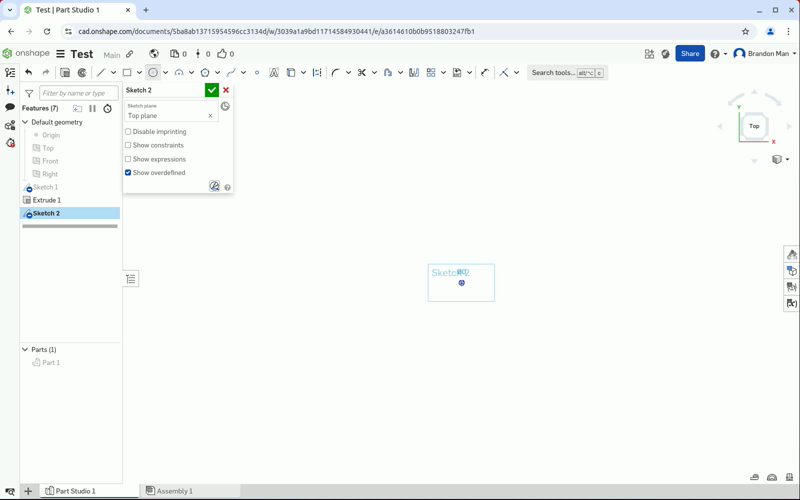
mouse_move(464, 282)
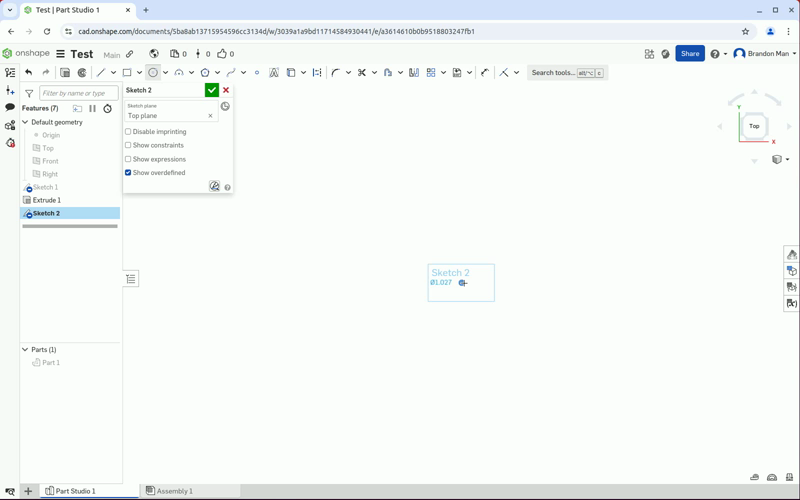
scroll(6)
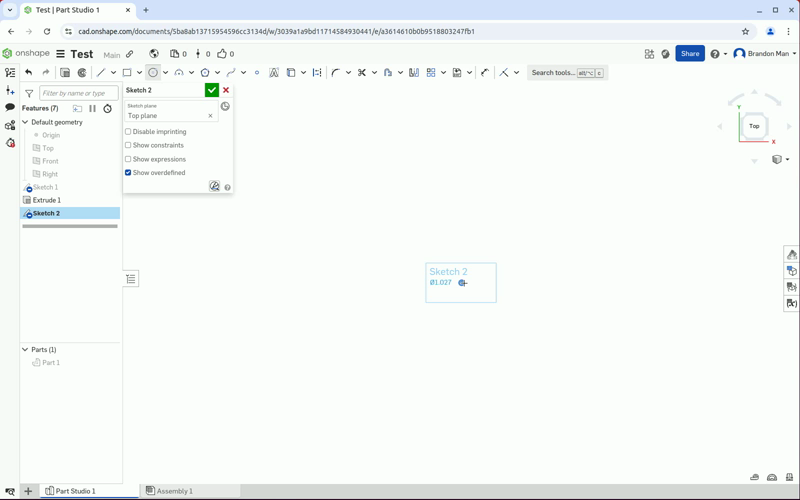
scroll(6)
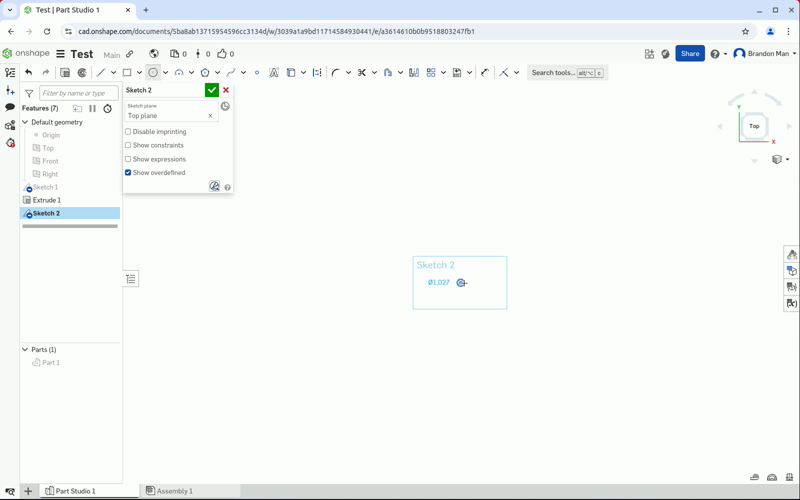
scroll(6)
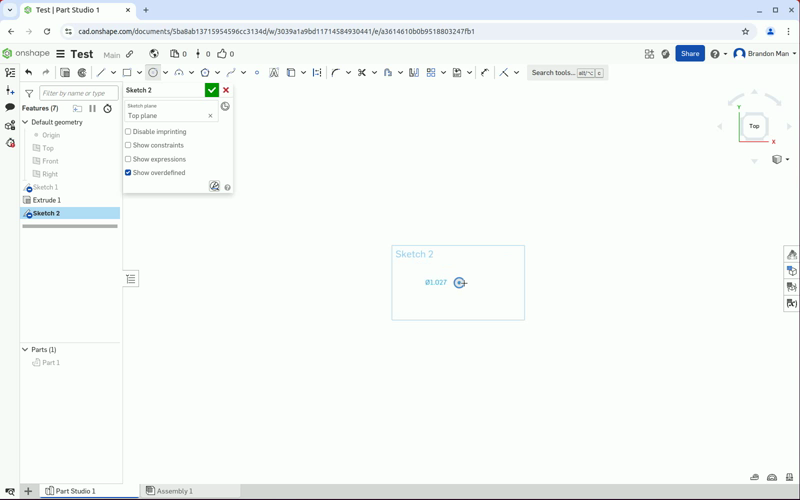
scroll(6)
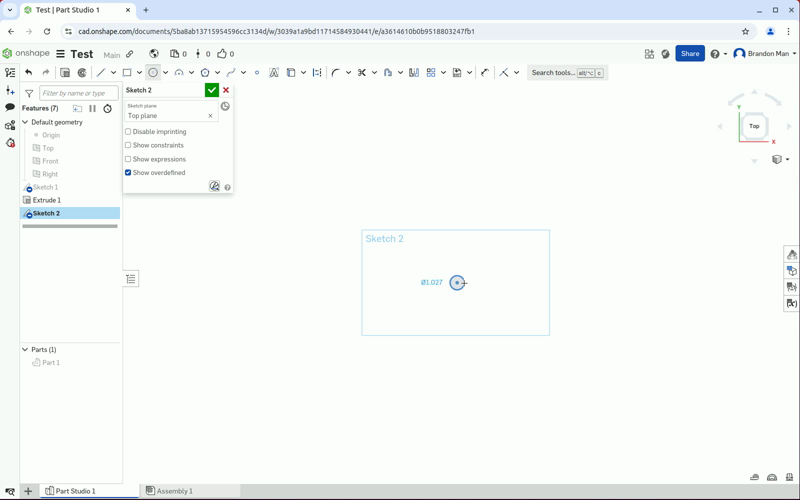
scroll(6)
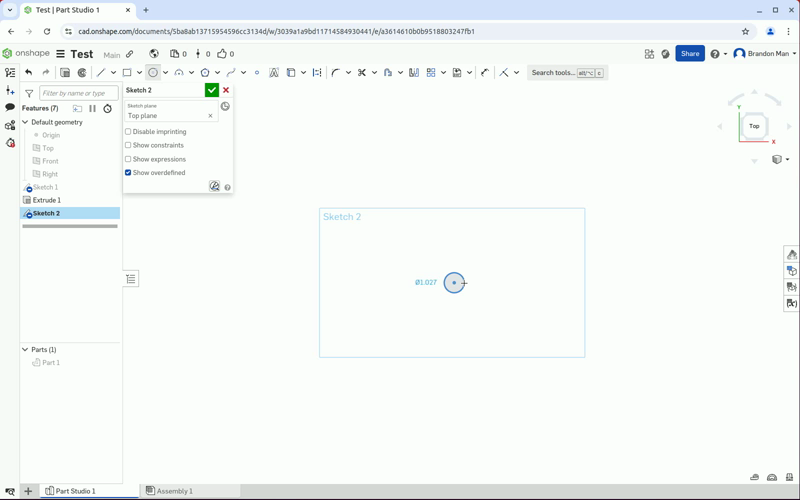
scroll(6)
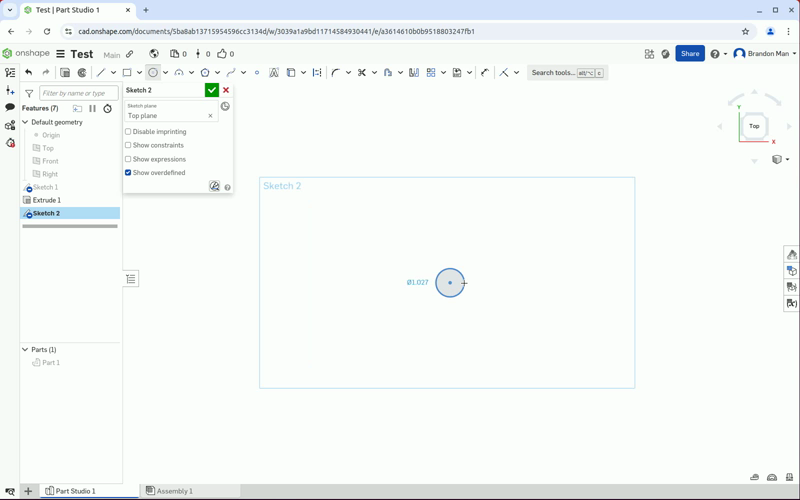
scroll(6)
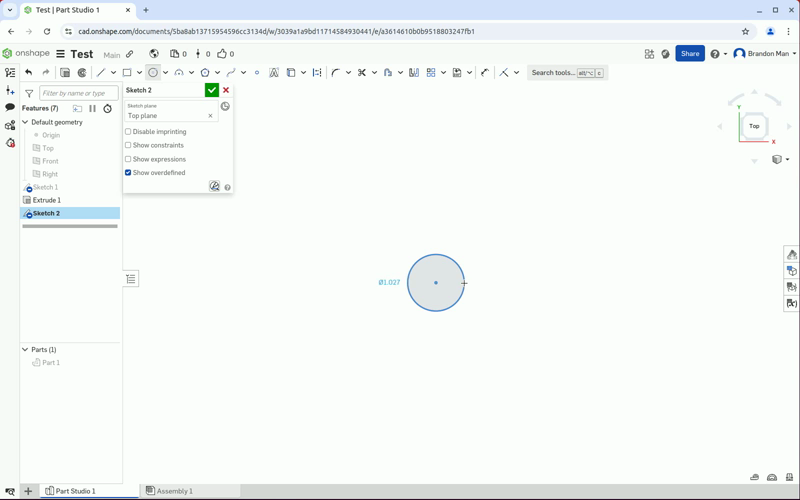
click(464, 282)
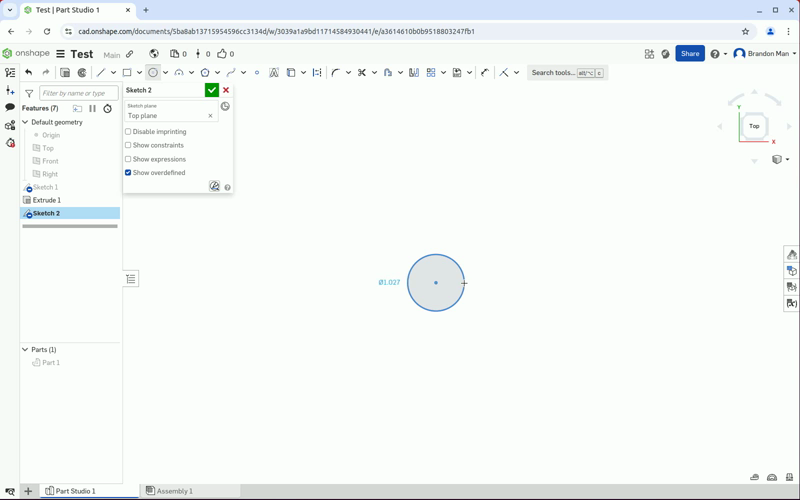
scroll(-6)
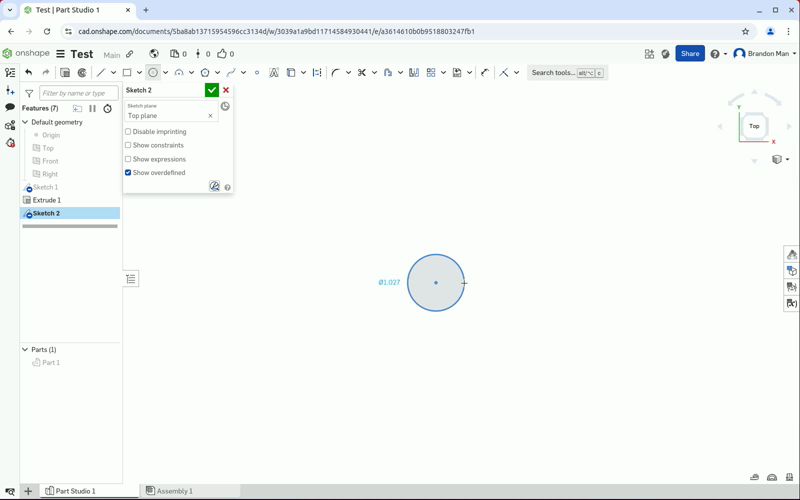
scroll(-6)
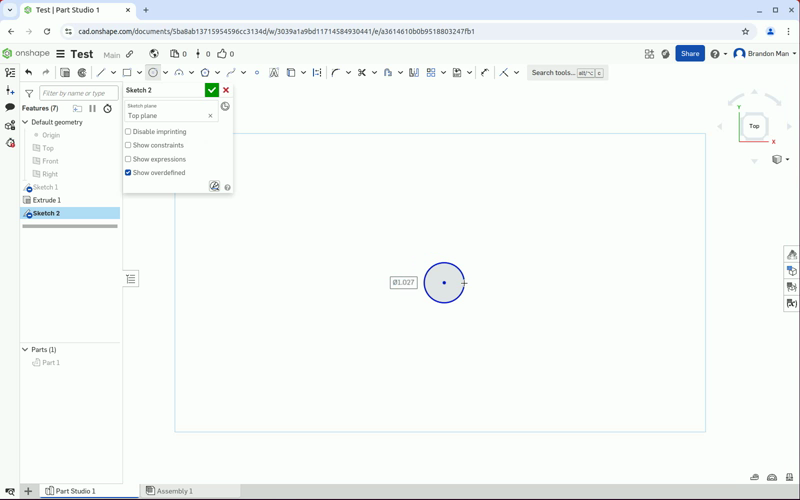
scroll(-6)
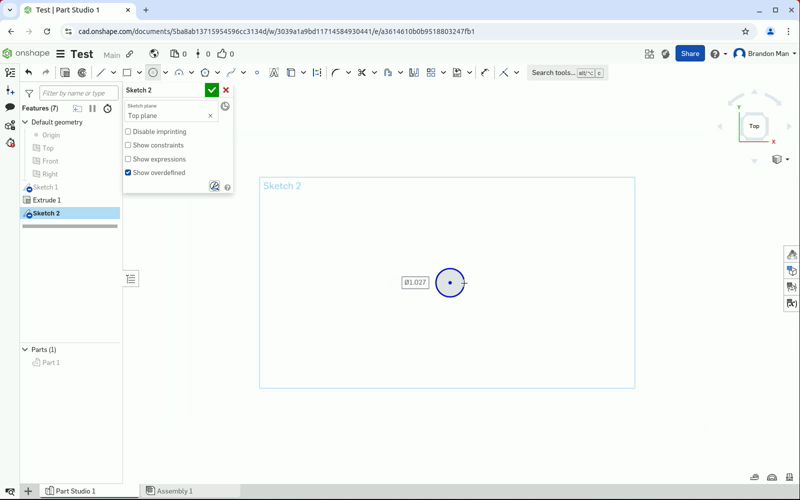
scroll(-6)
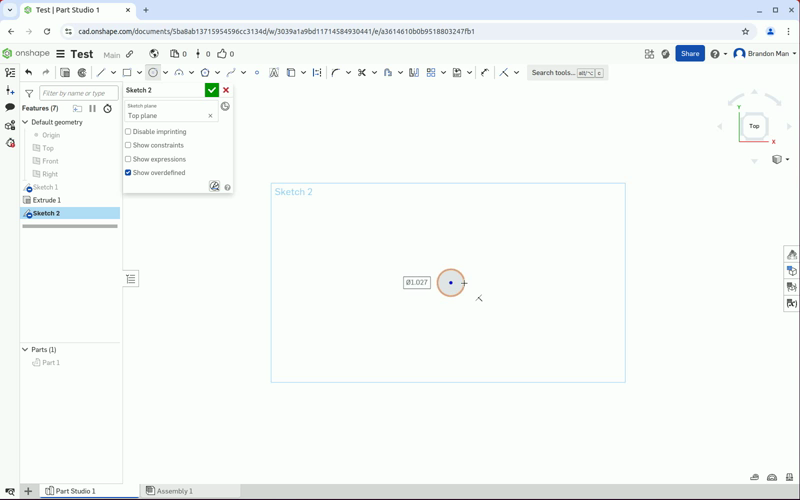
scroll(-6)
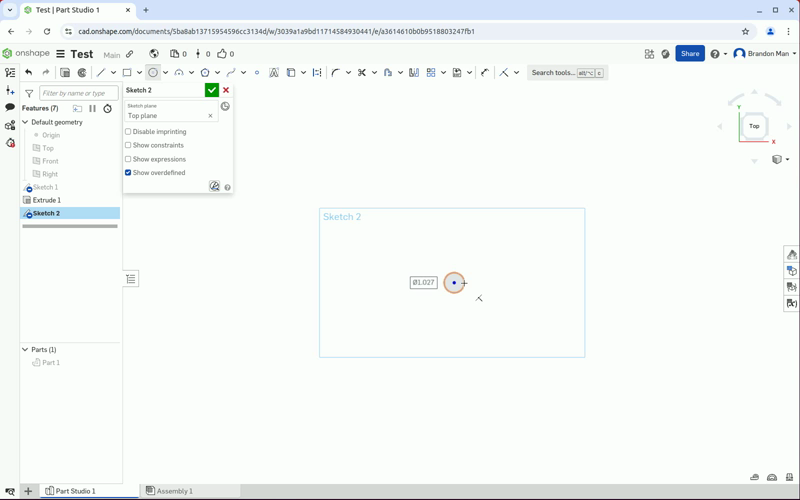
scroll(-6)
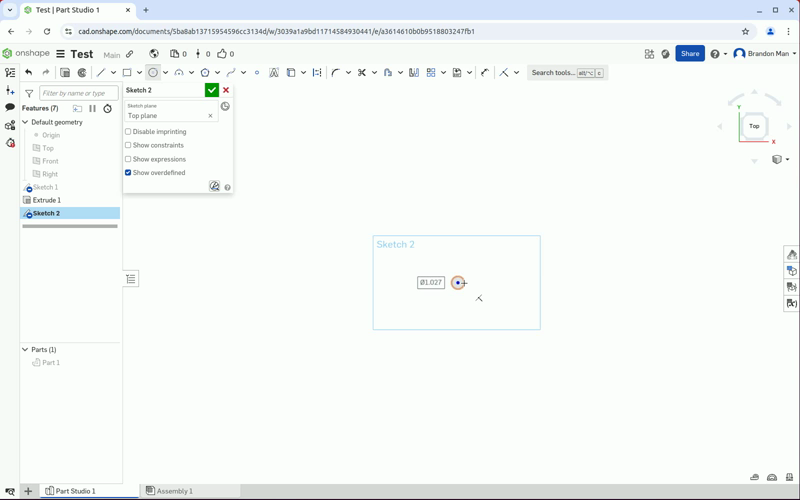
scroll(-6)
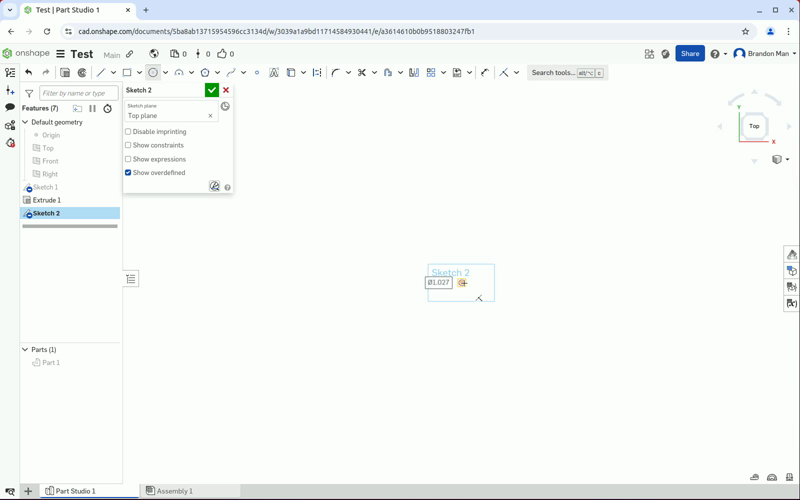
key(esc)
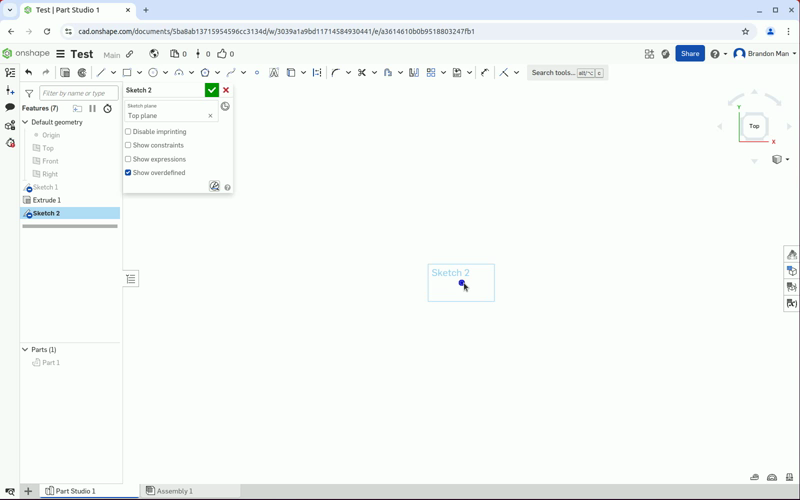
mouse_move(461, 280)
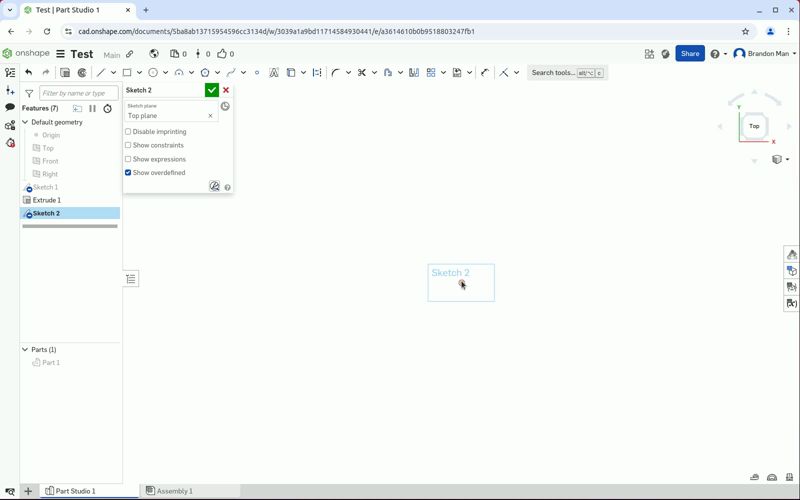
scroll(6)
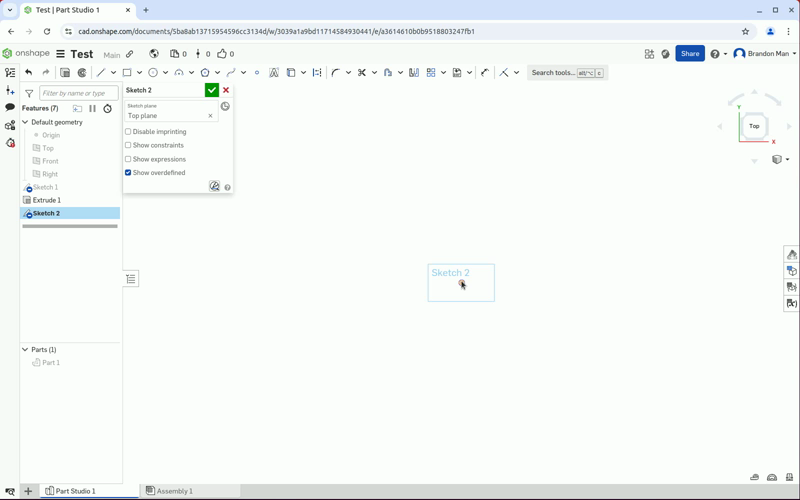
scroll(6)
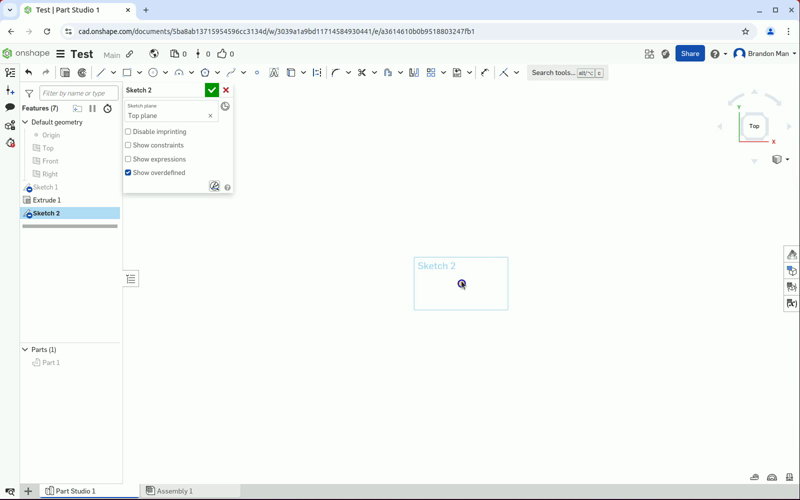
scroll(6)
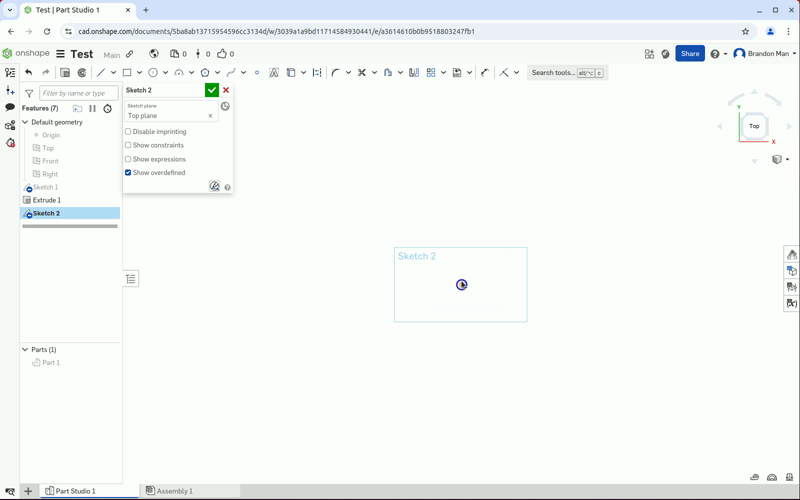
scroll(6)
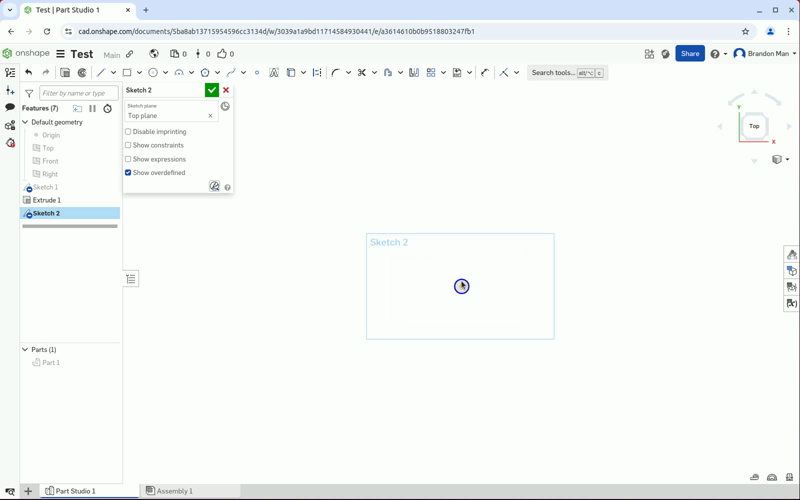
scroll(6)
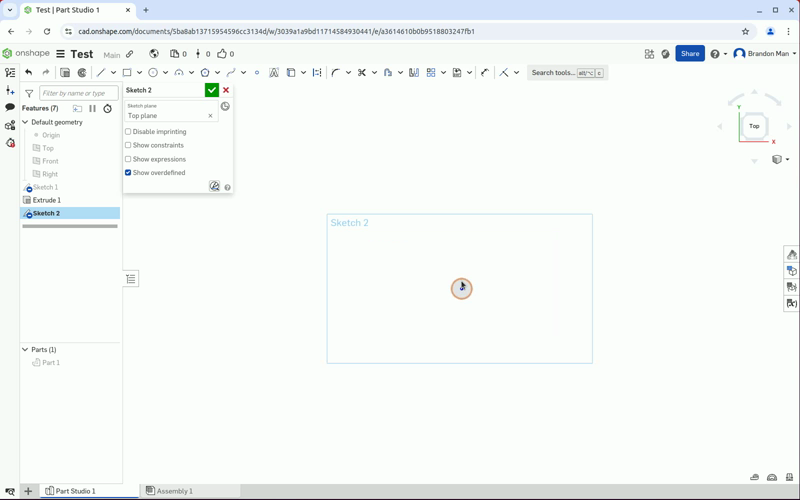
scroll(6)
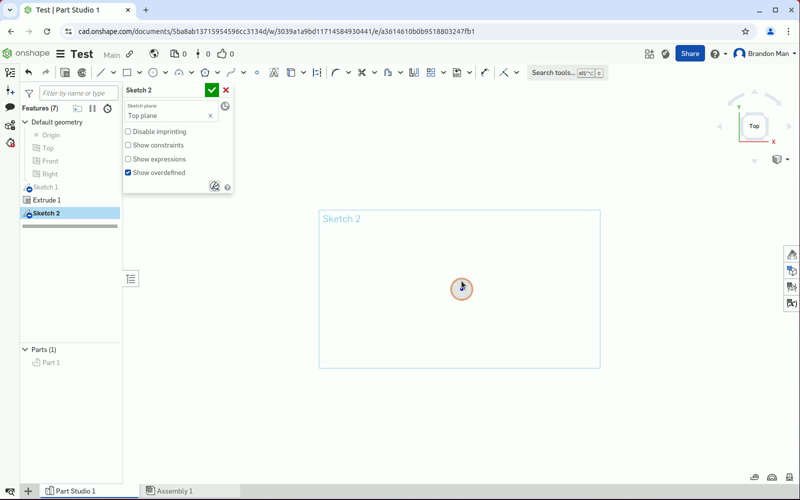
scroll(6)
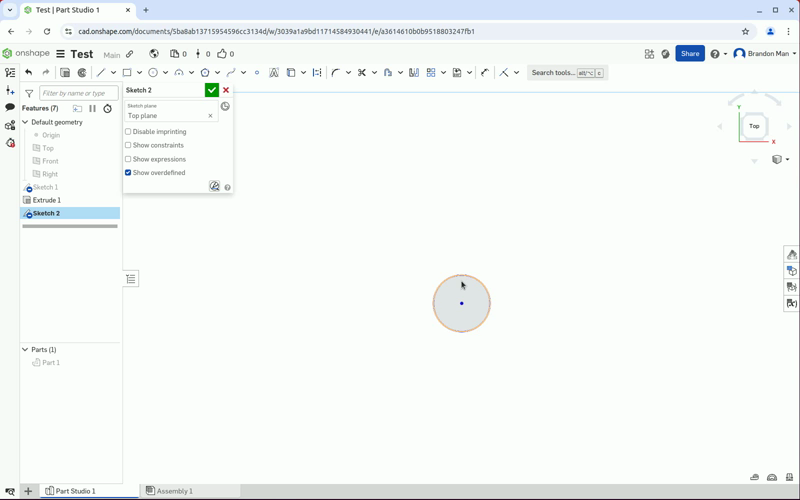
click(461, 280)
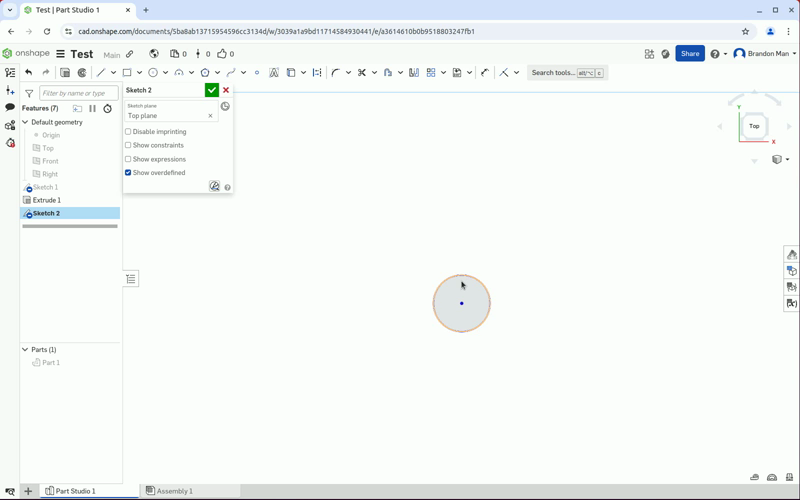
scroll(-6)
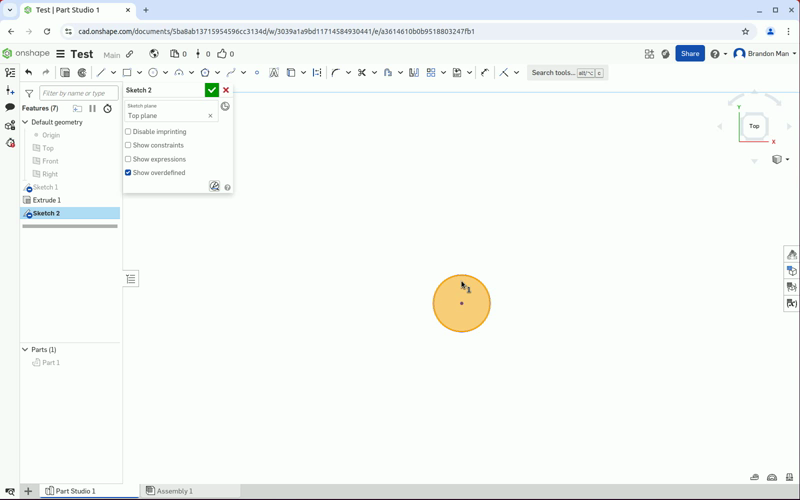
scroll(-6)
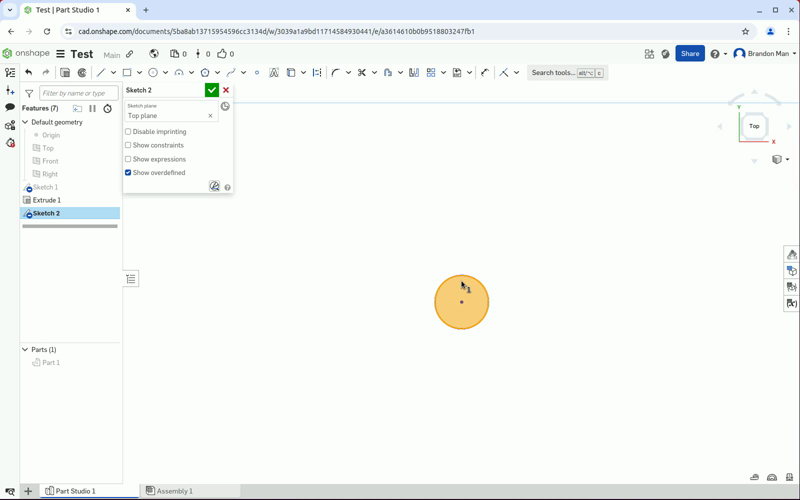
scroll(-6)
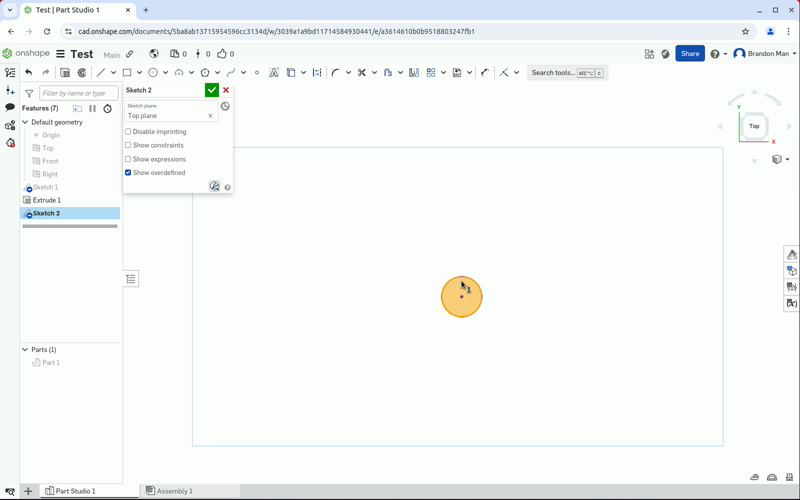
scroll(-6)
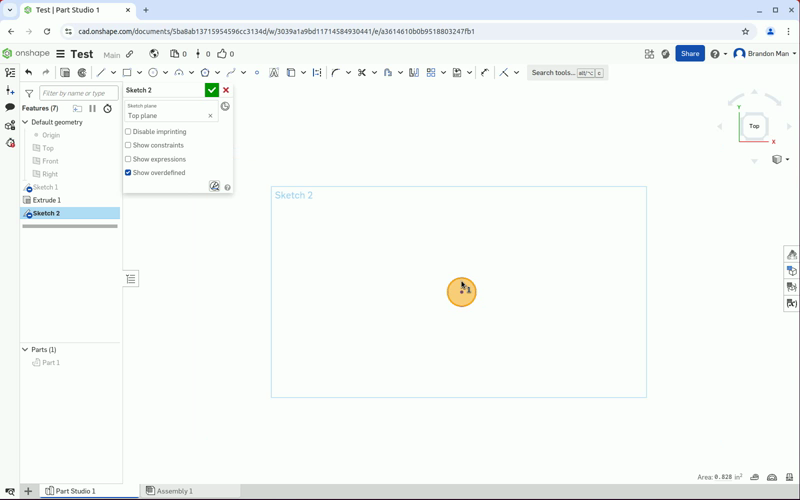
scroll(-6)
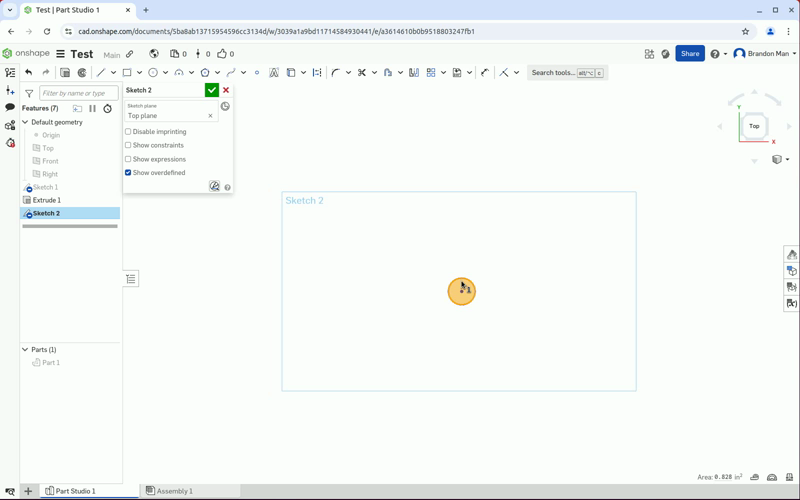
scroll(-6)
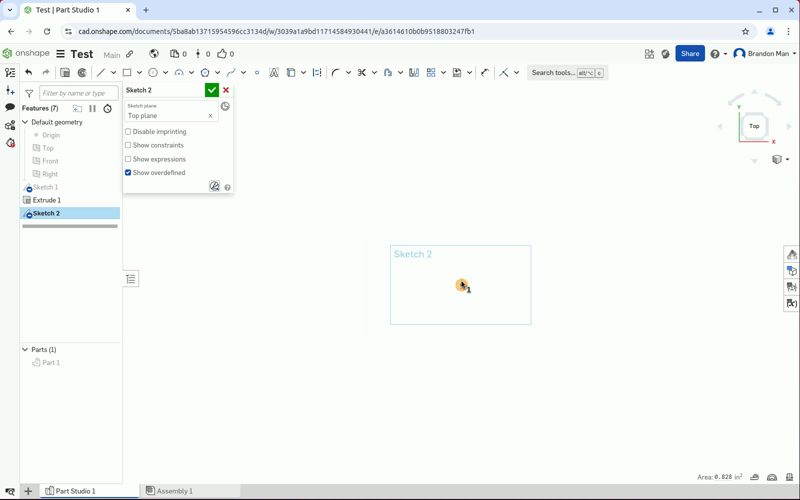
scroll(-6)
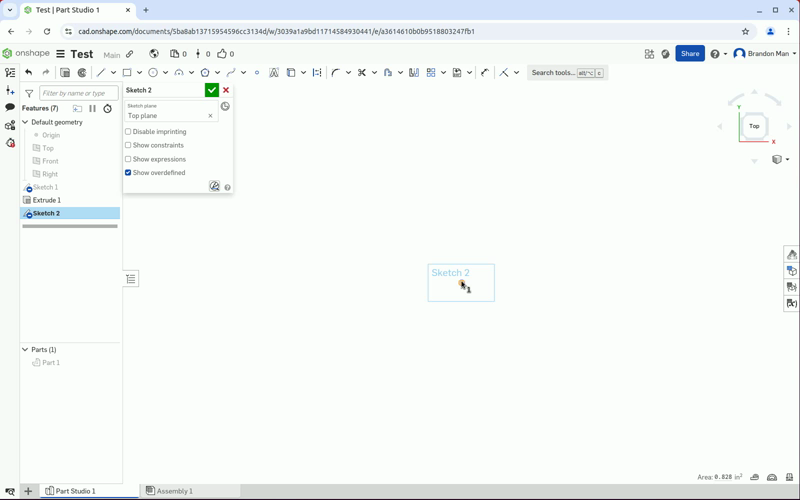
mouse_move(73, 352)
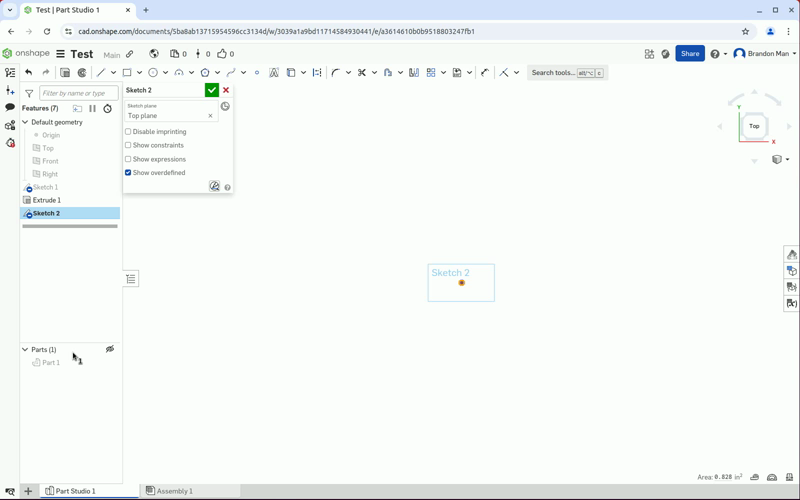
key(shift+y)
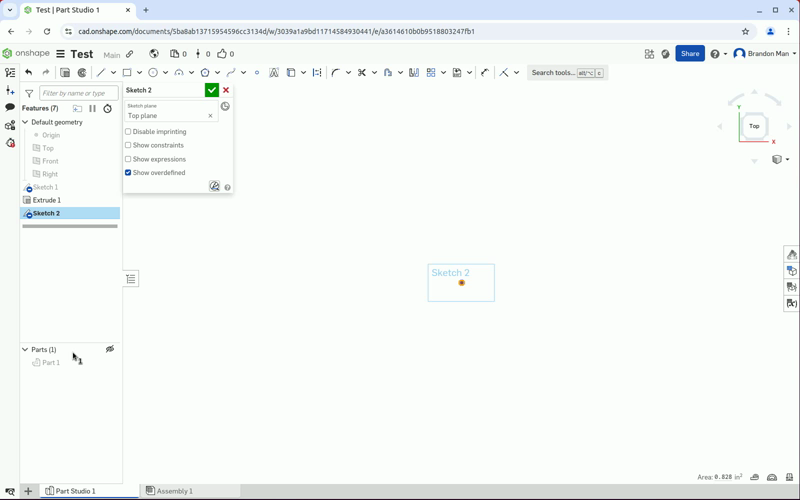
key(shift+e)
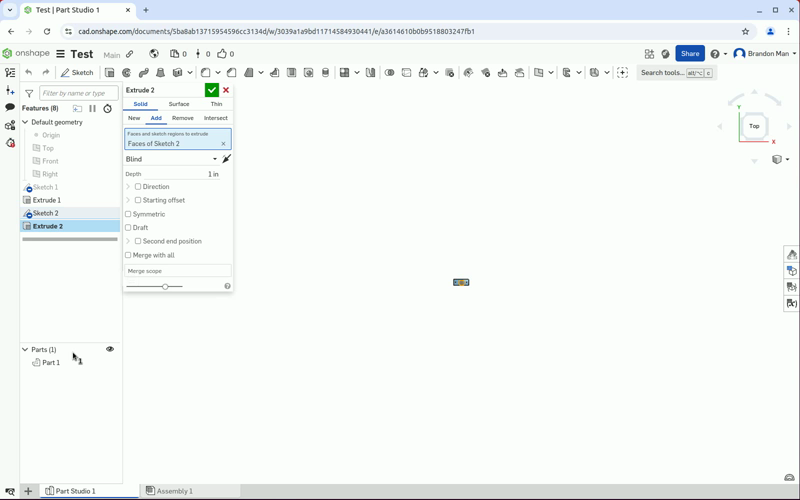
mouse_move(143, 106)
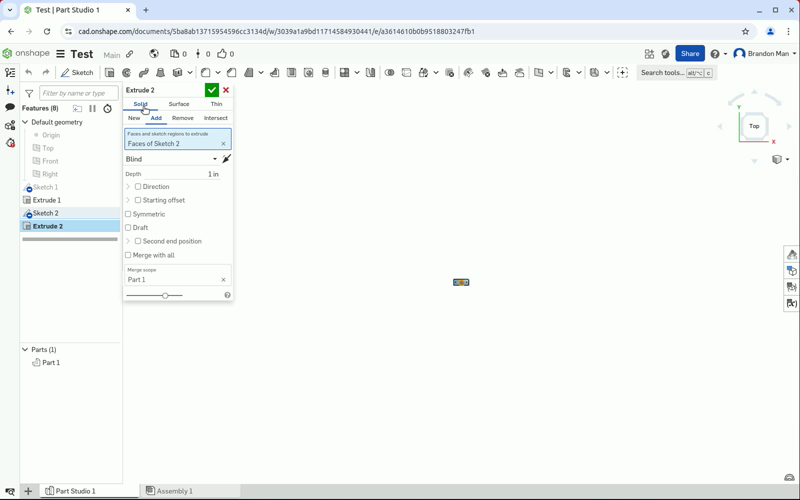
click(143, 106)
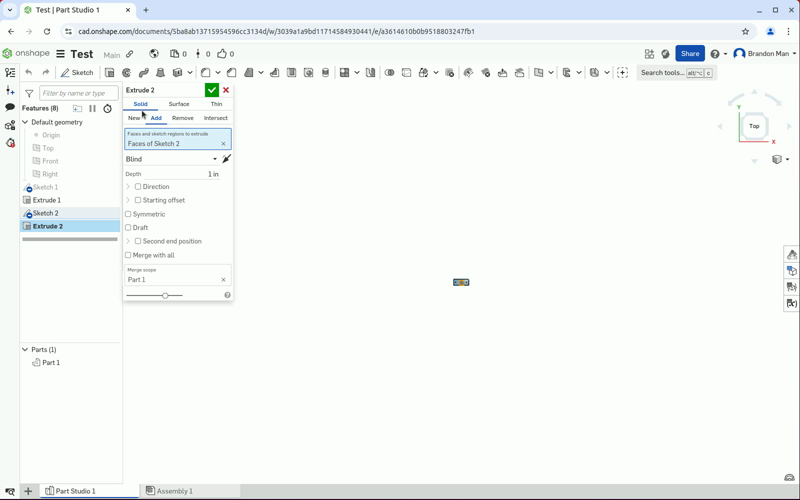
mouse_move(137, 120)
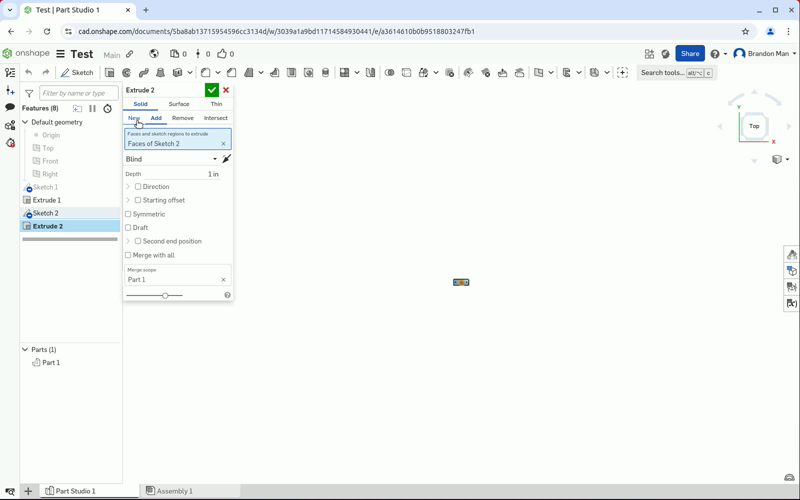
click(137, 120)
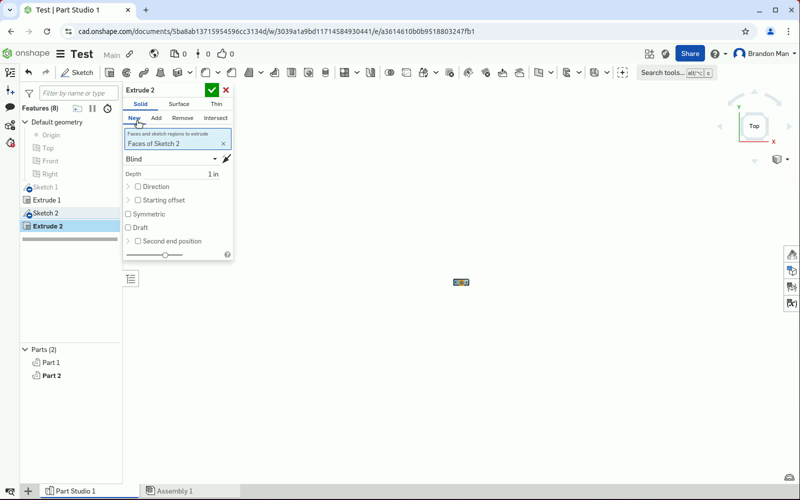
key(tab, 4)
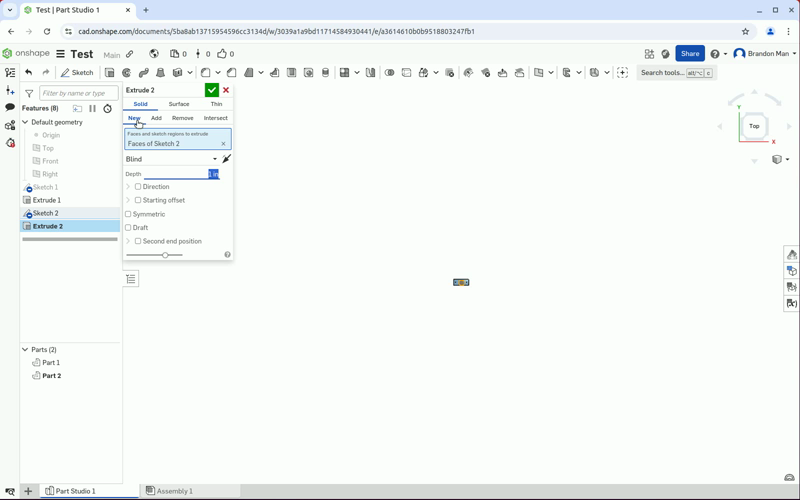
text(-23.108)
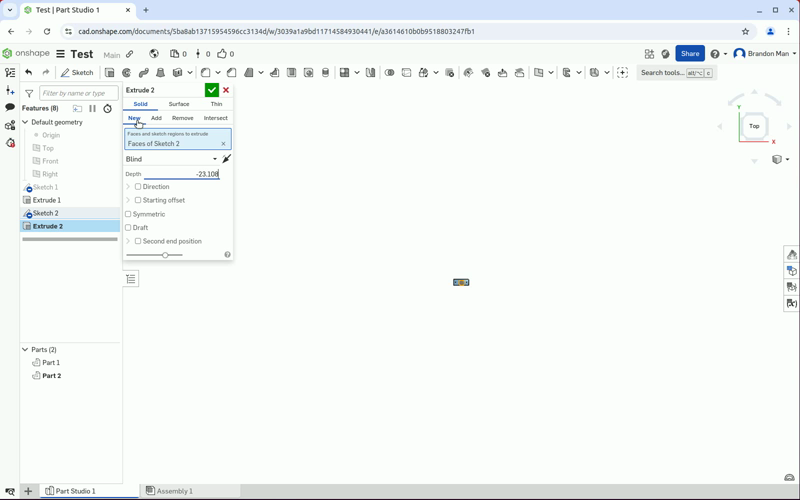
key(enter)
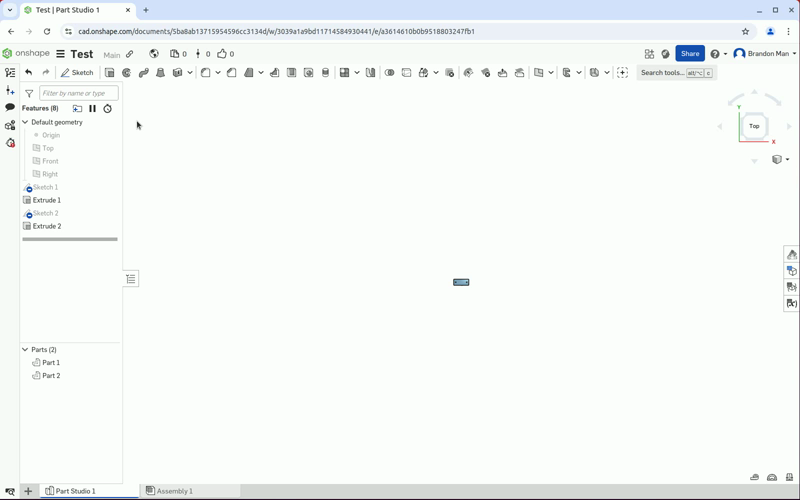
key(shift+h)
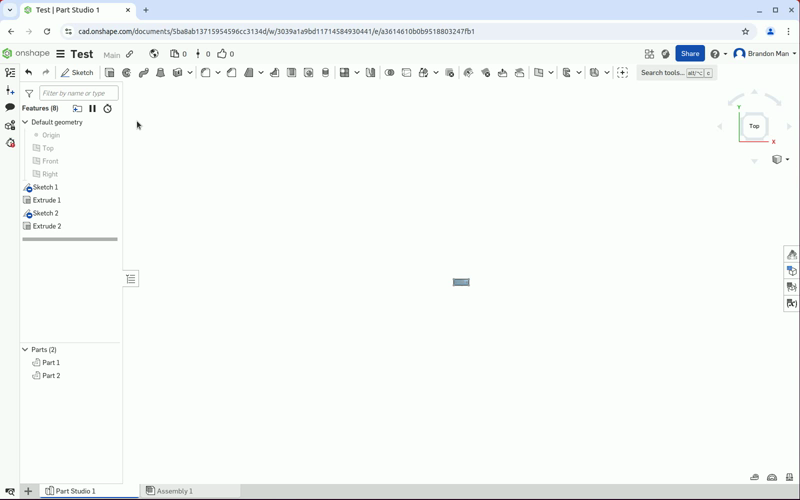
key(shift+h)
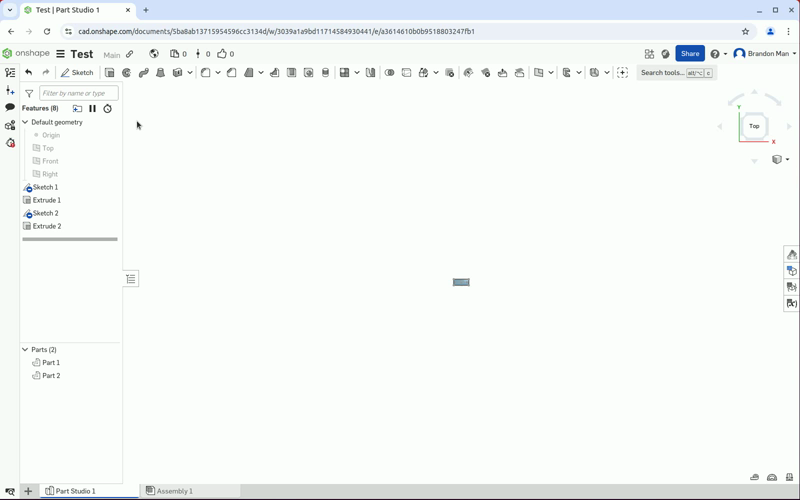
key(shift+7)
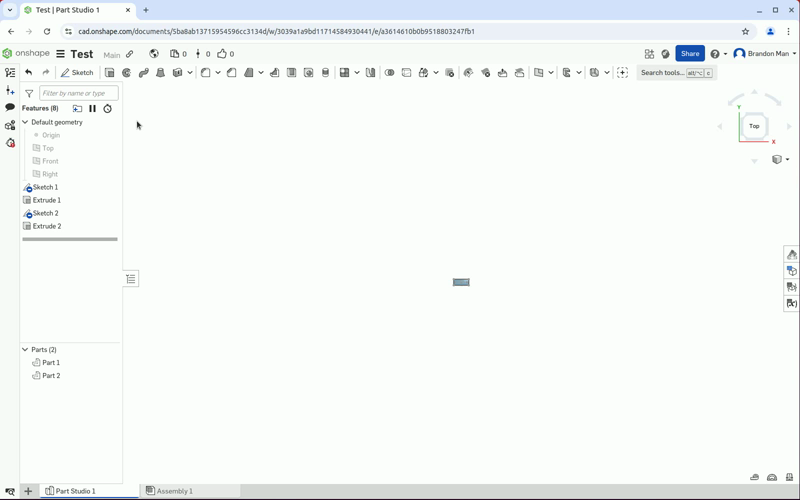
key(up, 3)
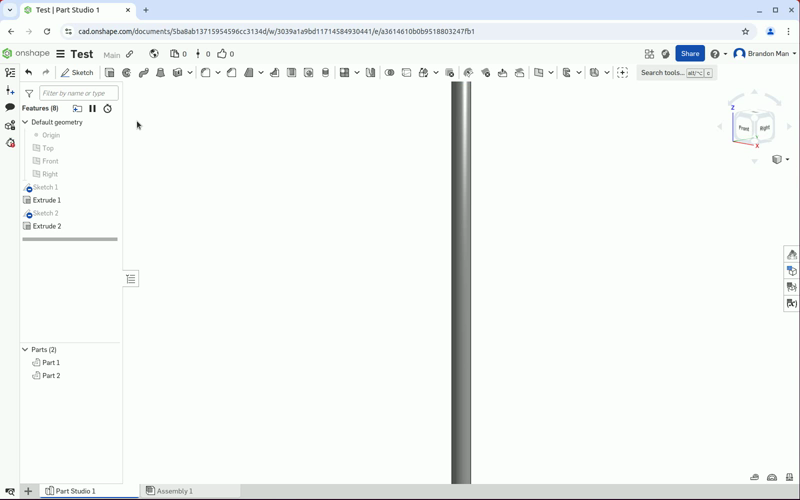
key(left, 3)
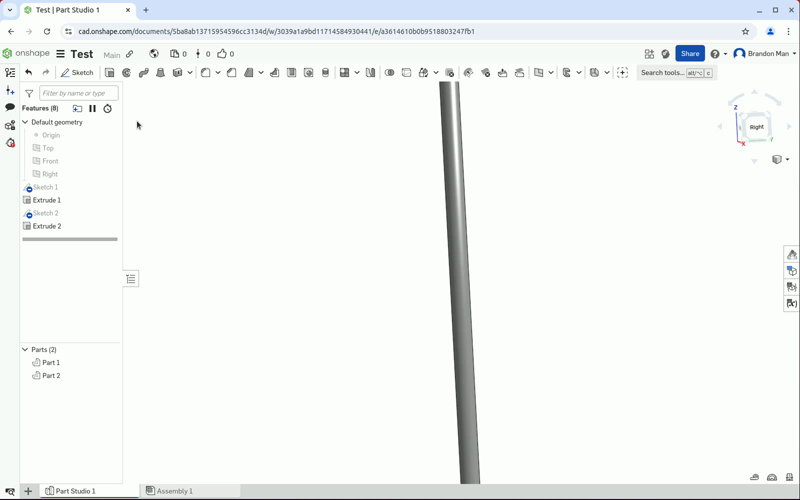
key(right, 3)
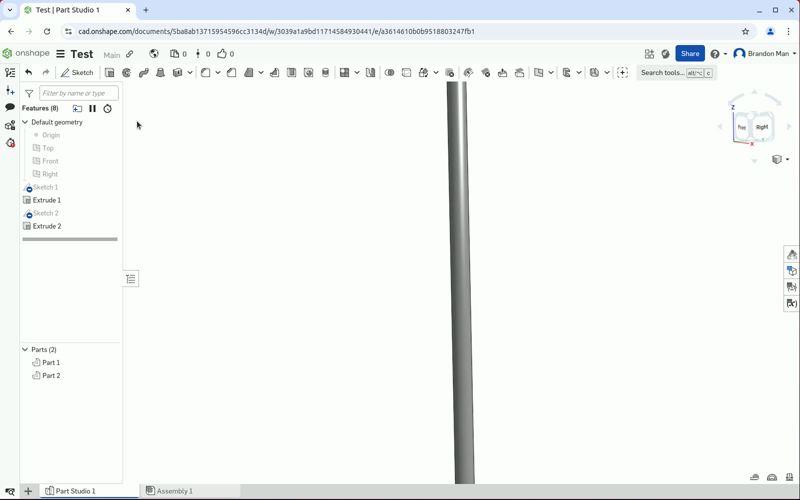
key(down, 3)
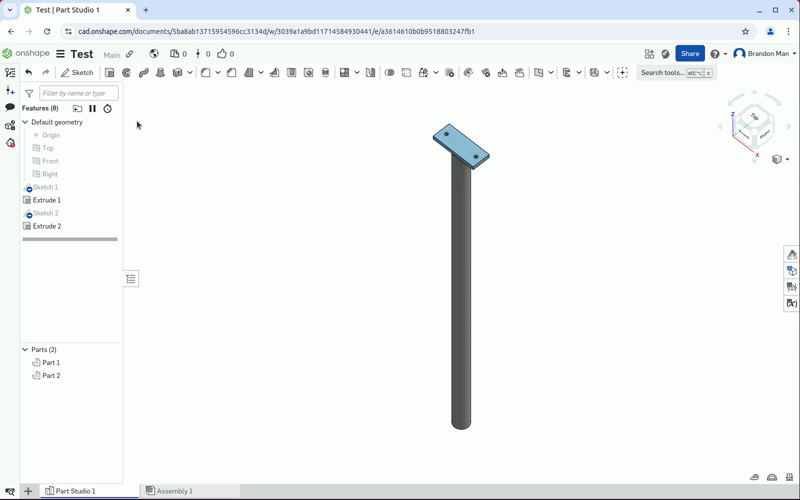
mouse_move(73, 189)
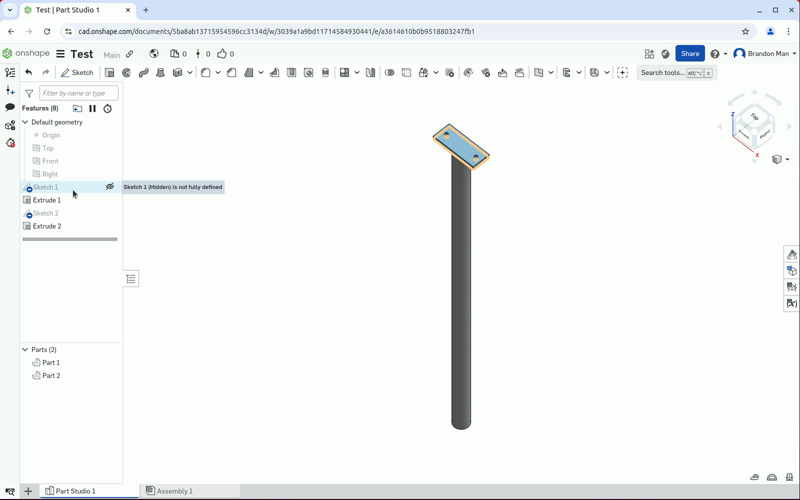
click(73, 189)